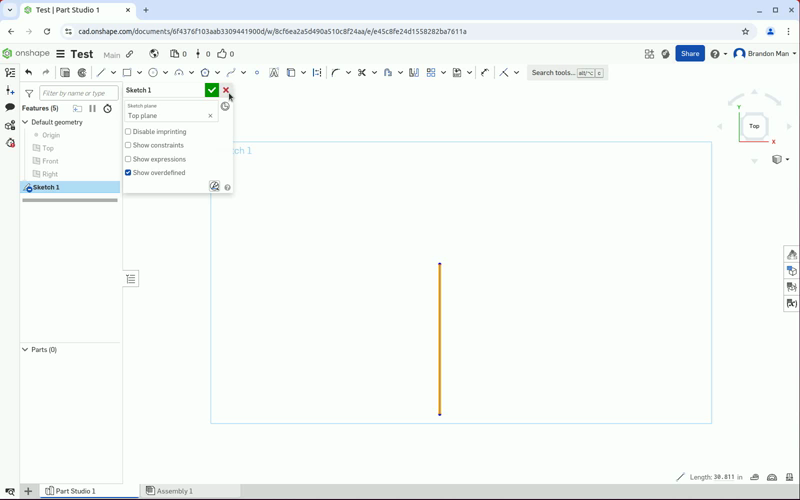
key(shift+h)
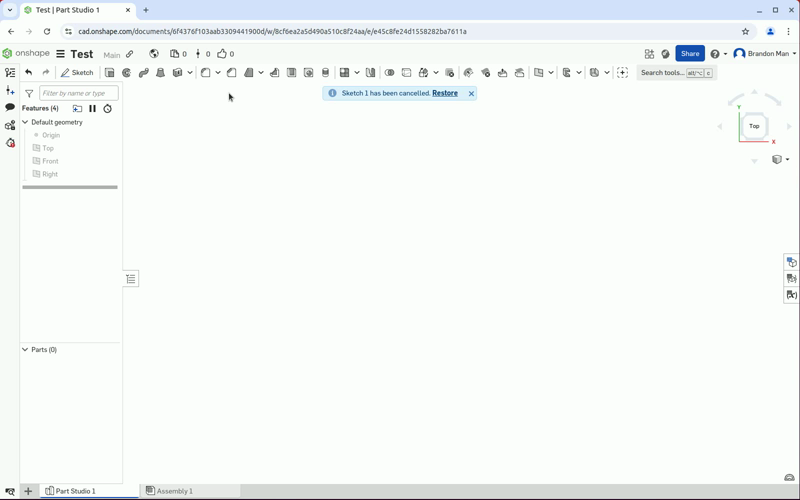
mouse_move(73, 352)
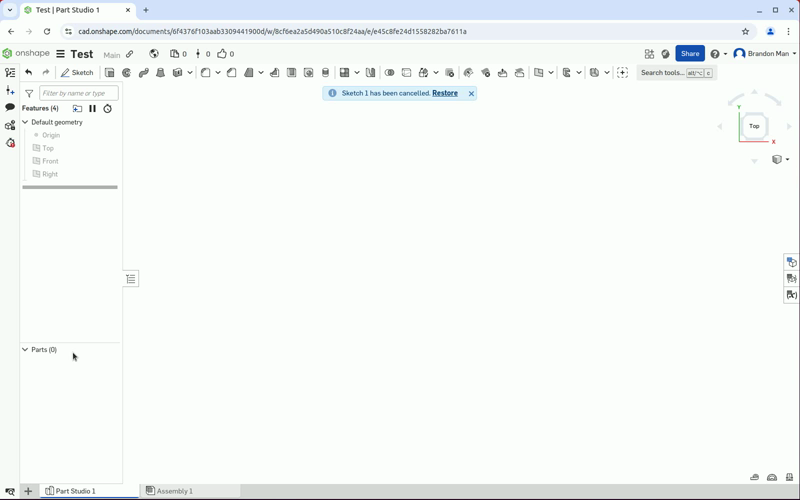
key(y)
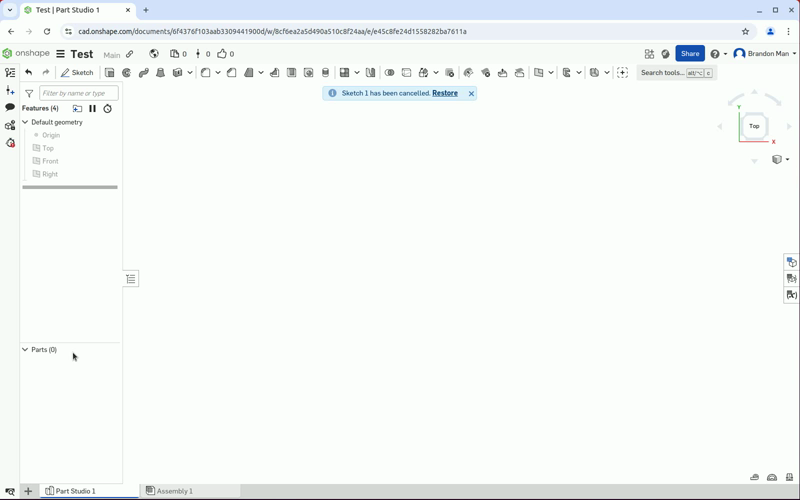
key(shift+p)
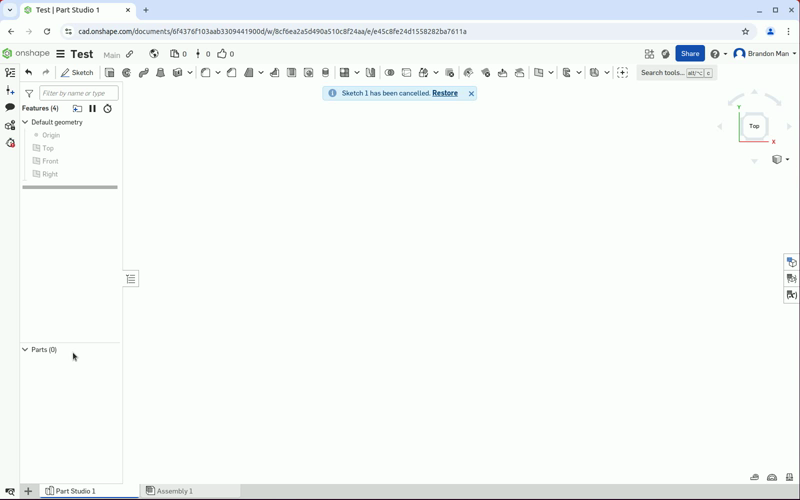
key(space)
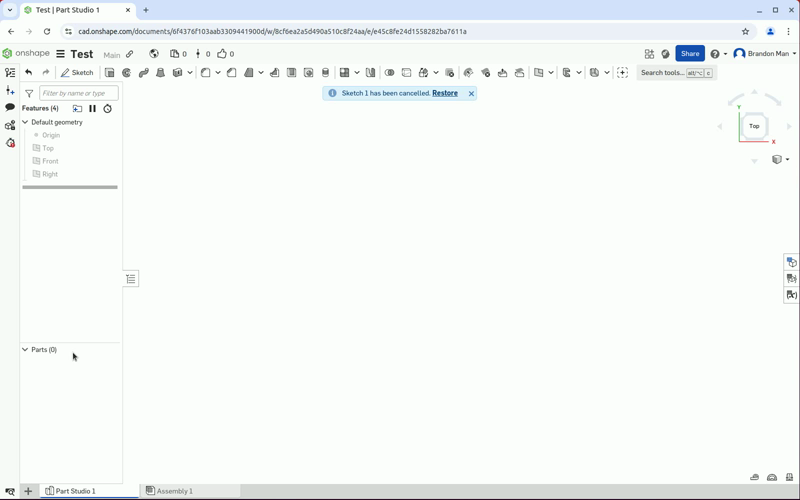
key_down(shift)
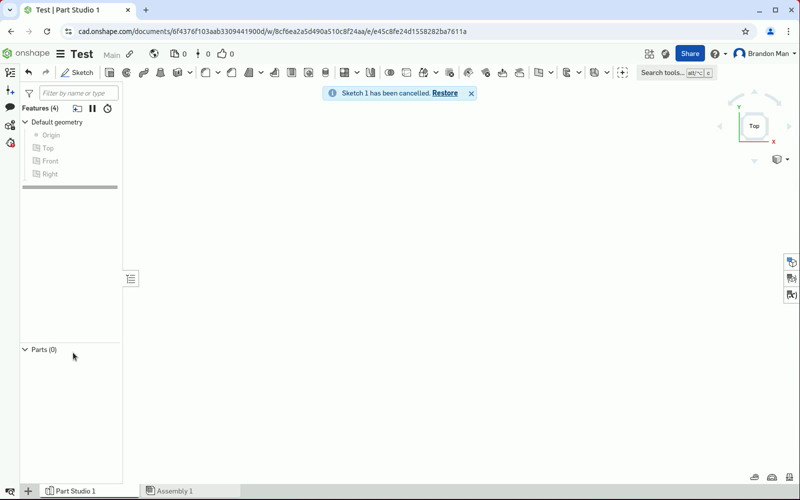
key(up)
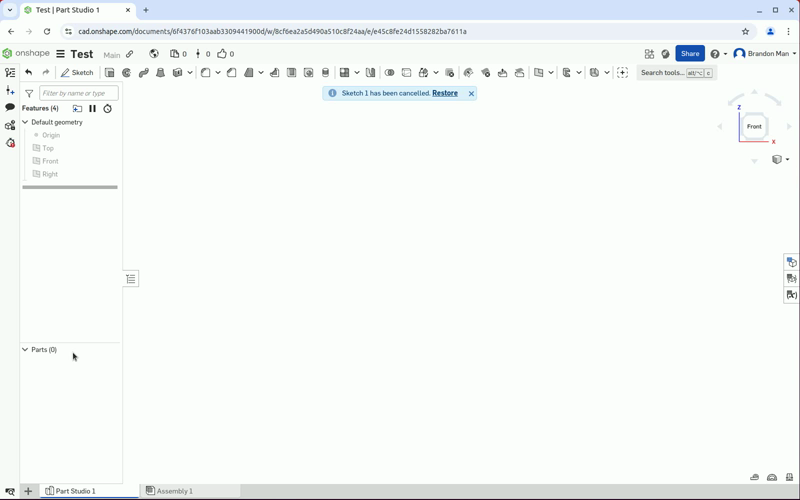
key_up(shift)
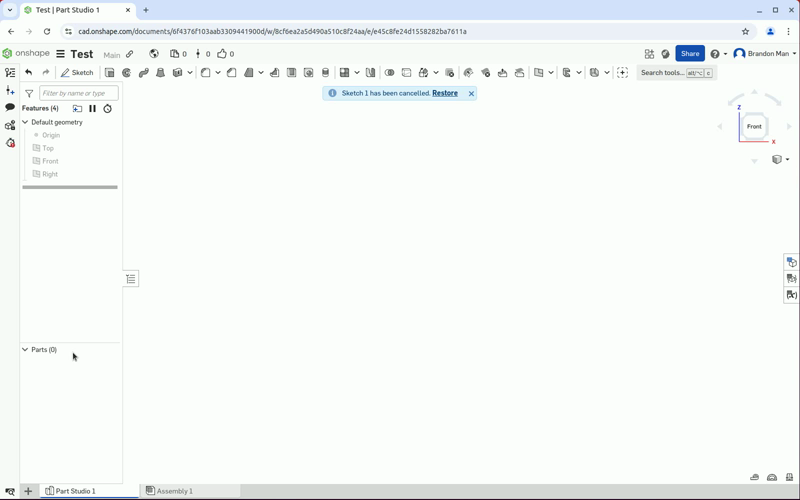
mouse_move(73, 352)
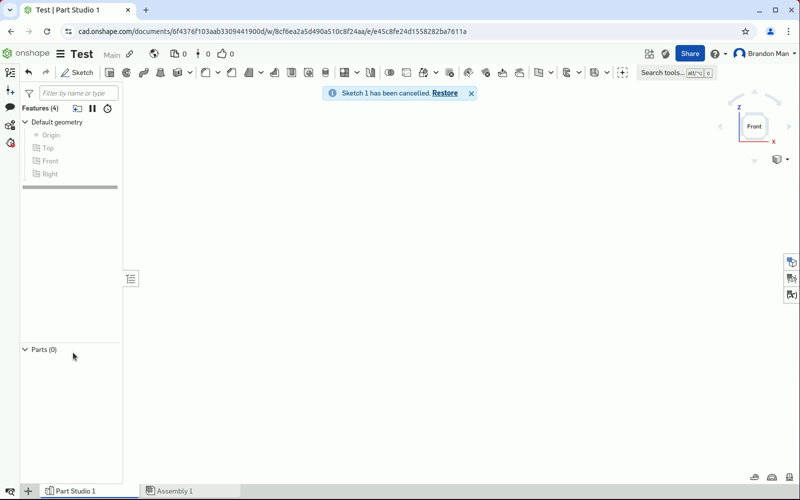
key(shift+y)
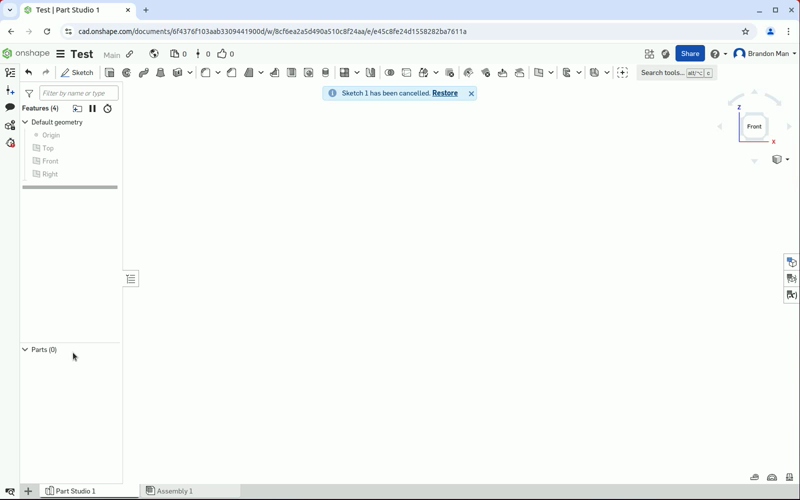
key(shift+s)
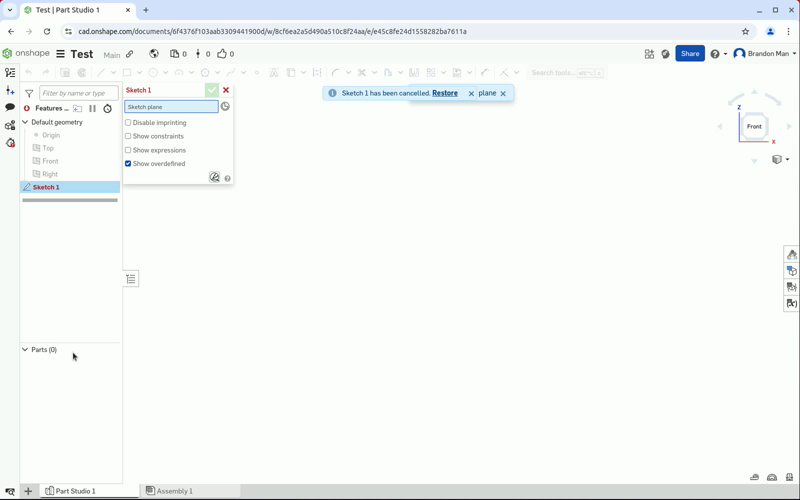
mouse_move(73, 163)
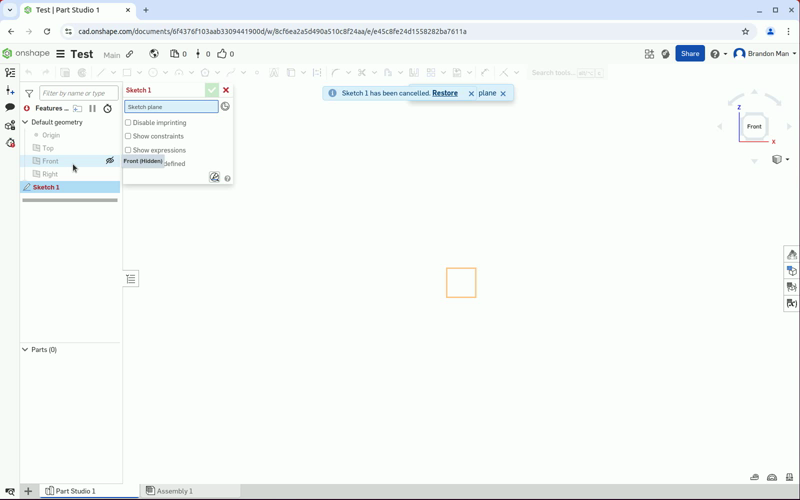
click(73, 163)
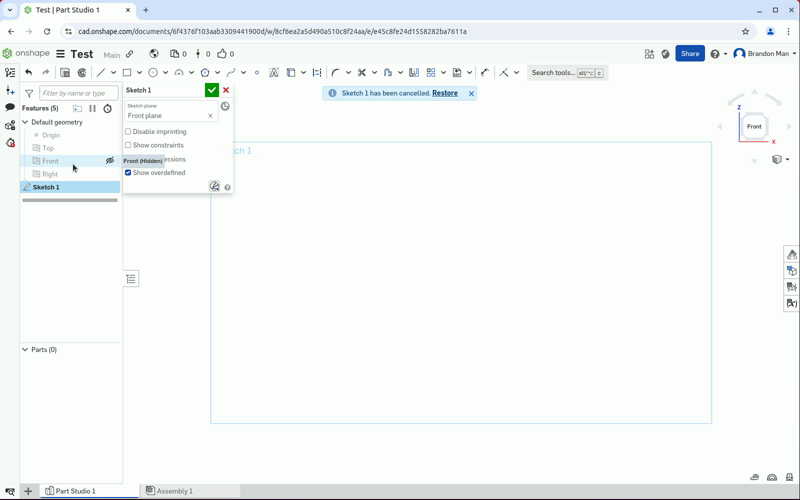
mouse_move(73, 352)
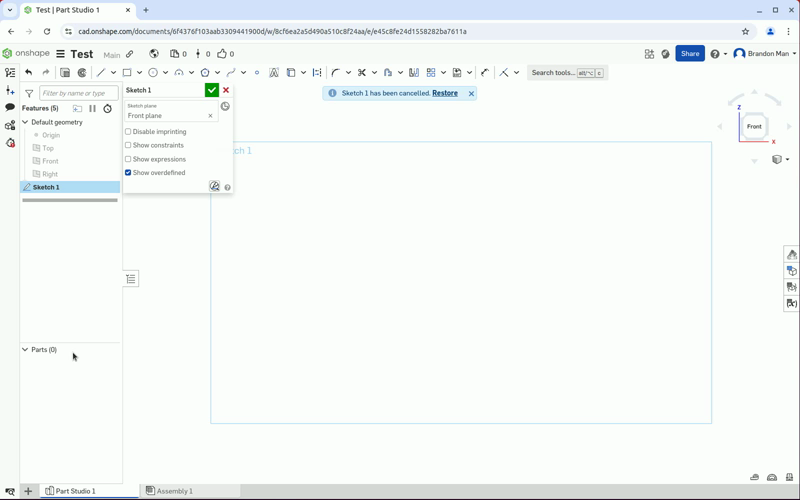
key(y)
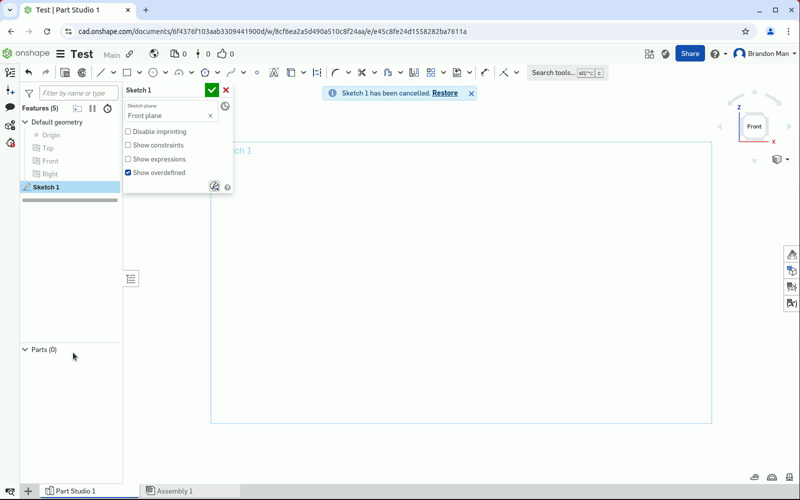
key(c)
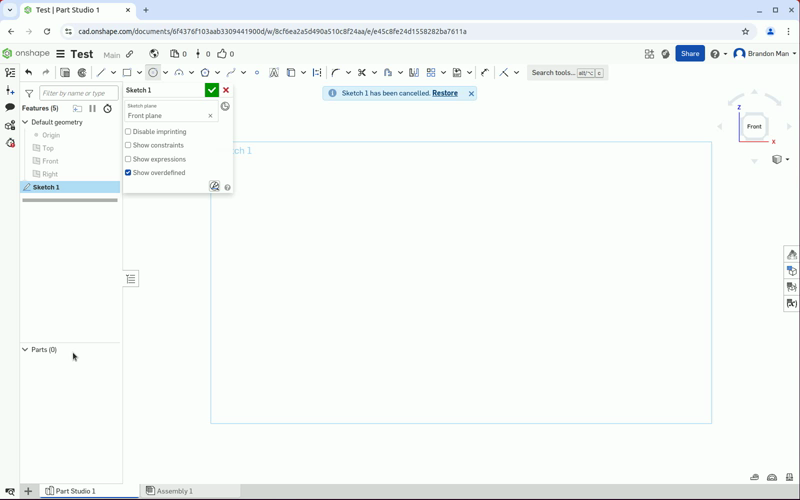
key_down(shift)
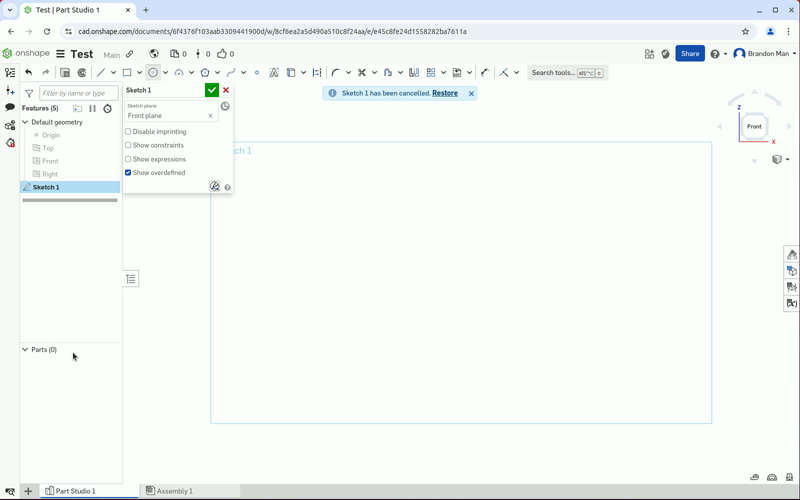
mouse_move(369, 282)
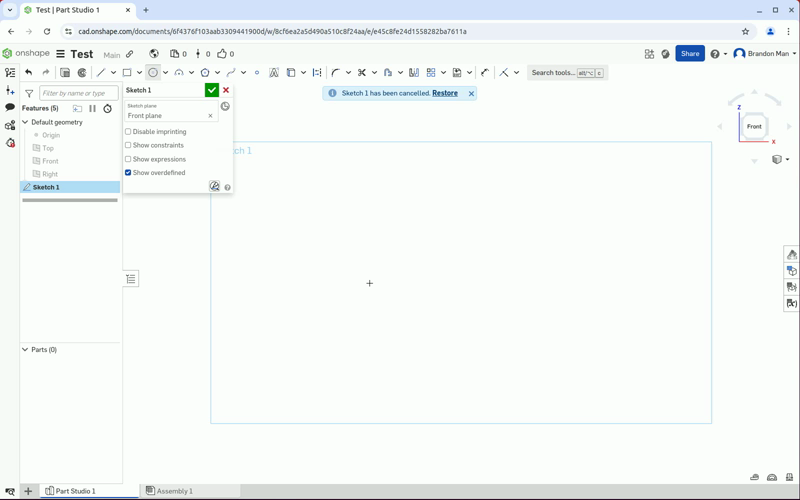
click(369, 282)
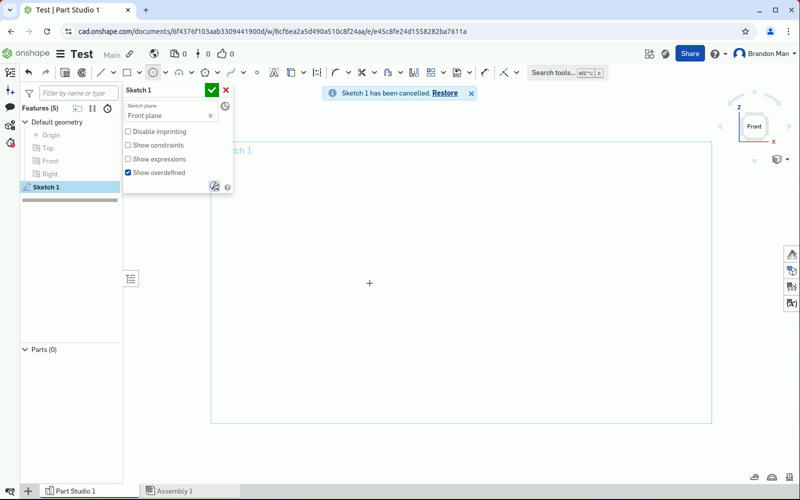
key_up(shift)
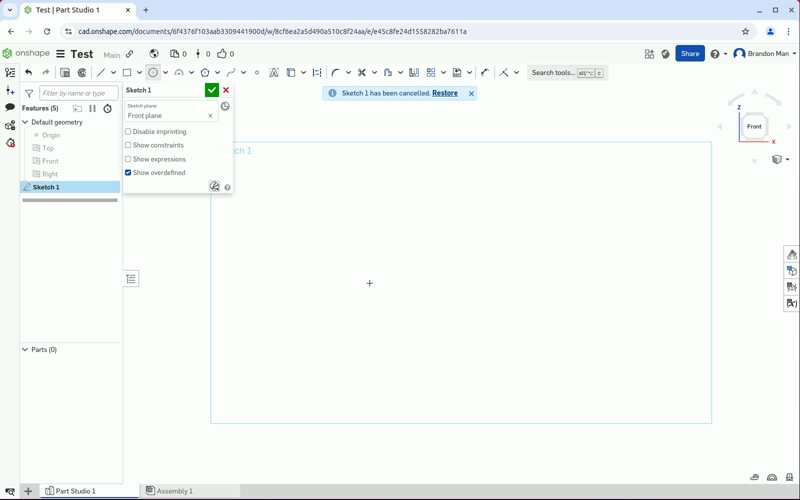
mouse_move(377, 282)
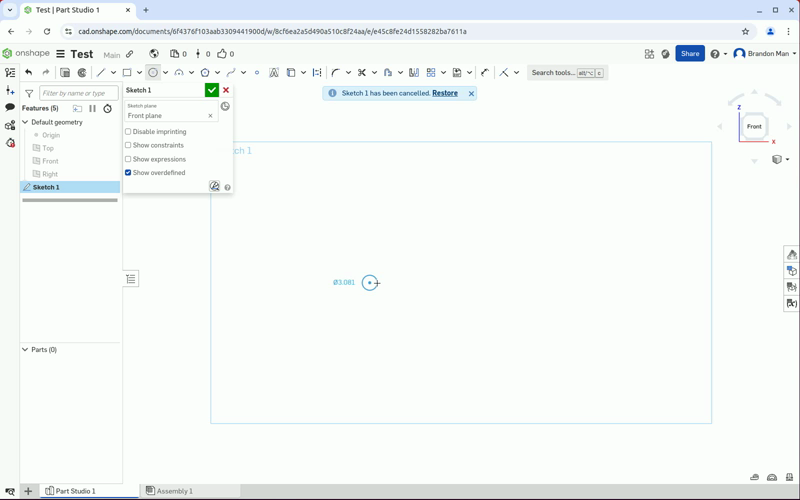
click(377, 282)
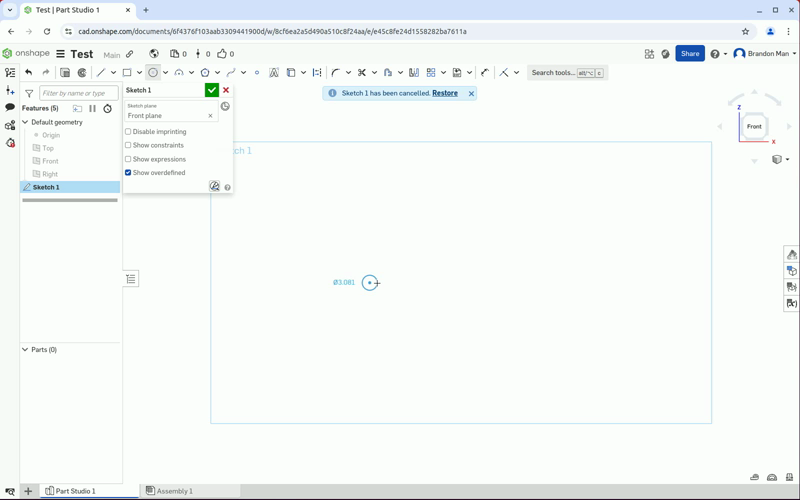
key(esc)
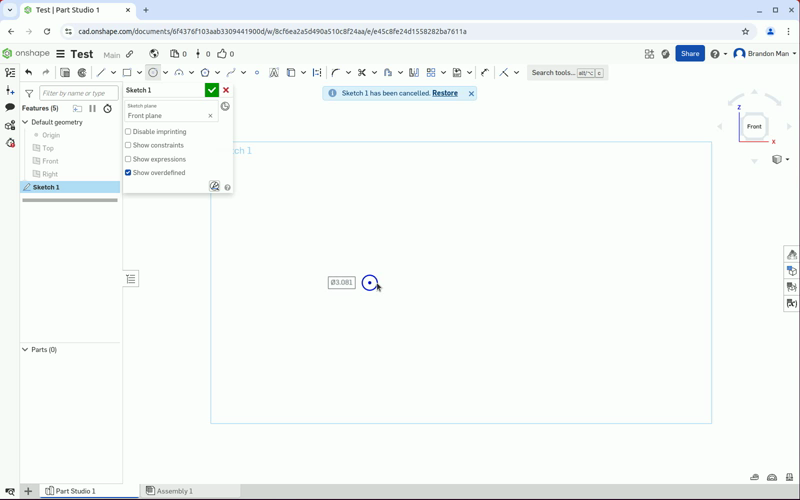
mouse_move(371, 287)
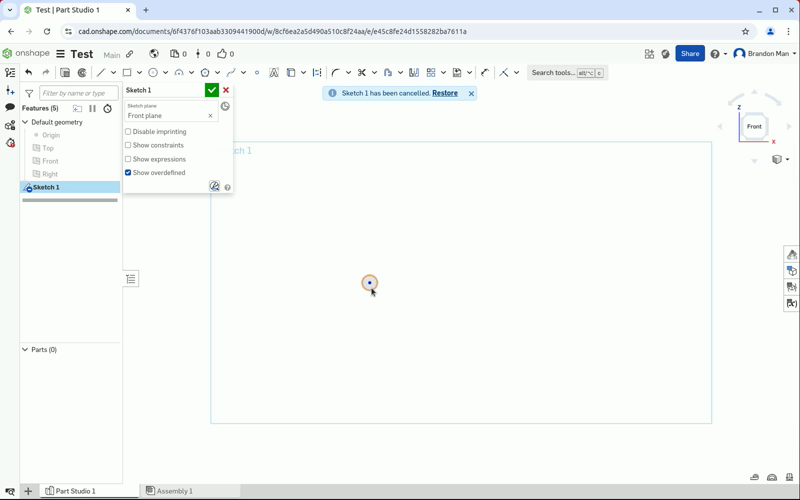
scroll(6)
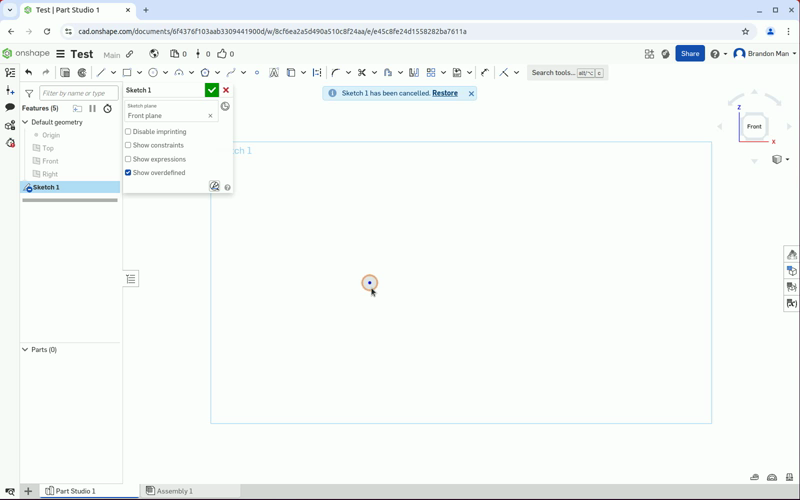
scroll(6)
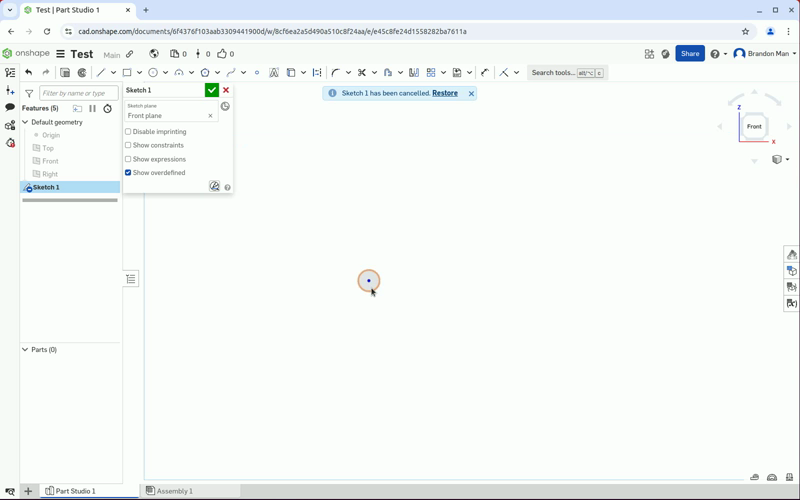
scroll(6)
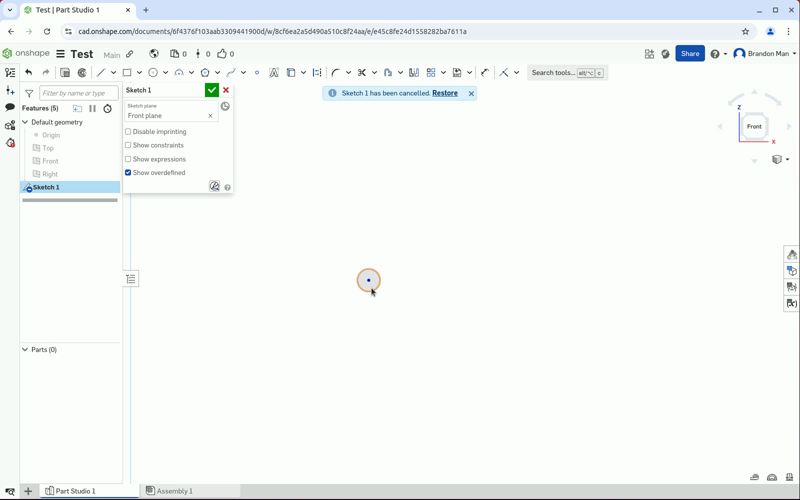
scroll(6)
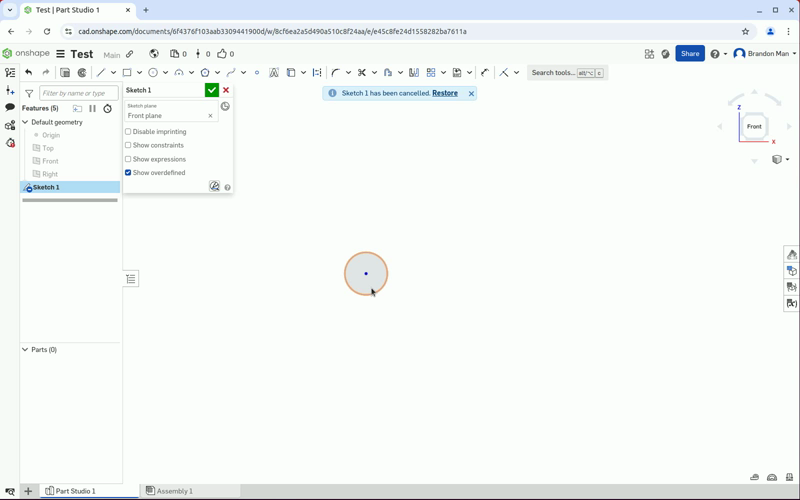
scroll(6)
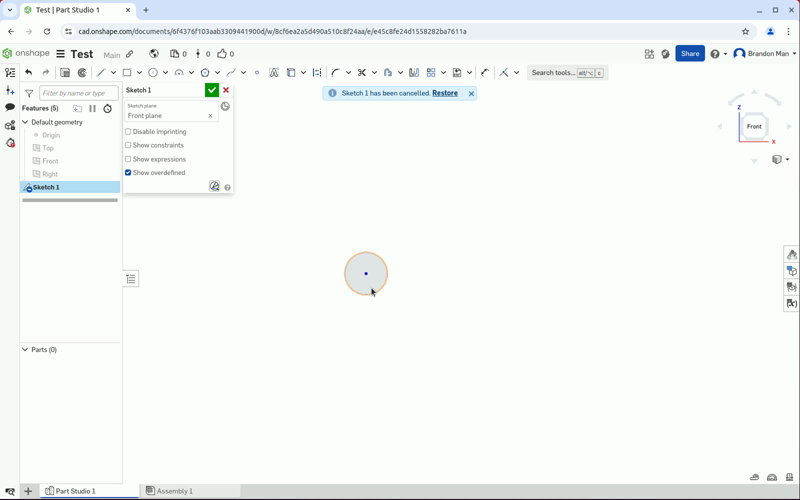
scroll(6)
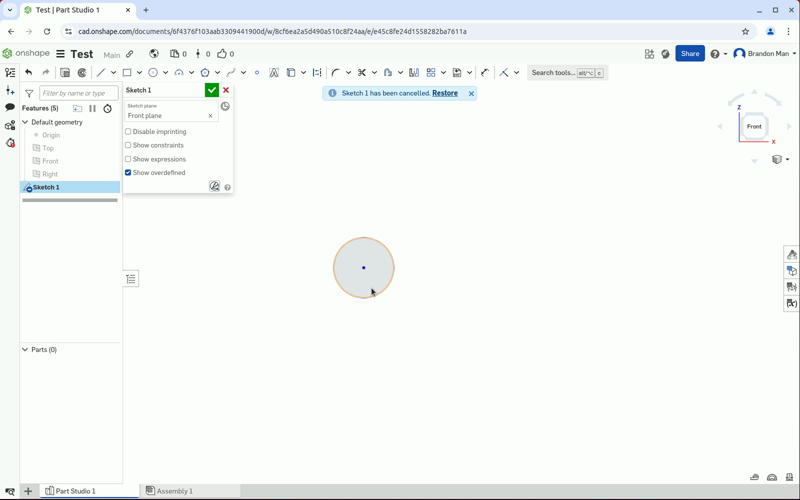
scroll(6)
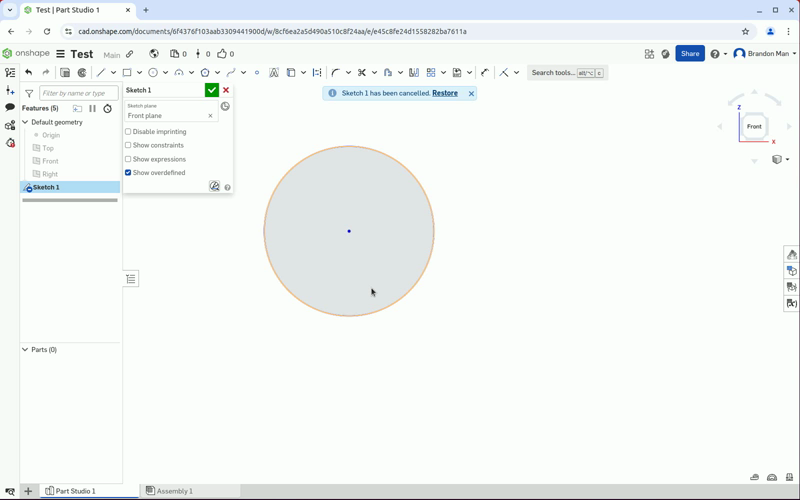
click(371, 287)
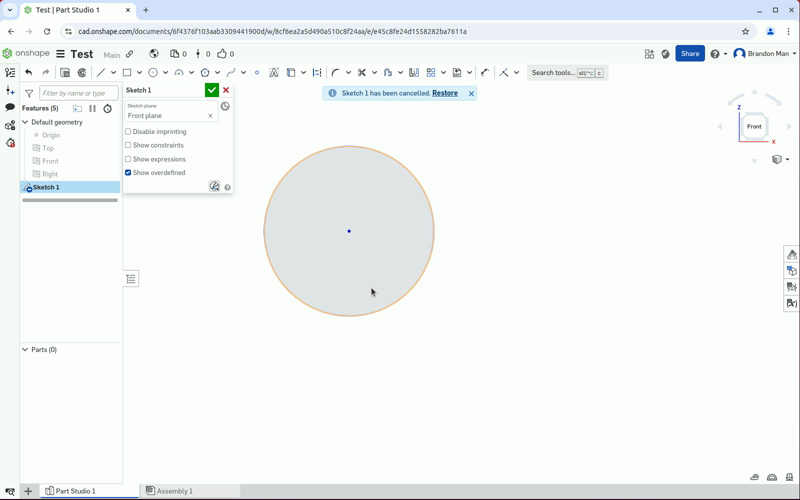
scroll(-6)
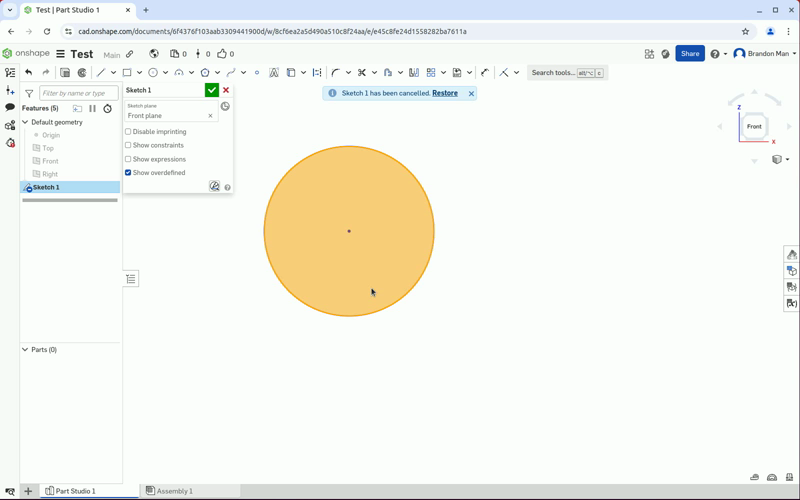
scroll(-6)
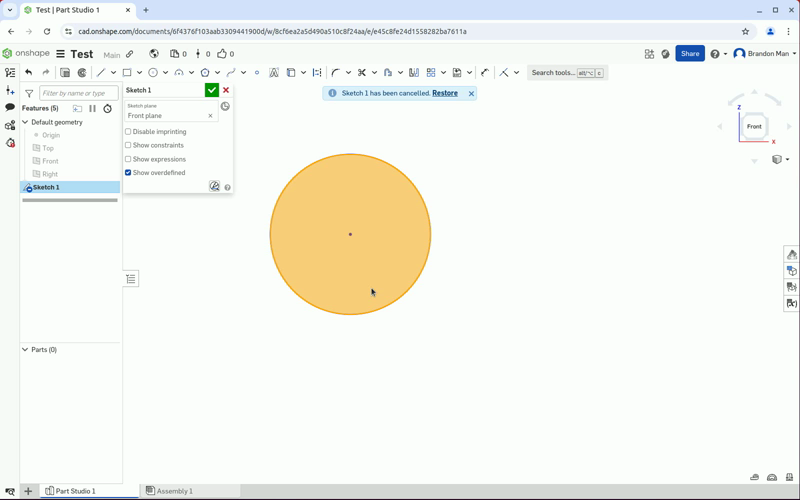
scroll(-6)
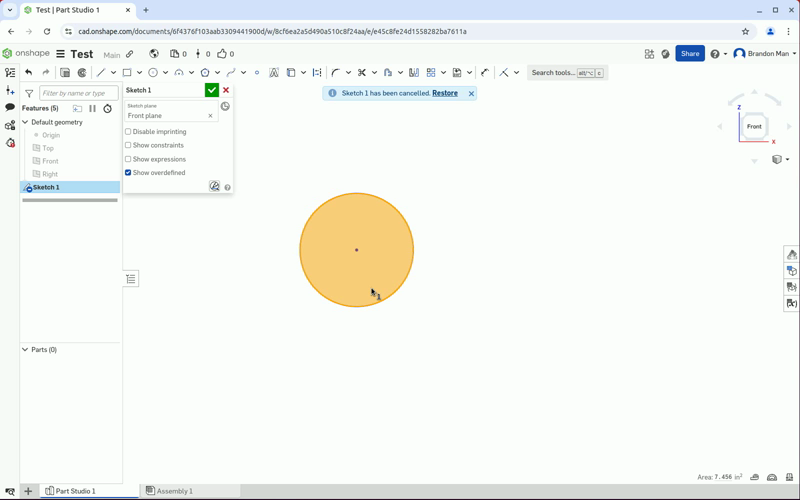
scroll(-6)
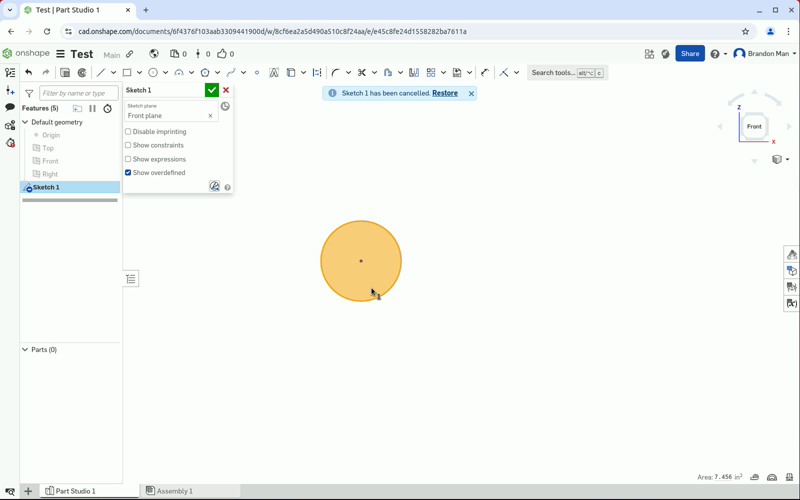
scroll(-6)
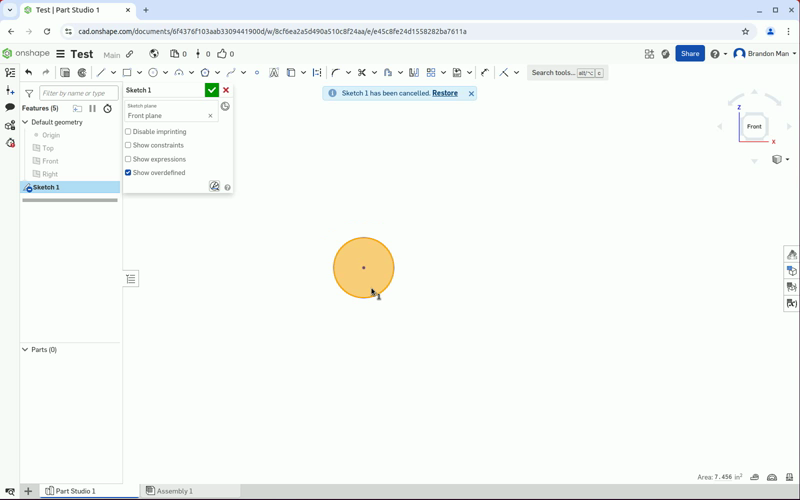
scroll(-6)
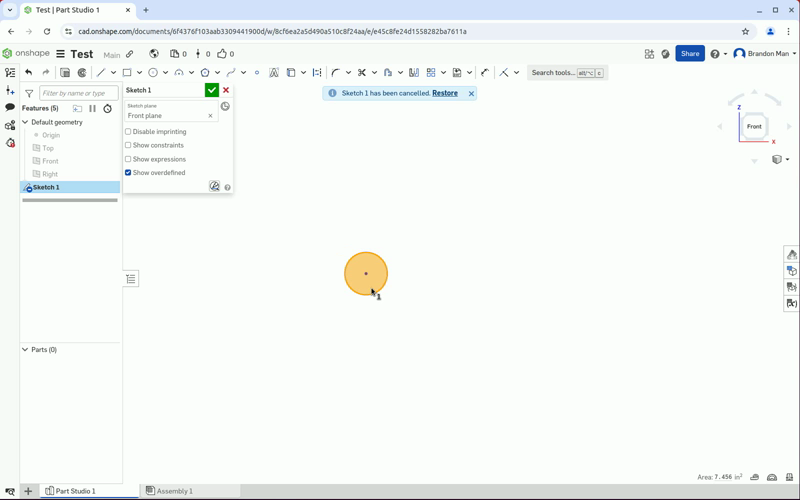
scroll(-6)
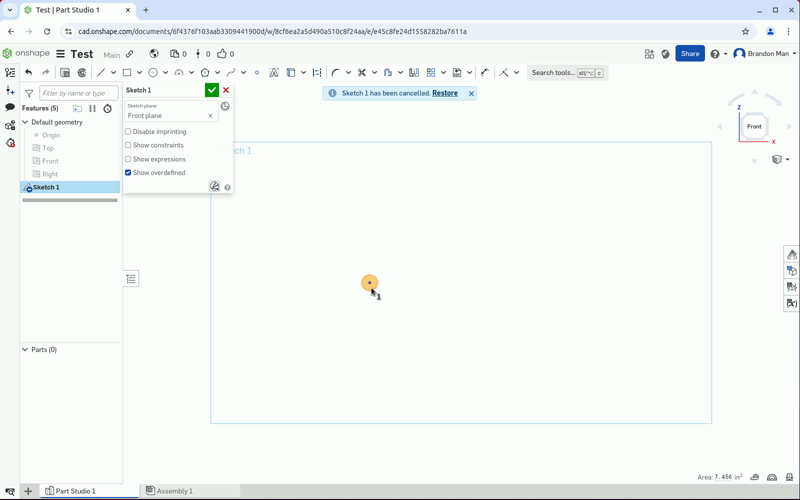
mouse_move(73, 352)
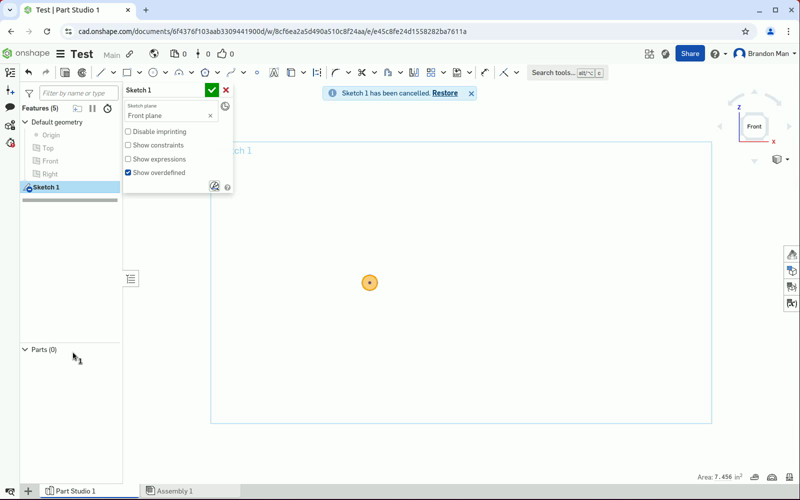
key(shift+y)
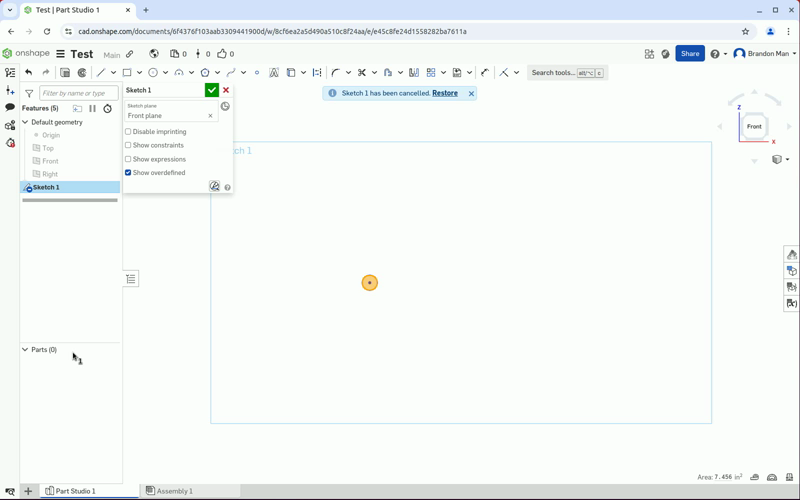
key(shift+e)
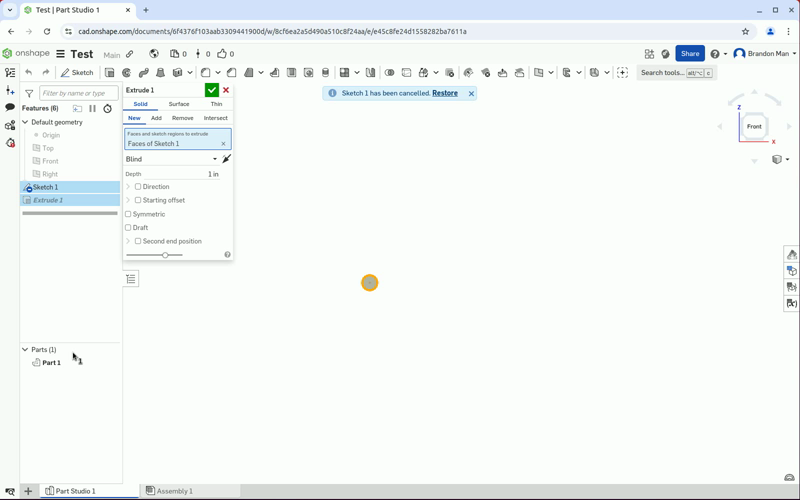
mouse_move(143, 106)
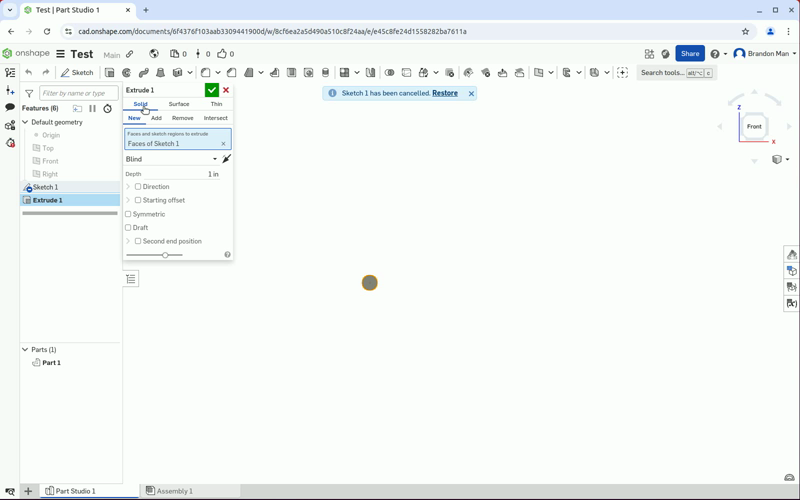
click(143, 106)
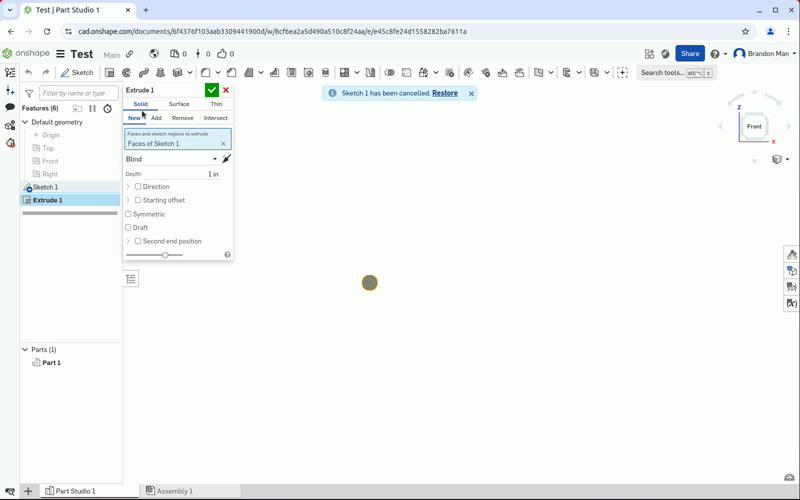
mouse_move(137, 120)
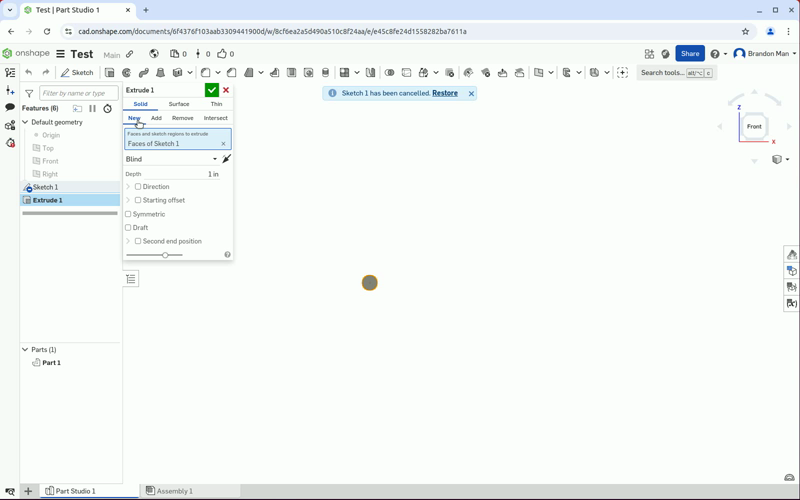
click(137, 120)
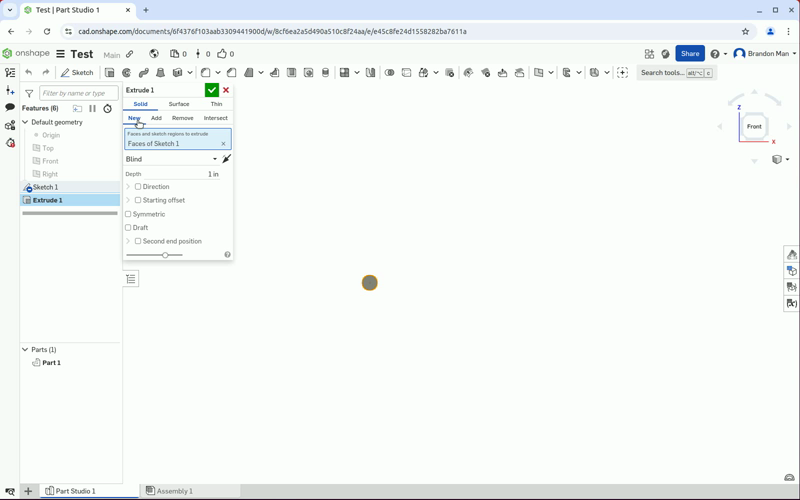
key(tab, 4)
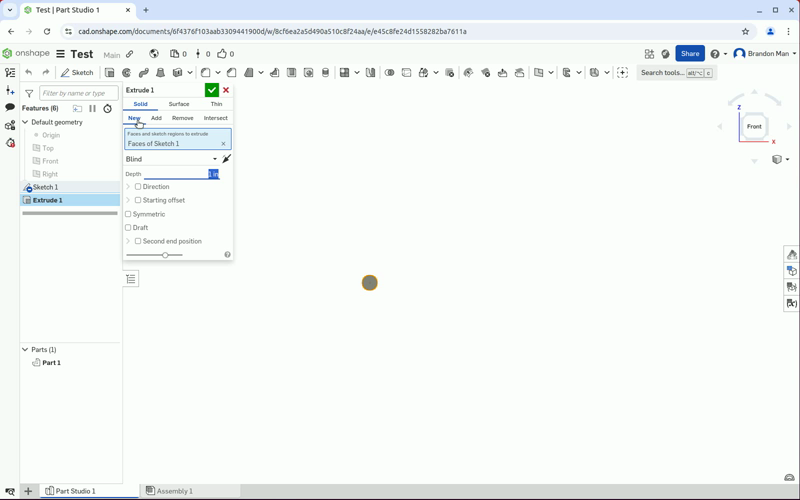
text(3.611)
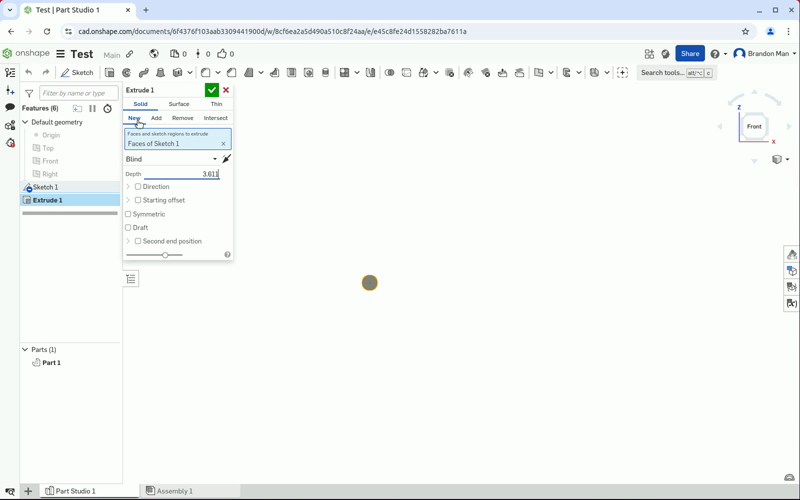
key(enter)
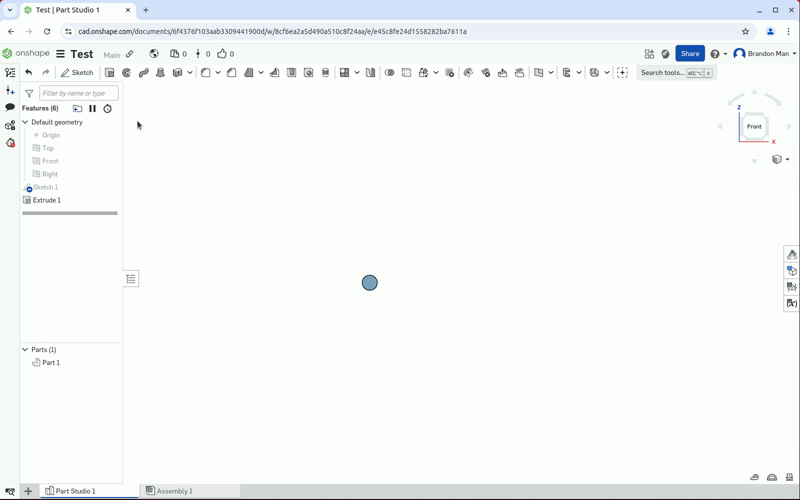
key(shift+h)
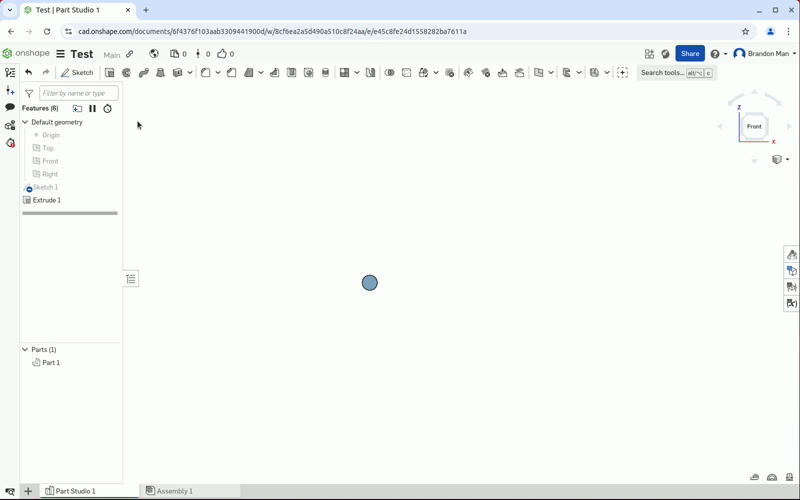
key(shift+h)
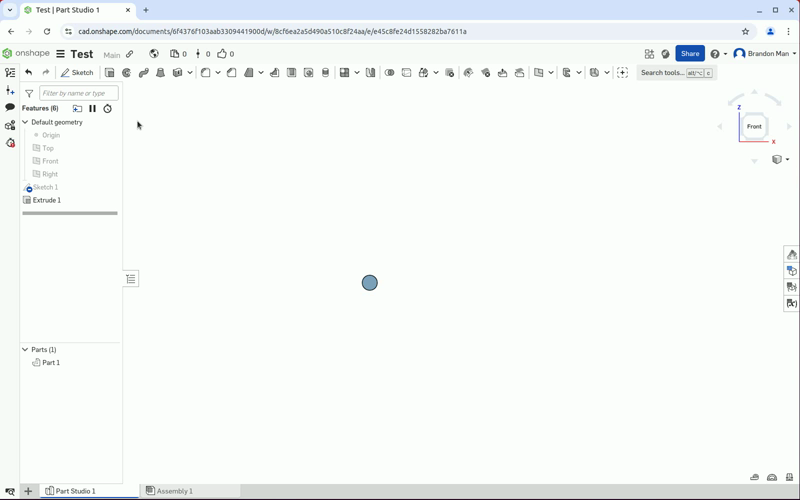
mouse_move(73, 189)
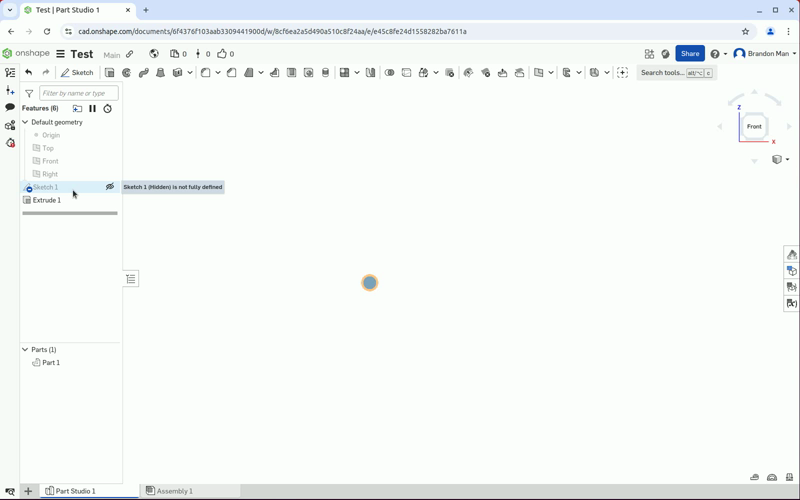
click(73, 189)
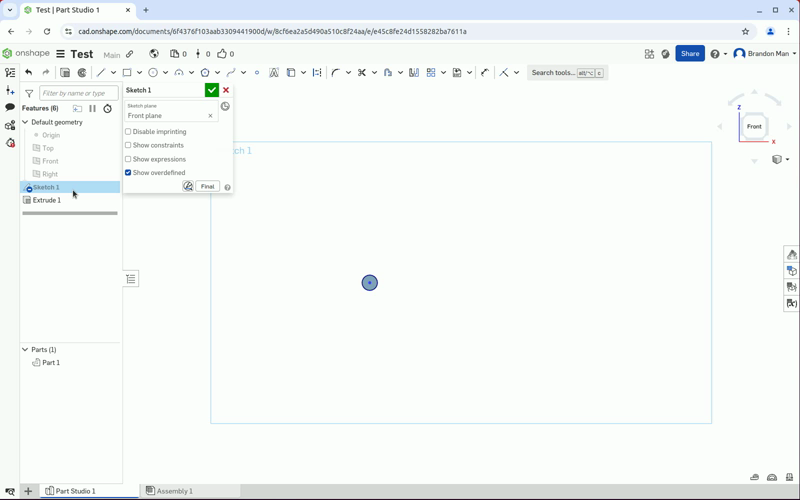
mouse_move(229, 92)
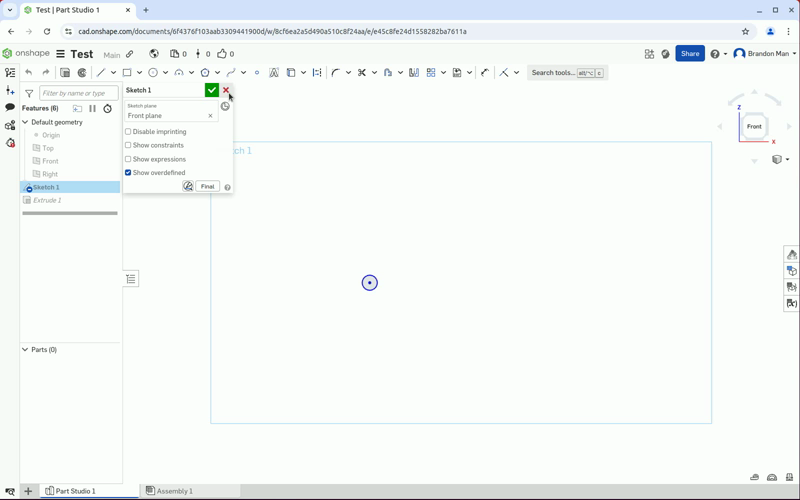
click(229, 92)
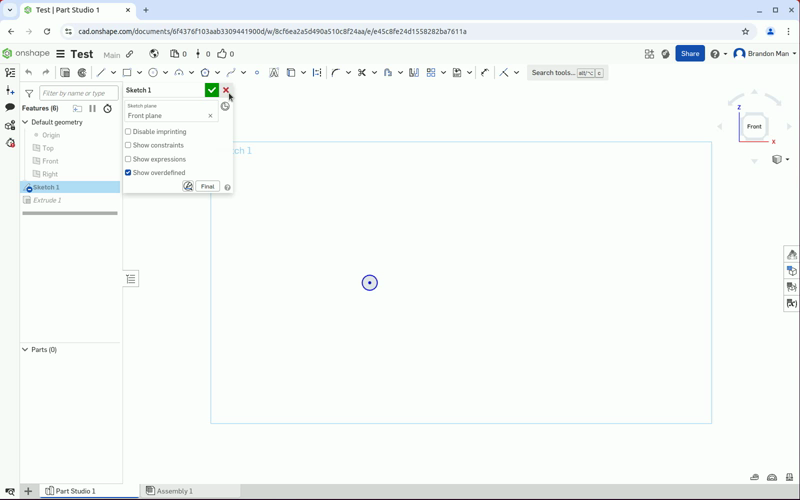
key(shift+s)
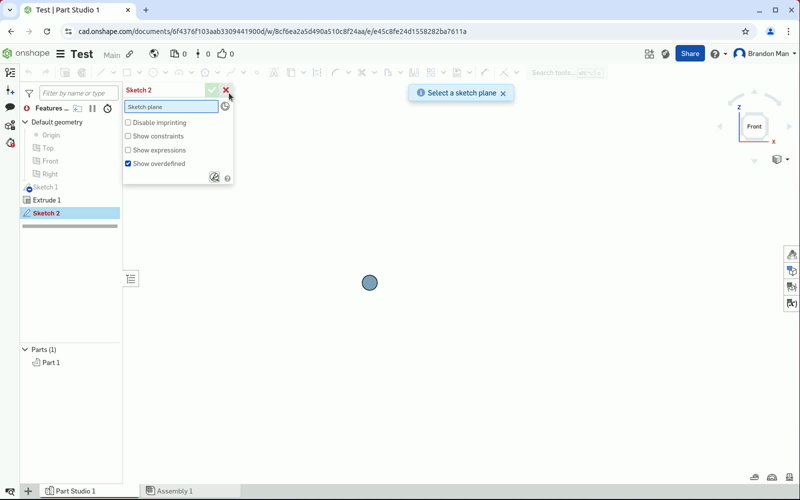
mouse_move(73, 163)
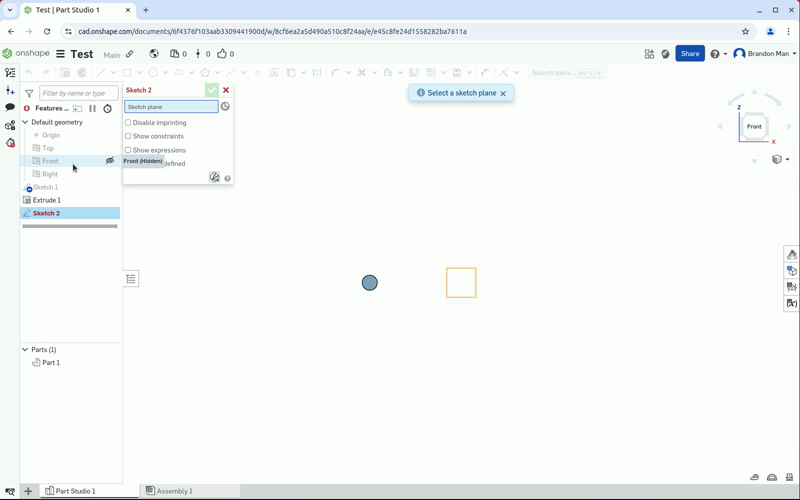
click(73, 163)
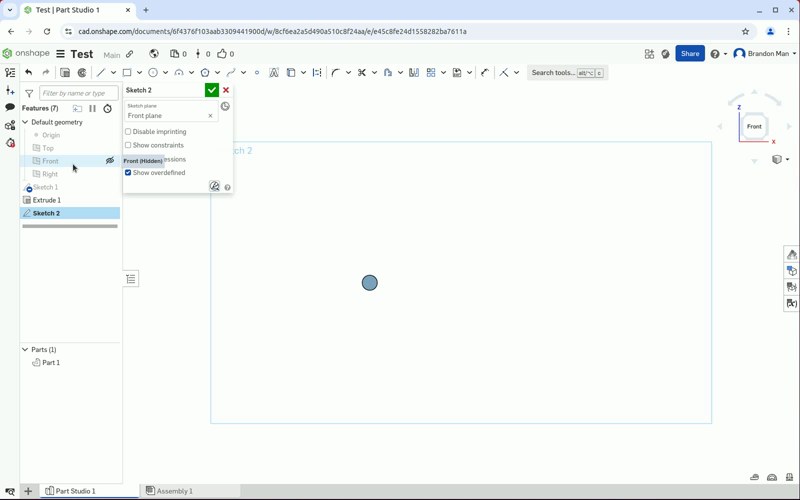
mouse_move(73, 352)
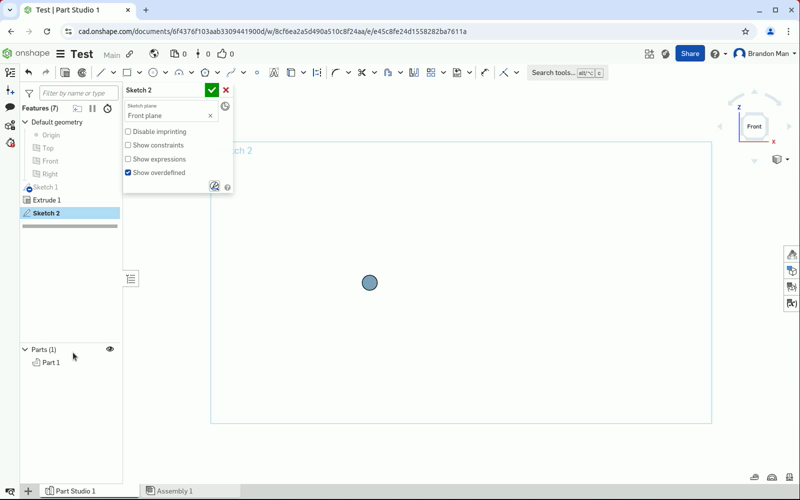
key(y)
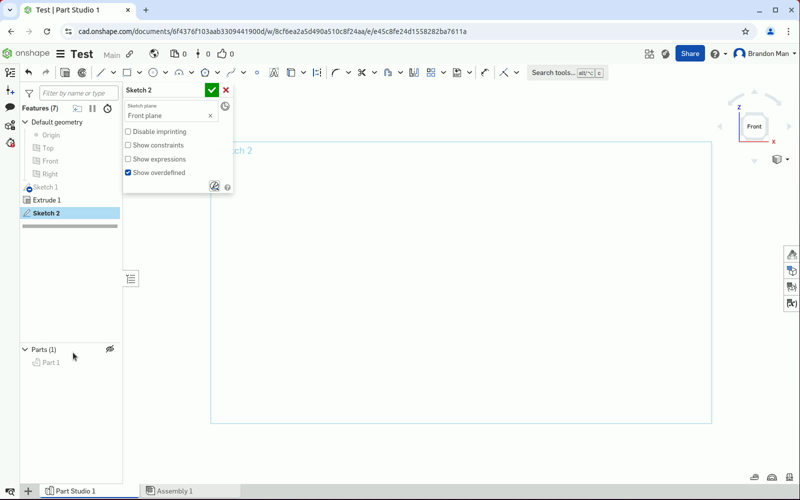
key(c)
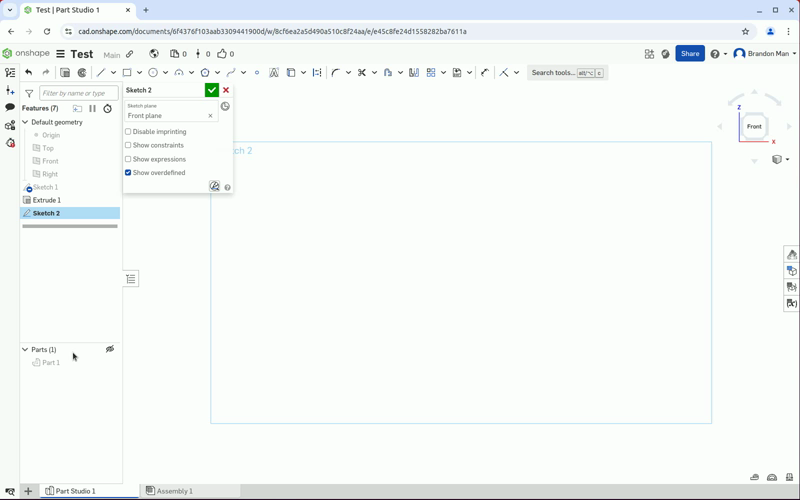
key_down(shift)
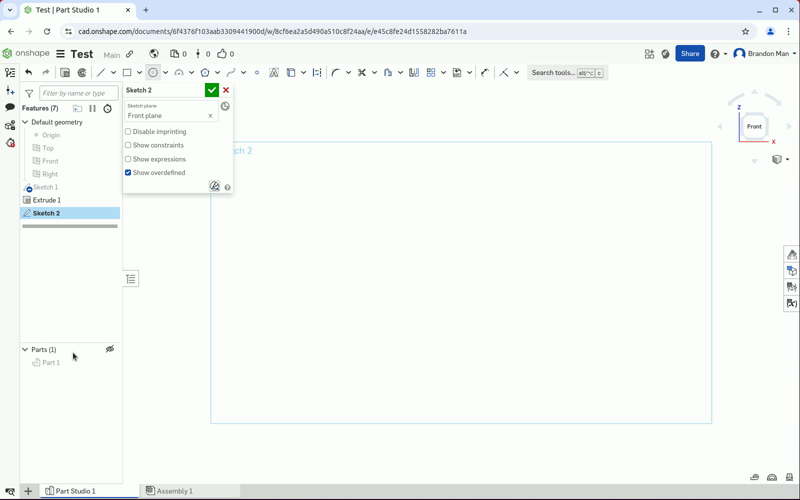
mouse_move(370, 282)
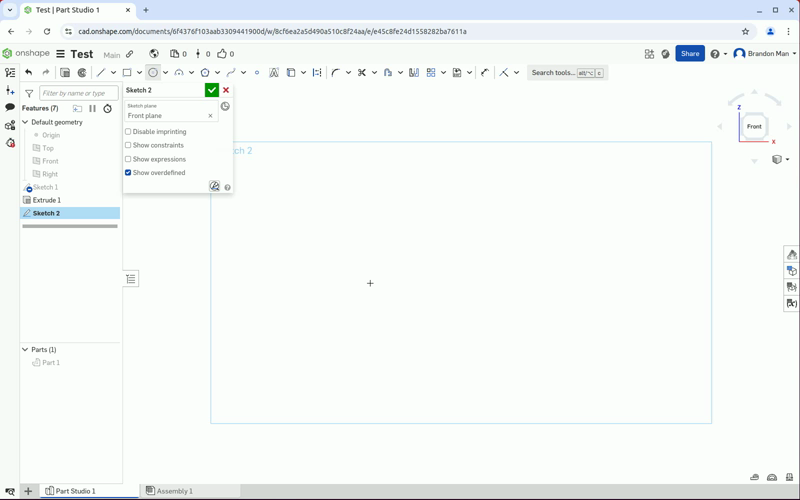
click(370, 282)
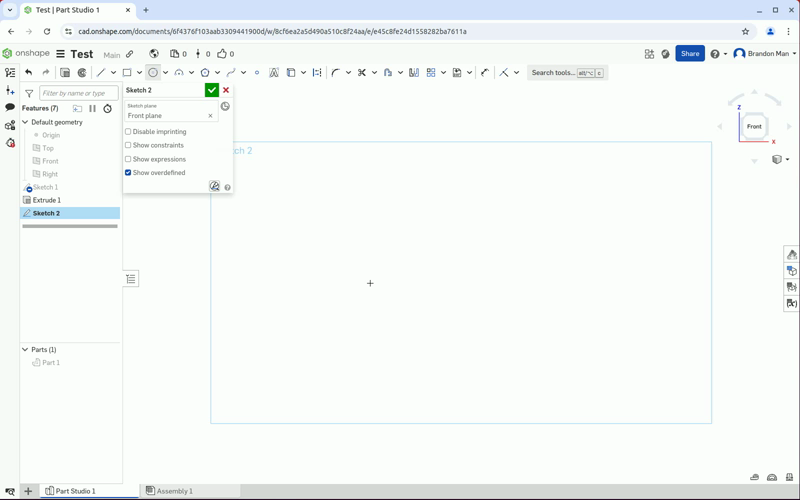
key_up(shift)
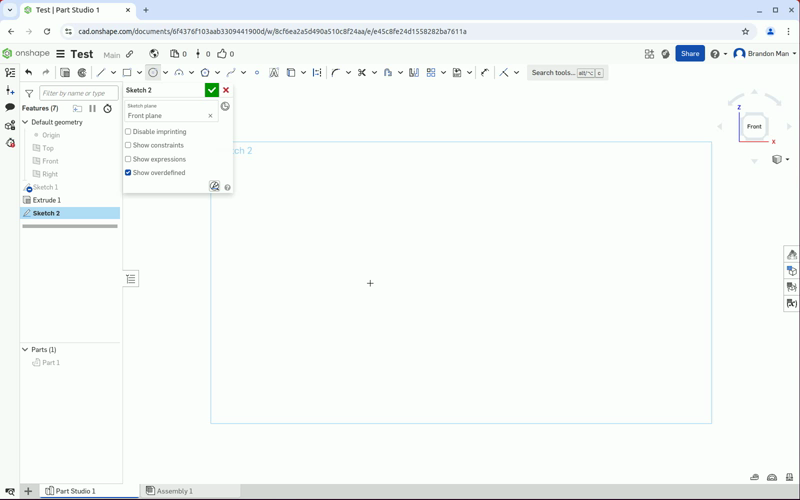
mouse_move(392, 282)
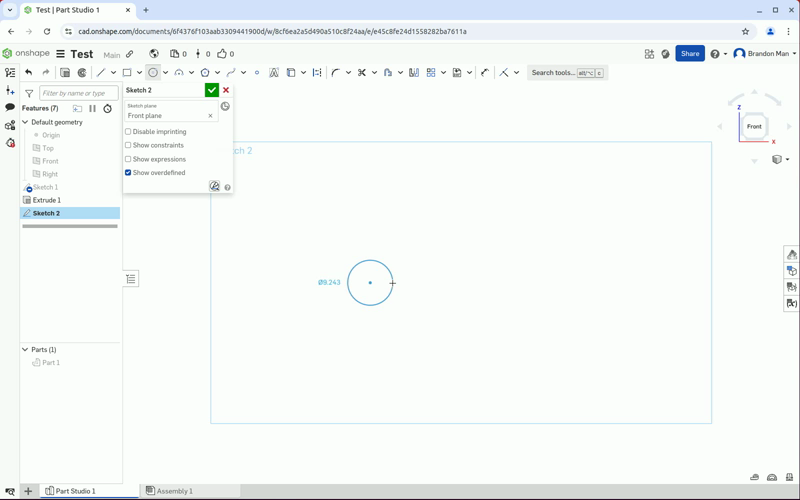
click(392, 282)
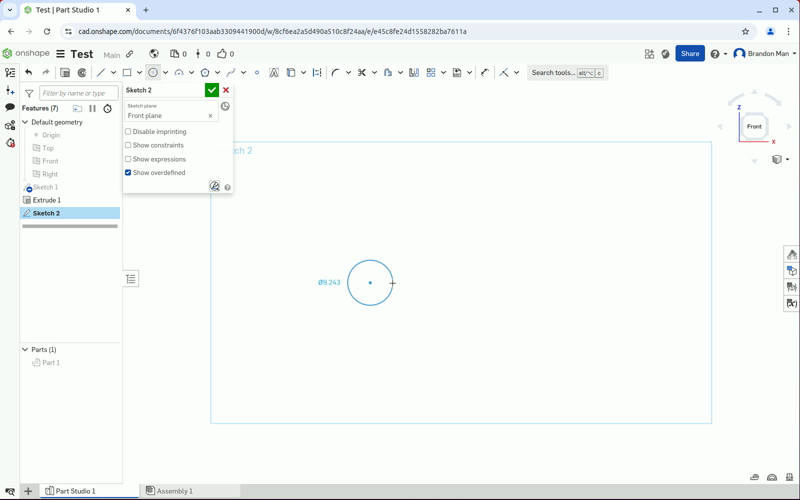
key(esc)
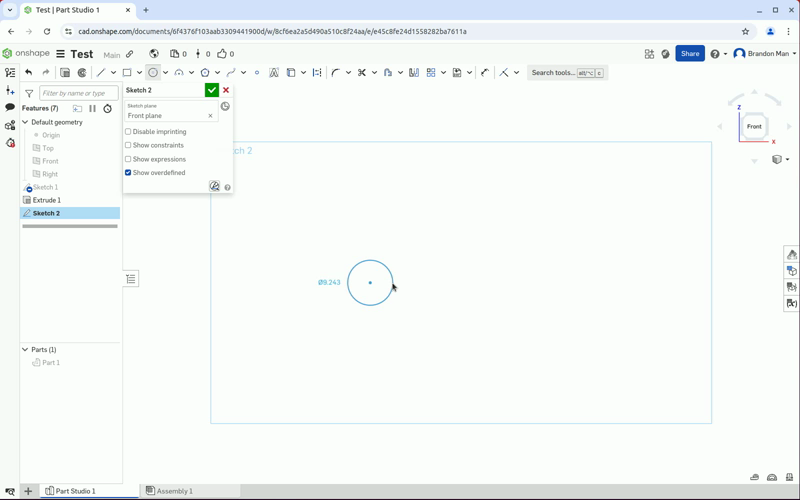
key(c)
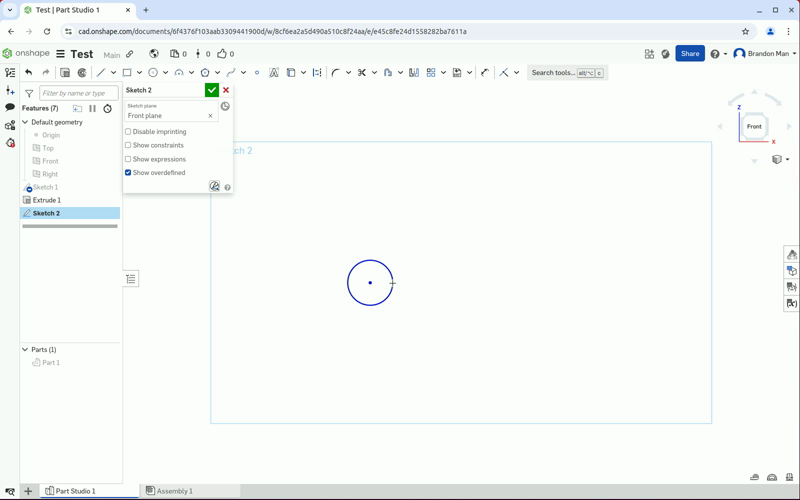
key_down(shift)
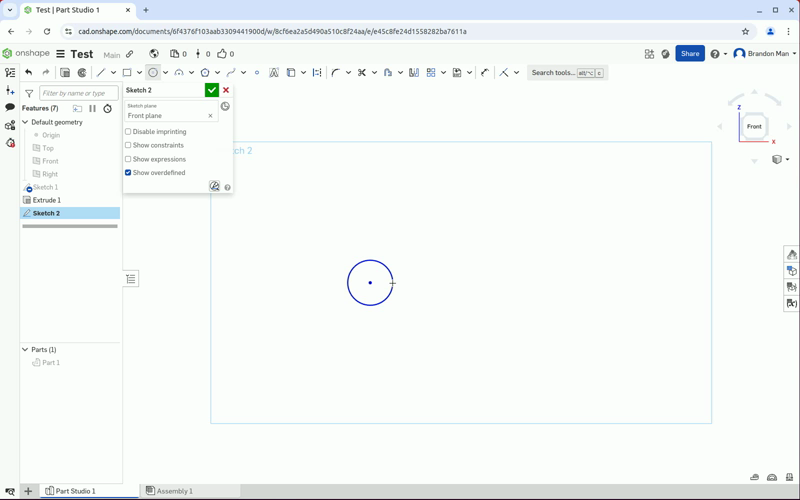
mouse_move(370, 282)
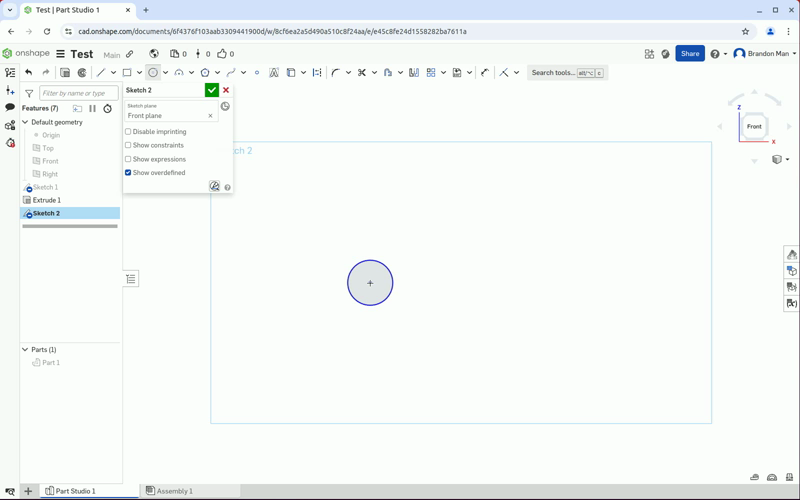
click(370, 282)
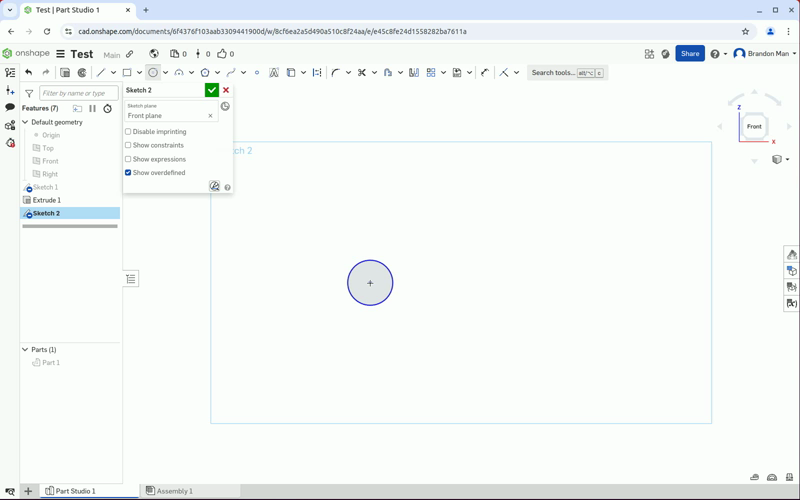
key_up(shift)
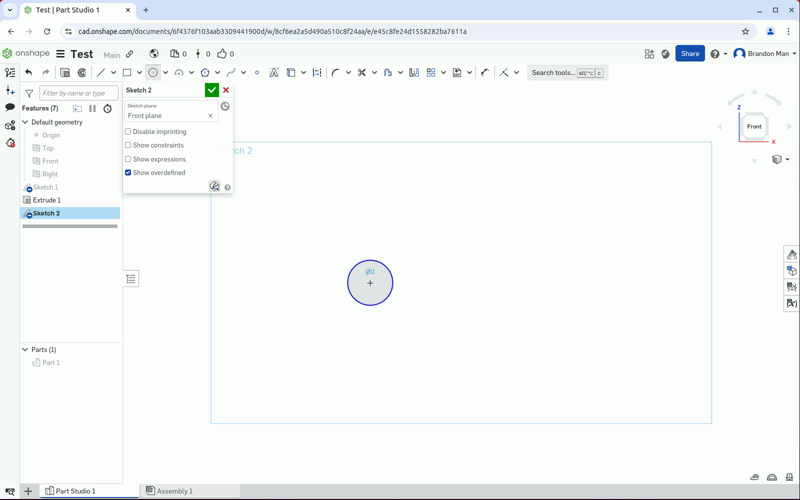
mouse_move(385, 282)
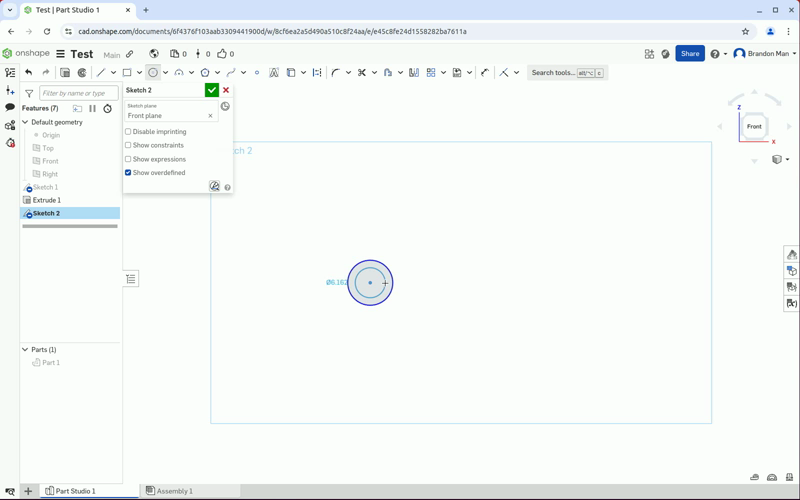
click(385, 282)
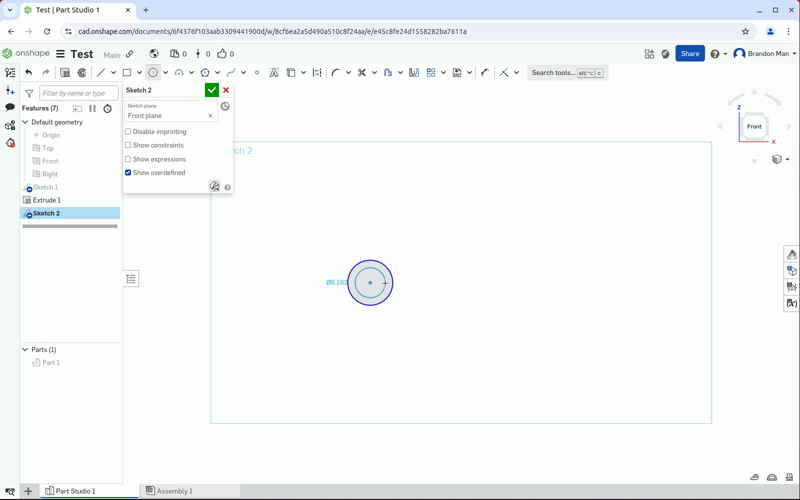
key(esc)
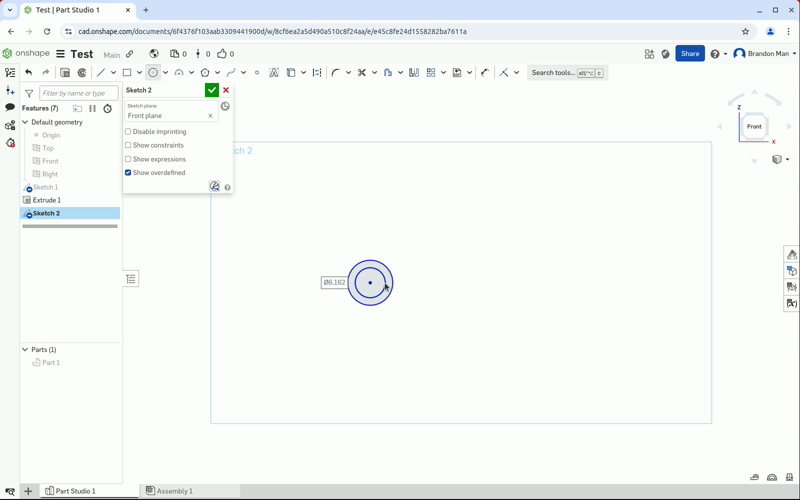
mouse_move(357, 295)
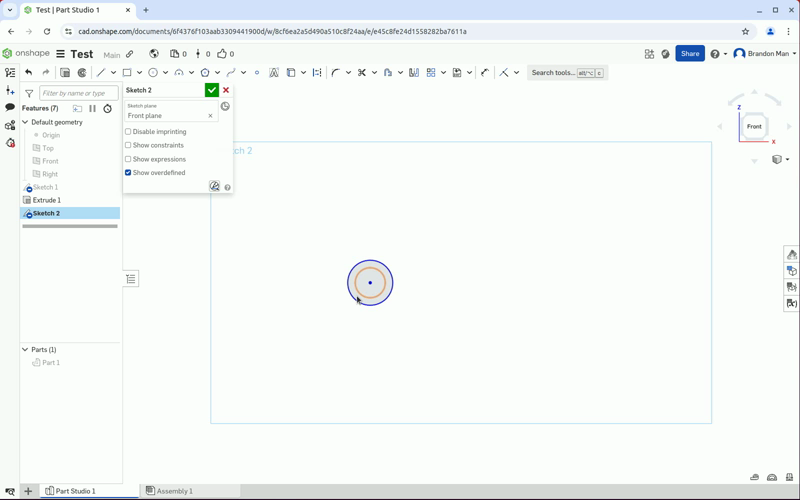
scroll(6)
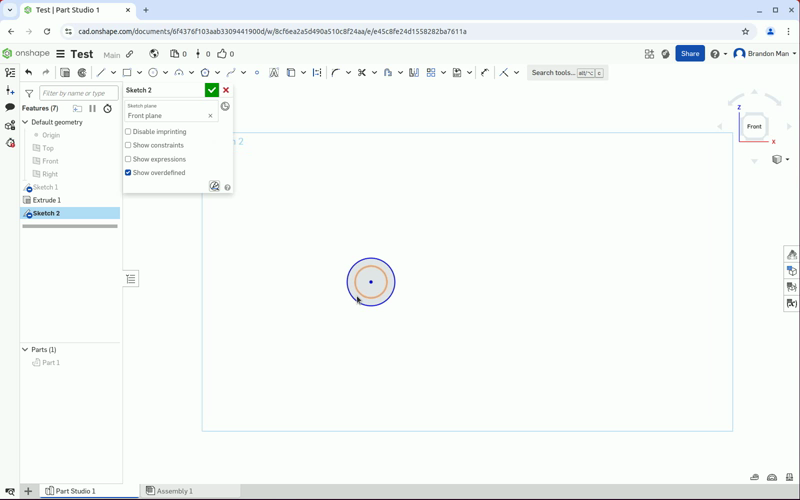
scroll(6)
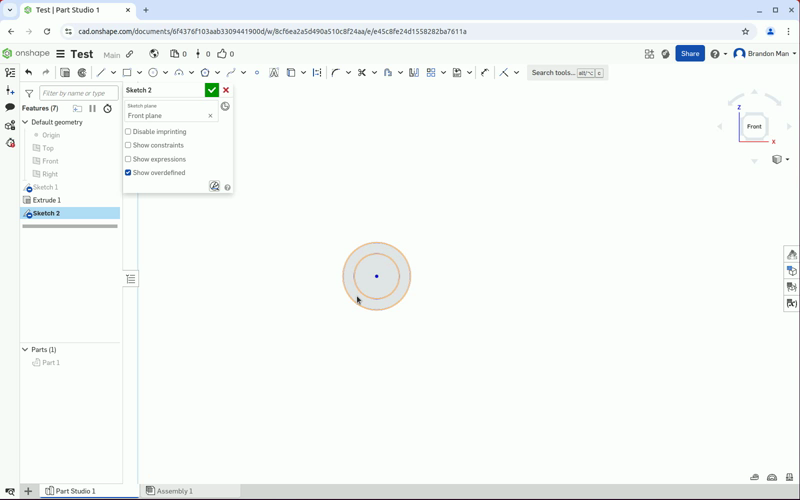
scroll(6)
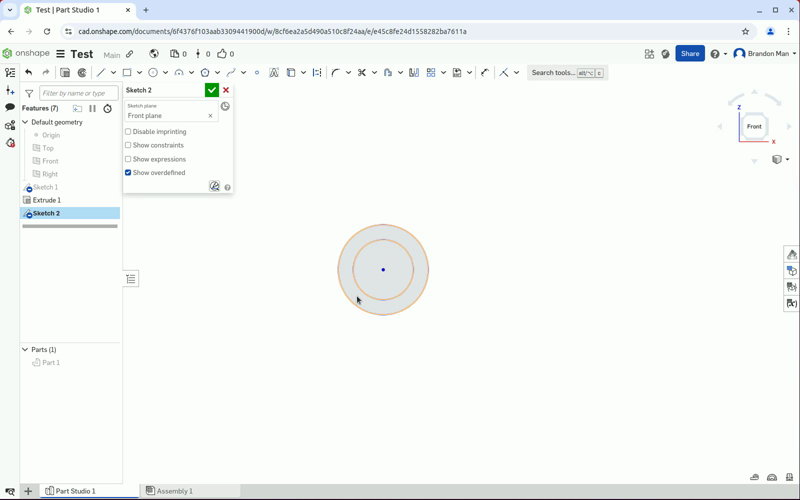
scroll(6)
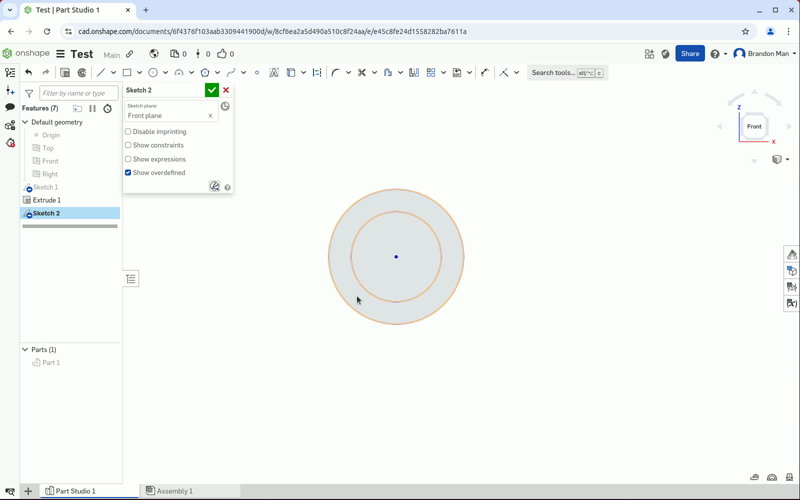
scroll(6)
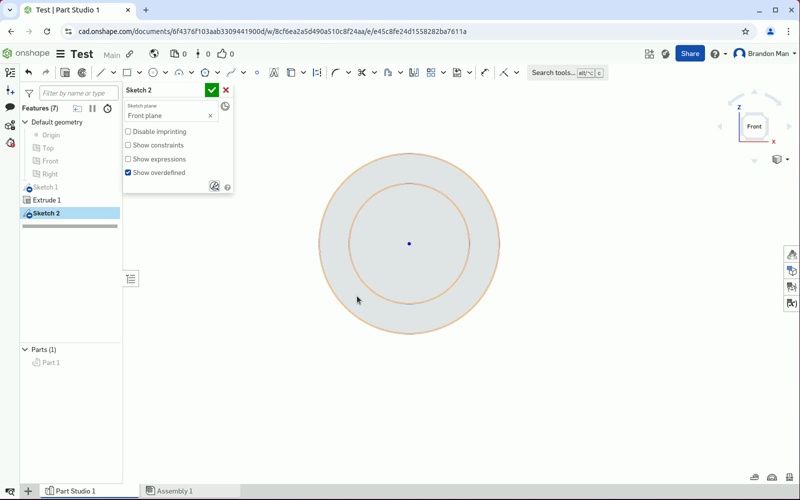
scroll(6)
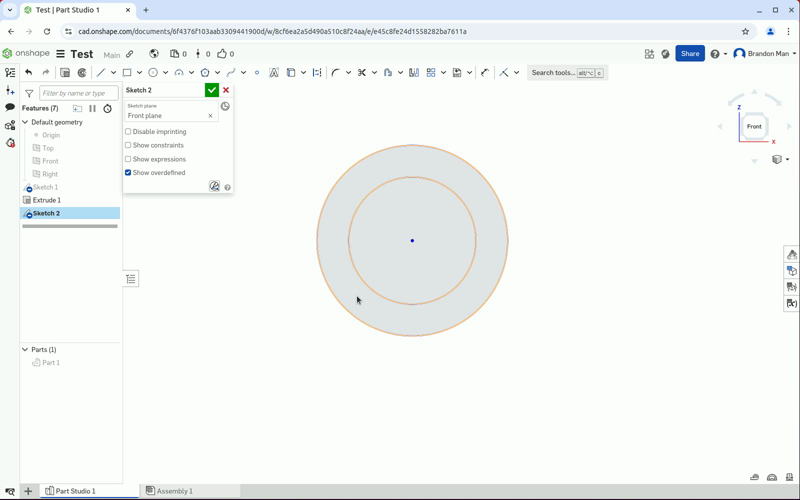
scroll(6)
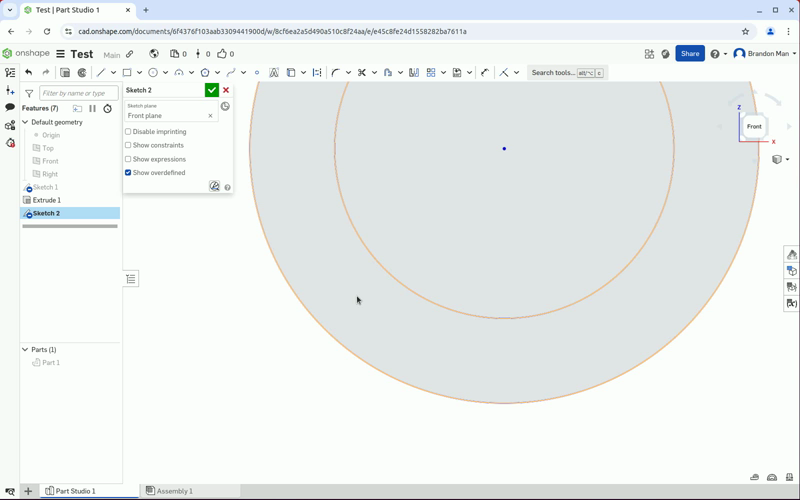
click(357, 295)
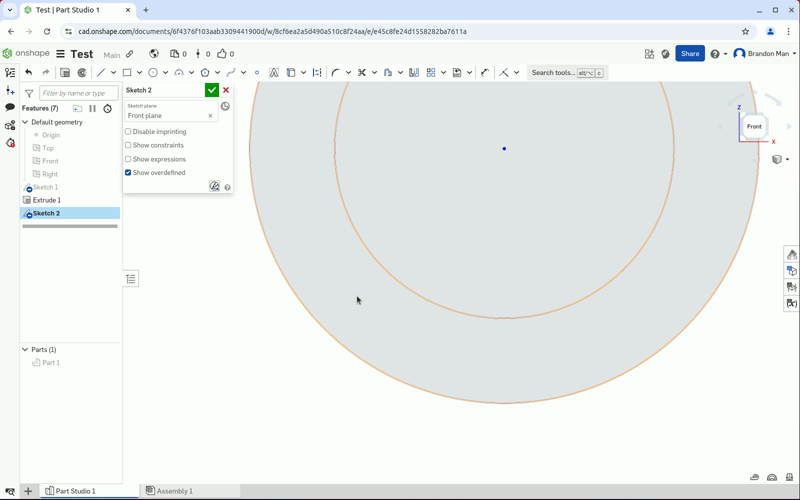
scroll(-6)
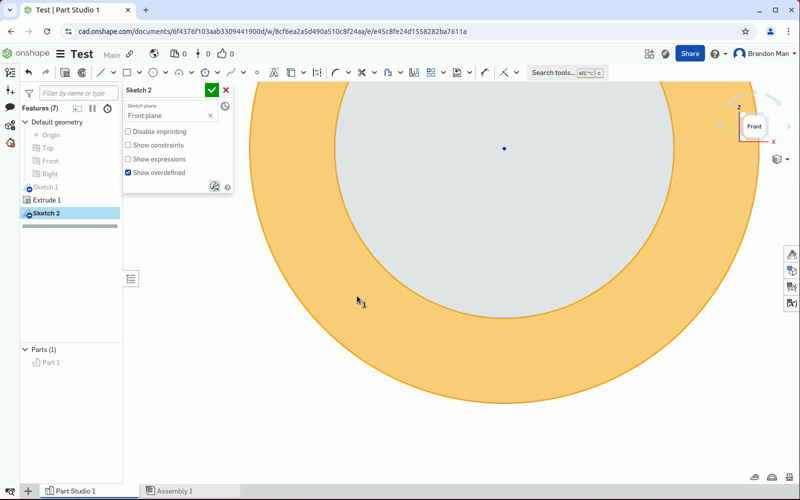
scroll(-6)
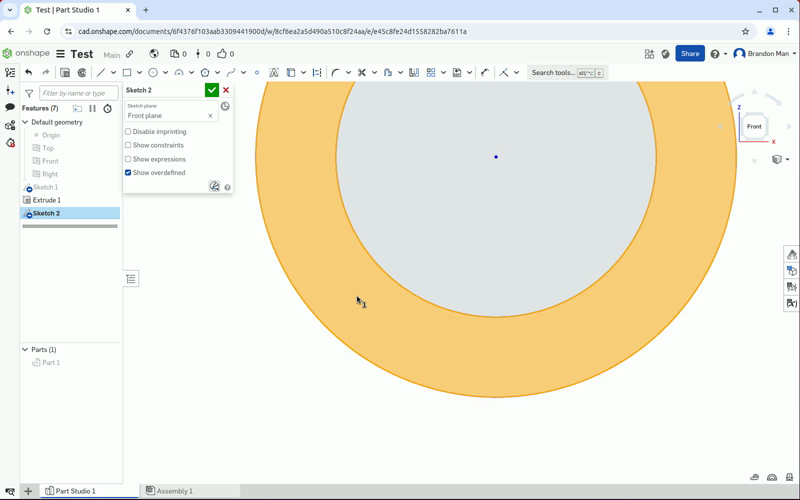
scroll(-6)
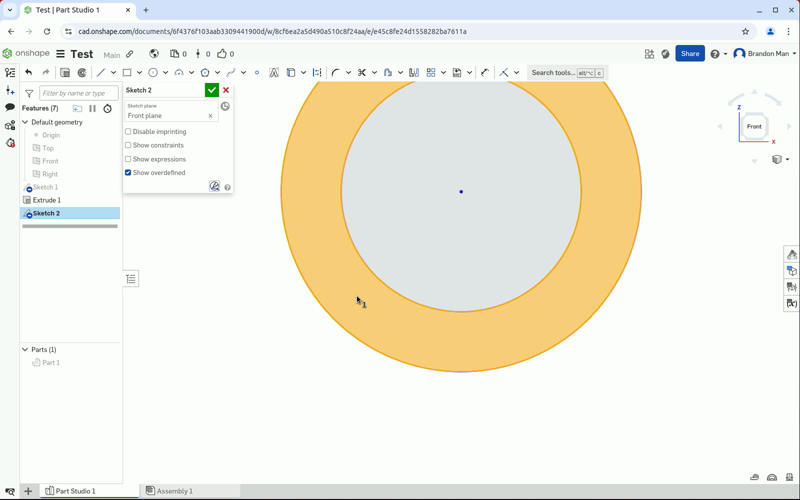
scroll(-6)
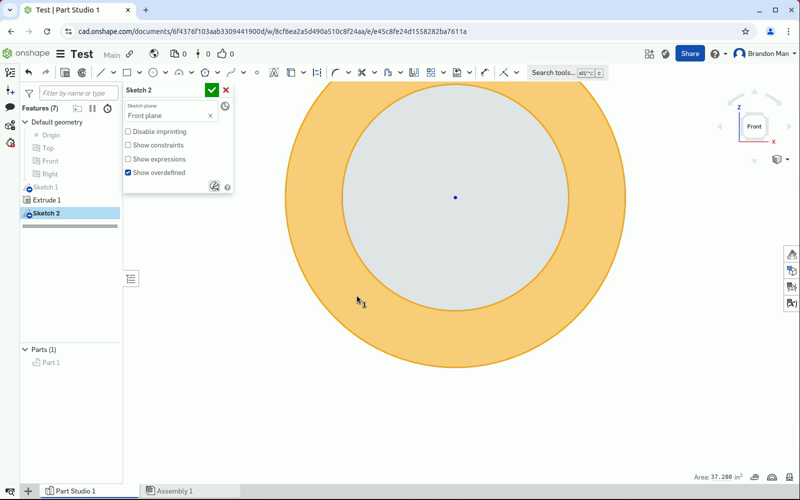
scroll(-6)
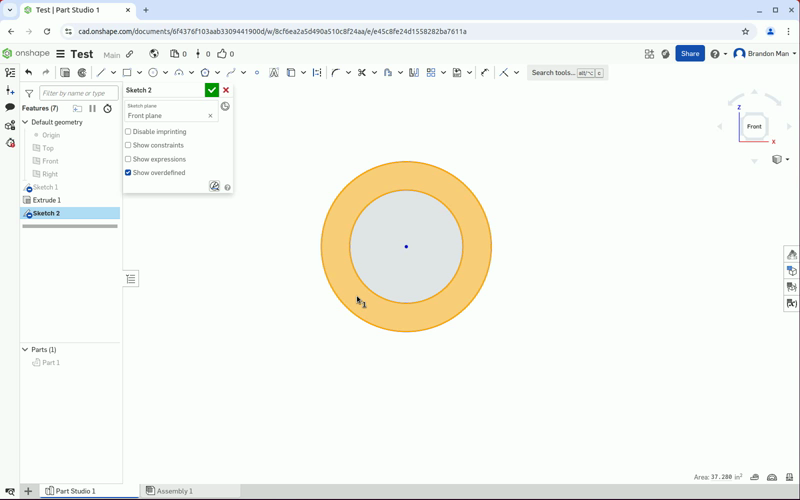
scroll(-6)
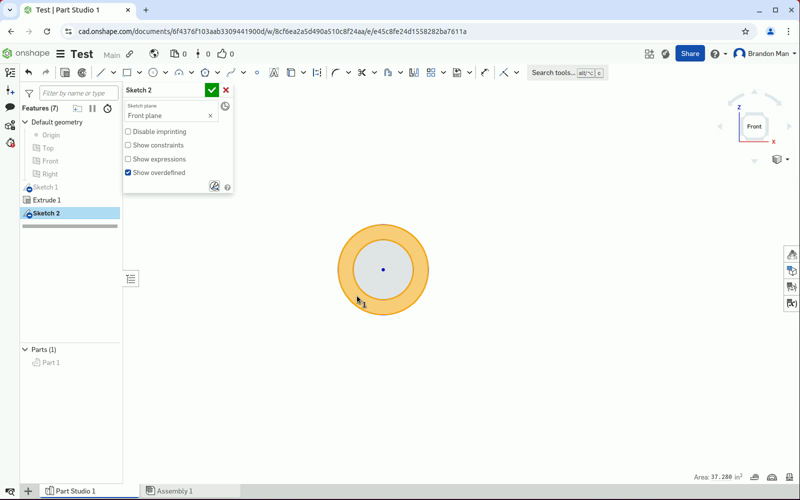
scroll(-6)
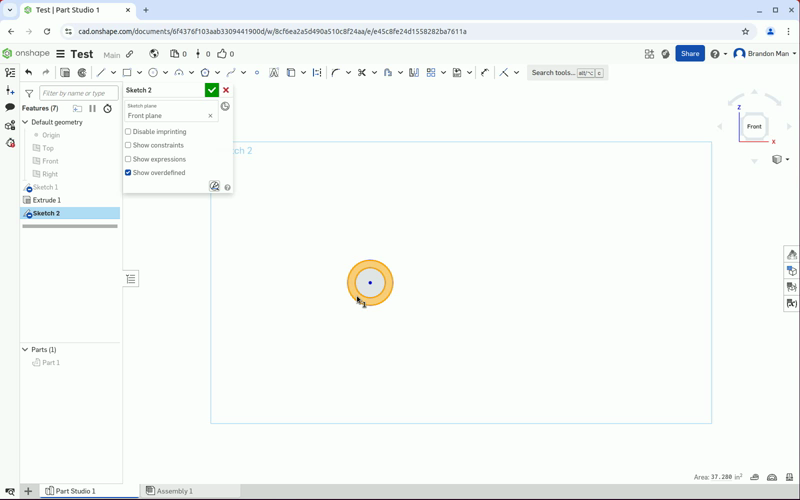
mouse_move(73, 352)
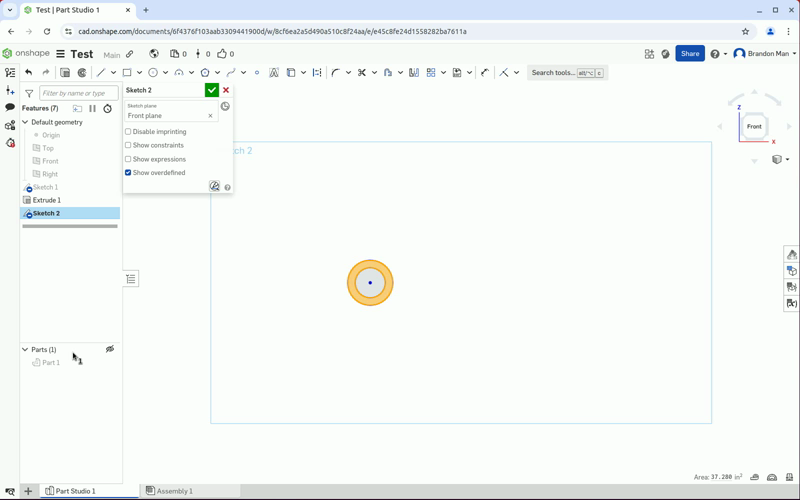
key(shift+y)
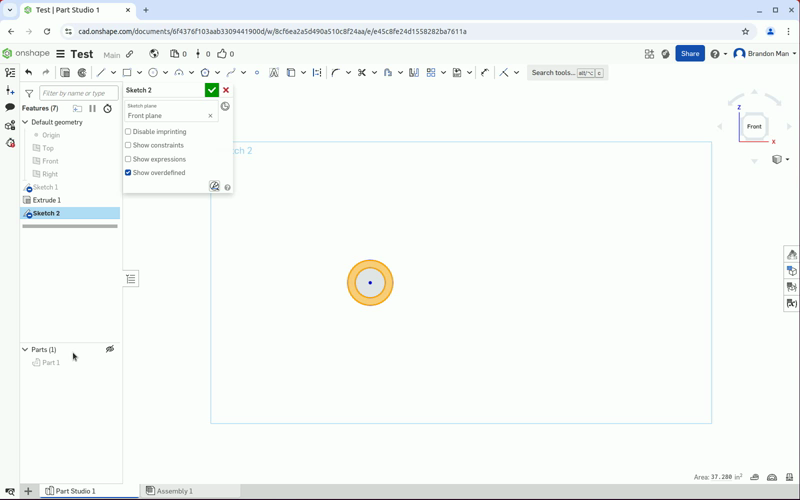
key(shift+e)
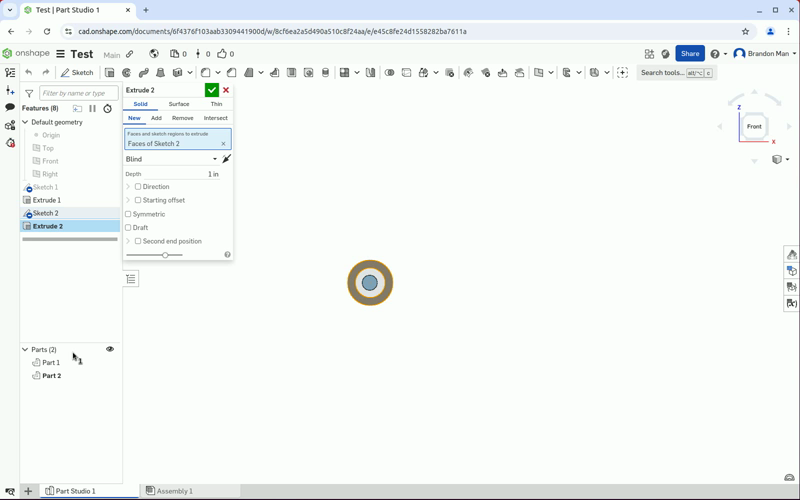
mouse_move(143, 106)
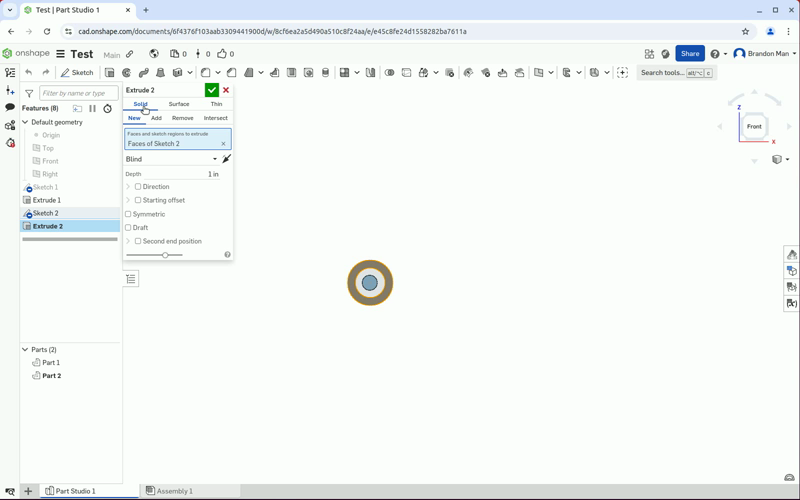
click(143, 106)
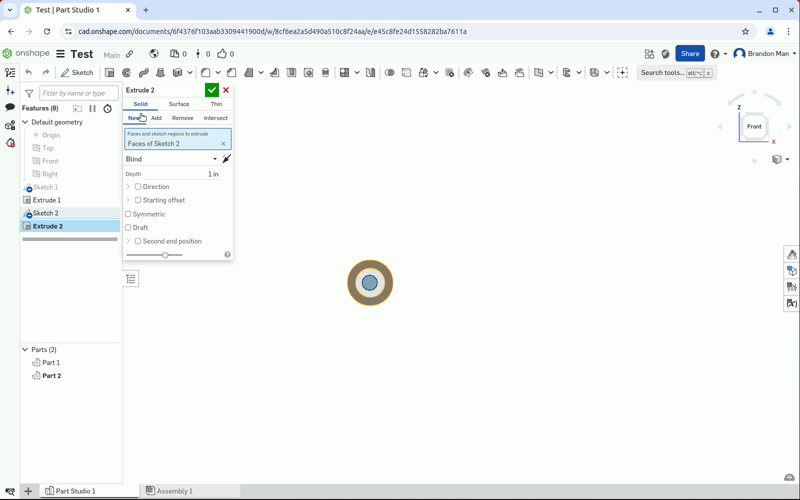
mouse_move(137, 120)
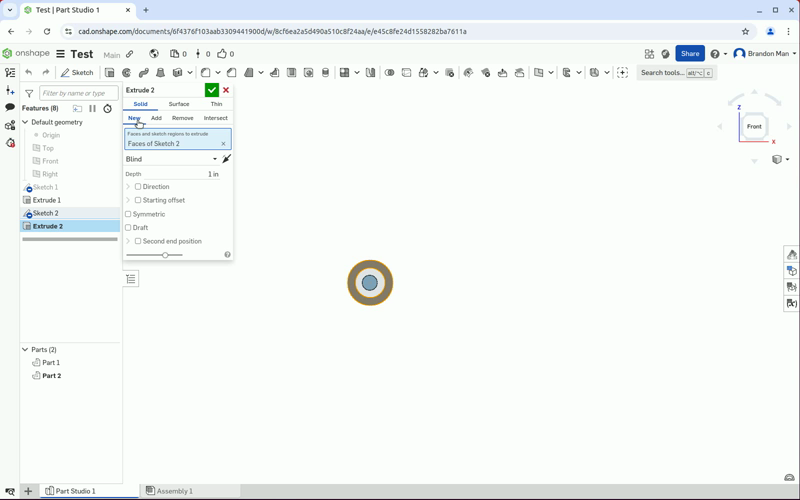
click(137, 120)
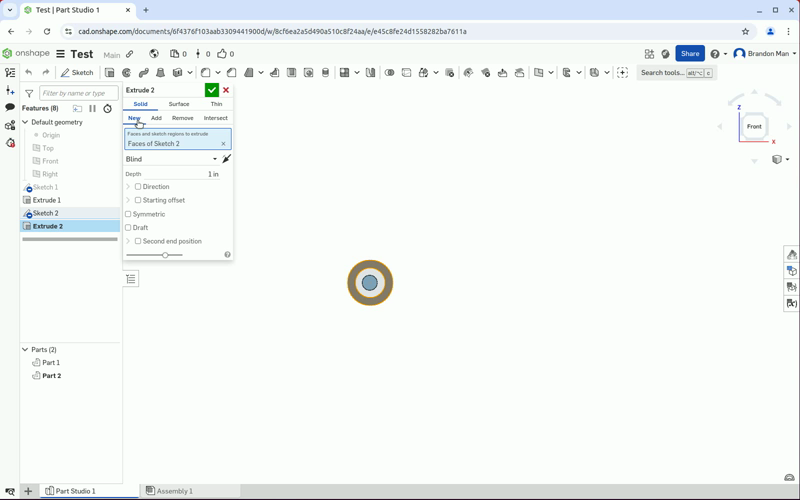
key(tab, 4)
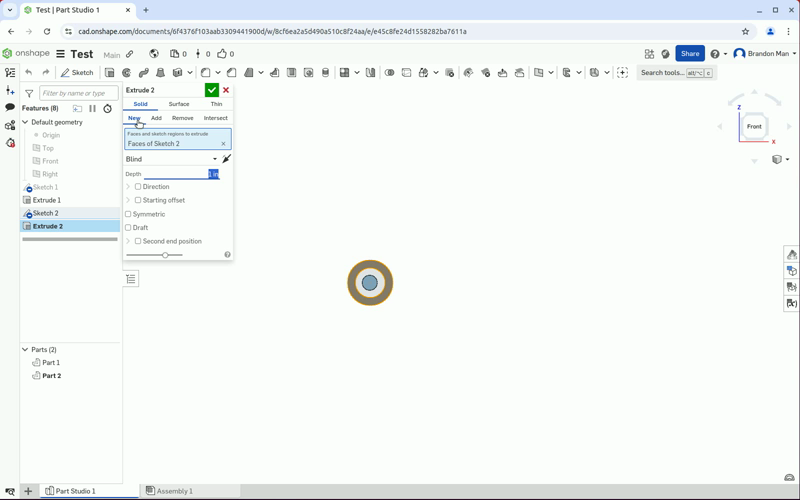
text(3.611)
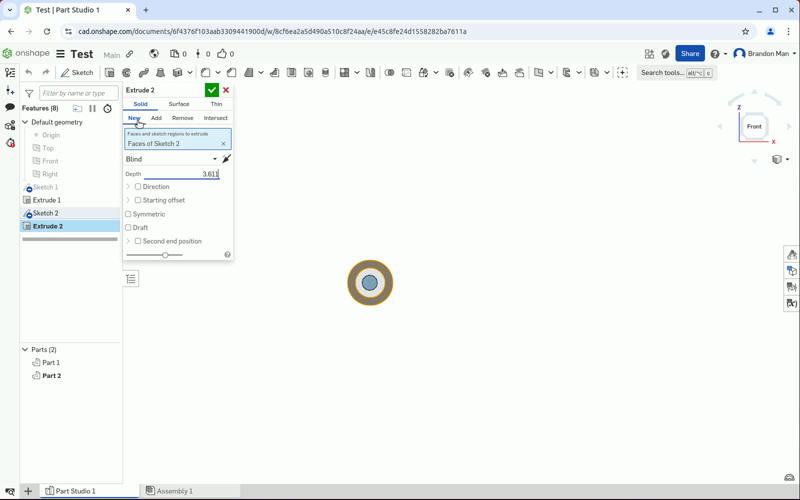
key(enter)
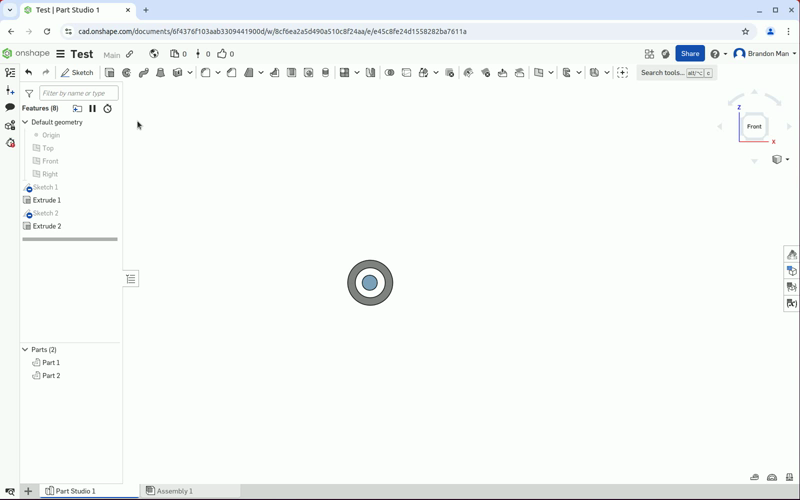
key(shift+h)
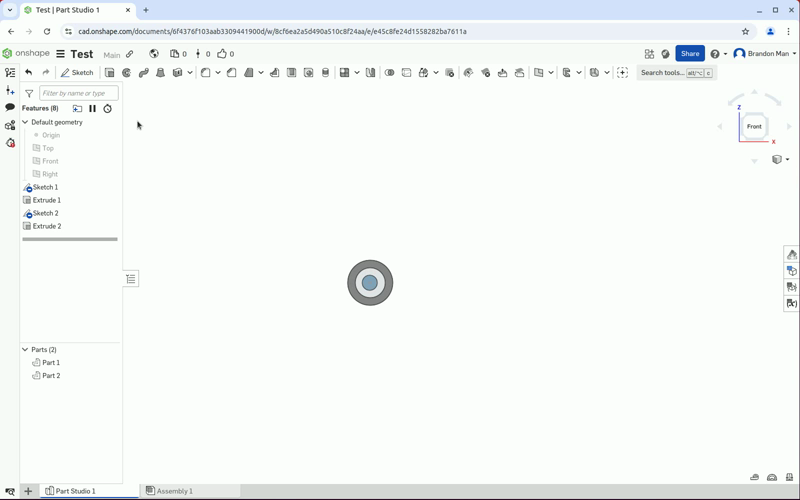
key(shift+h)
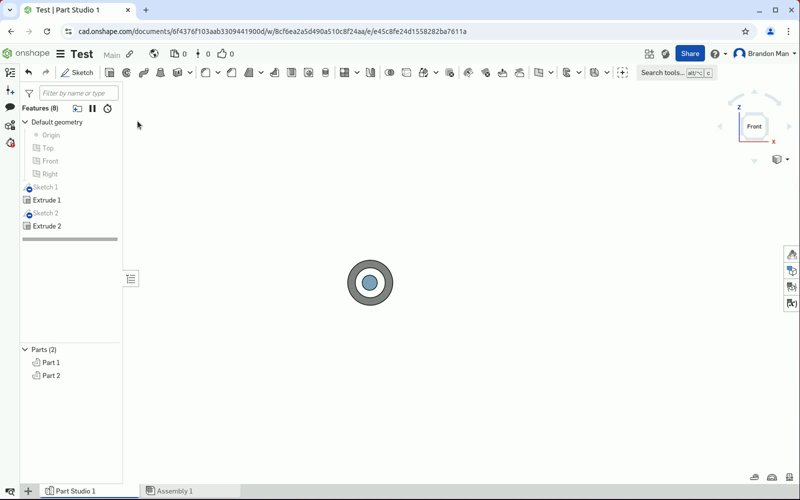
mouse_move(73, 189)
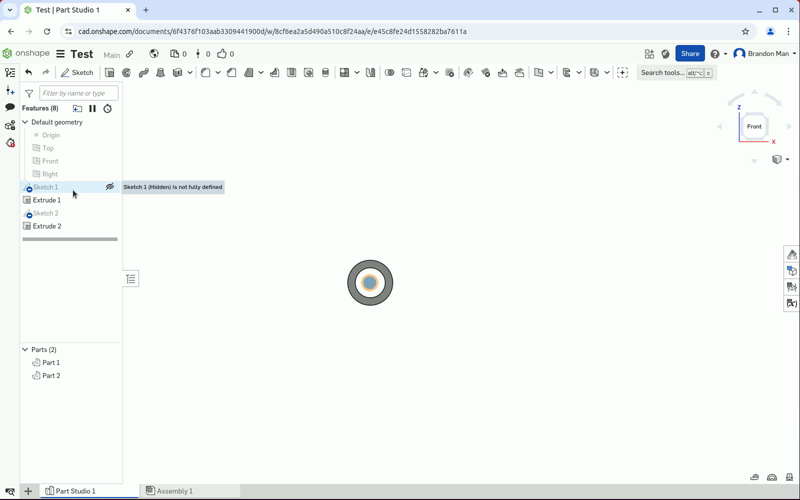
click(73, 189)
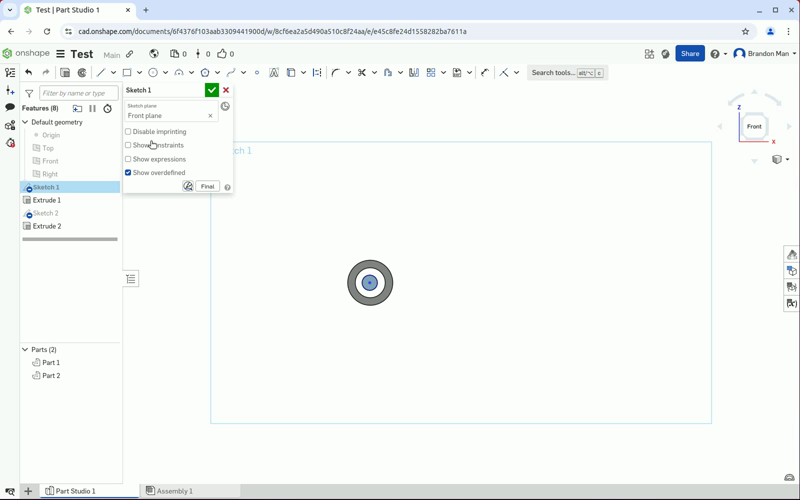
mouse_move(229, 92)
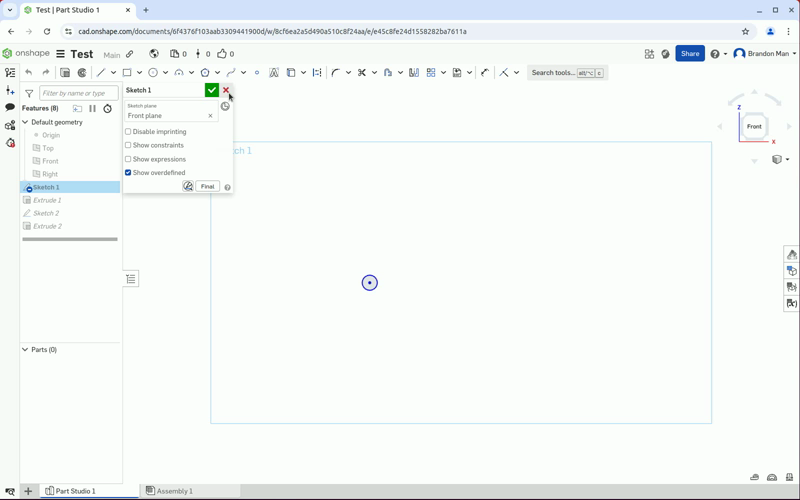
click(229, 92)
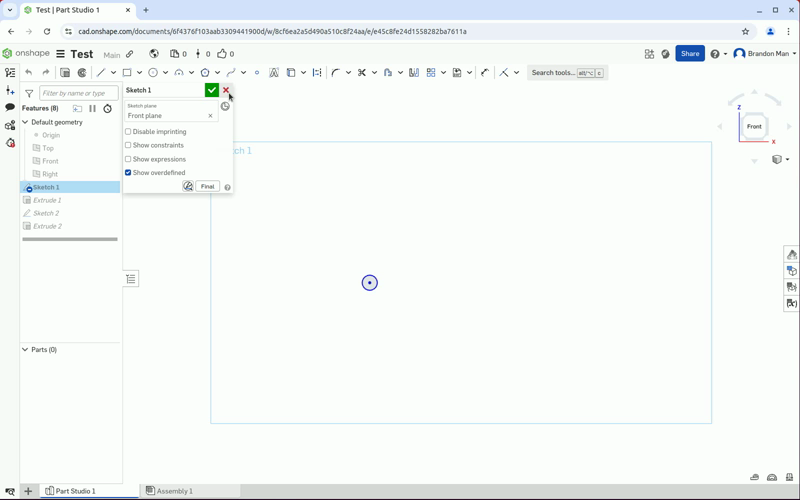
key(shift+s)
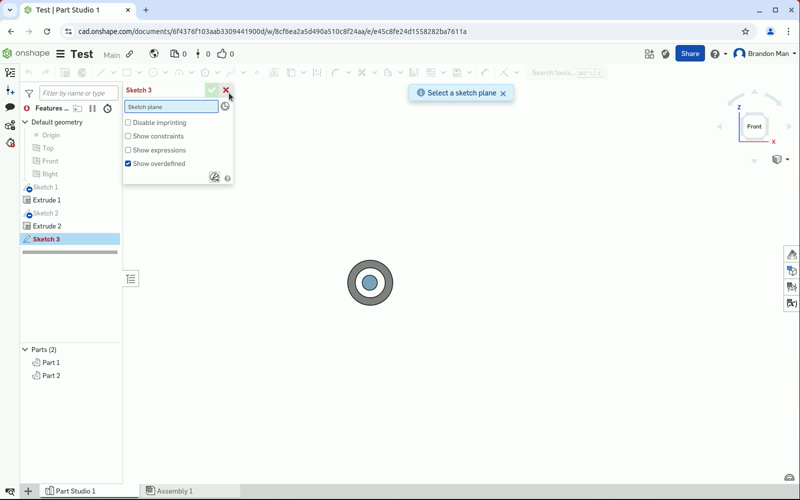
mouse_move(73, 163)
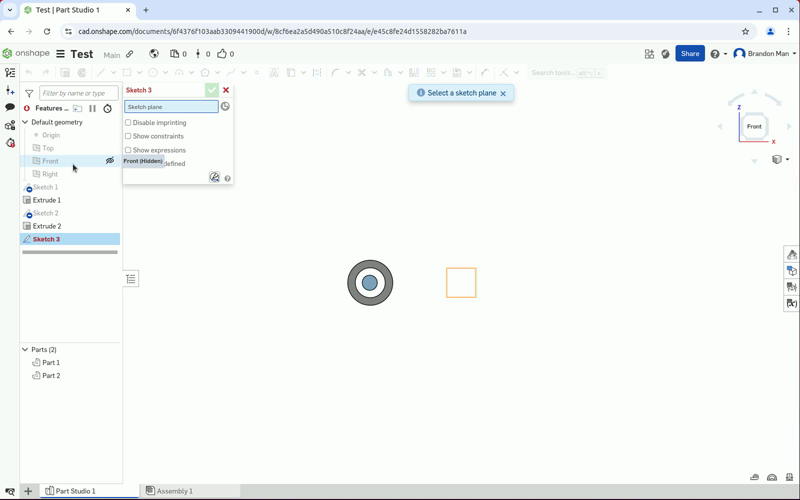
click(73, 163)
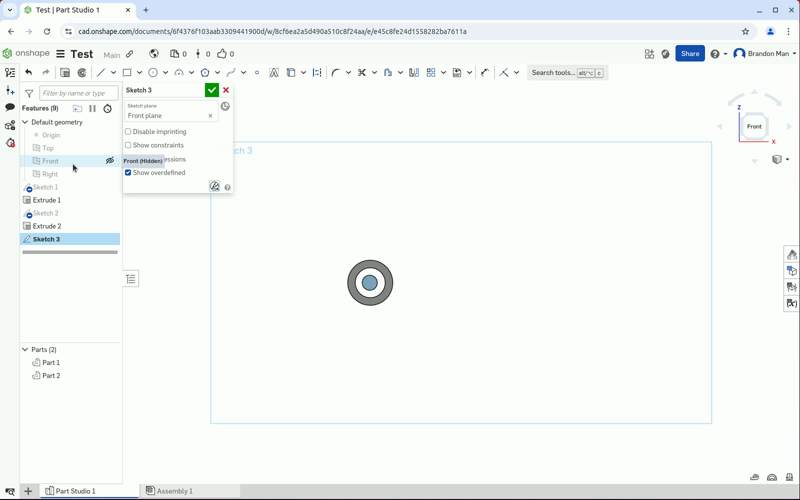
mouse_move(73, 352)
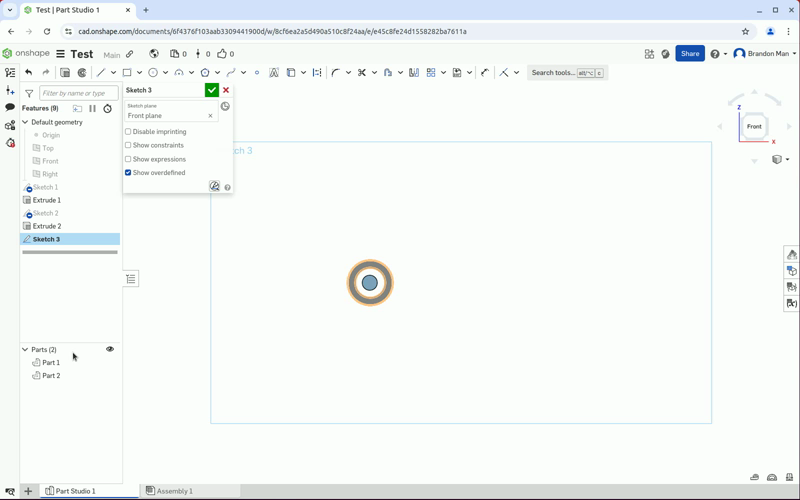
key(y)
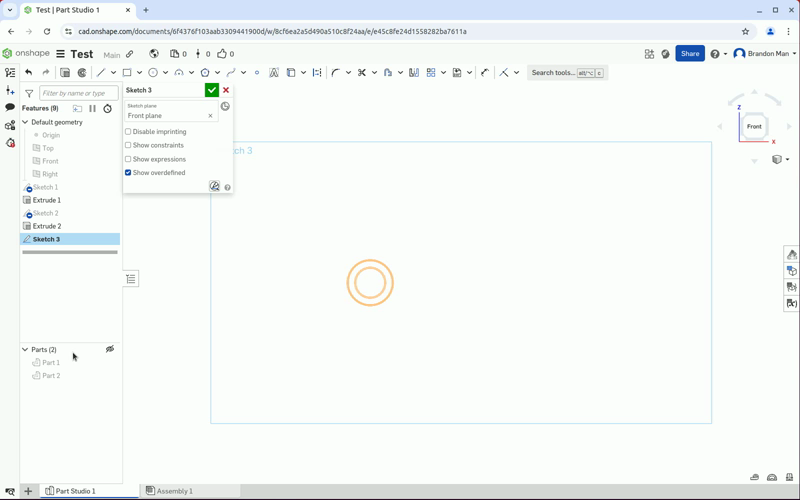
key(l)
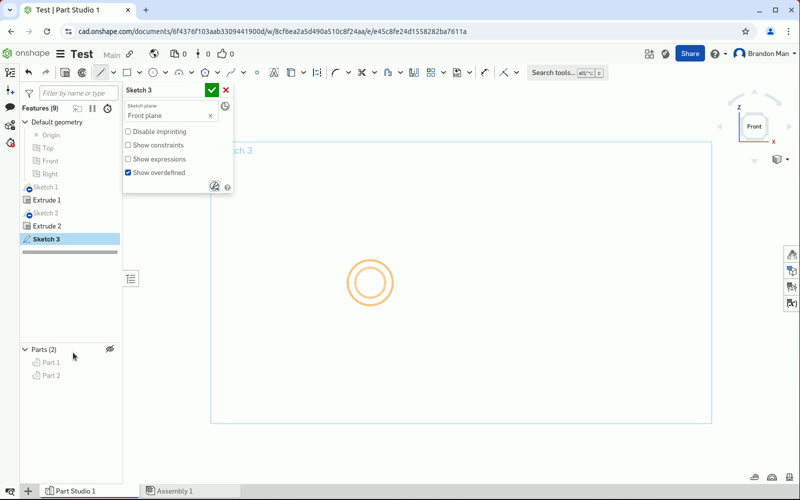
key_down(shift)
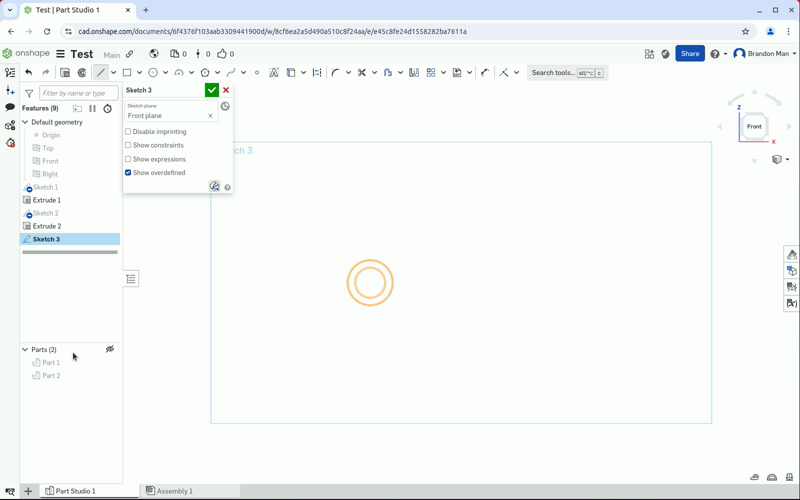
mouse_move(370, 305)
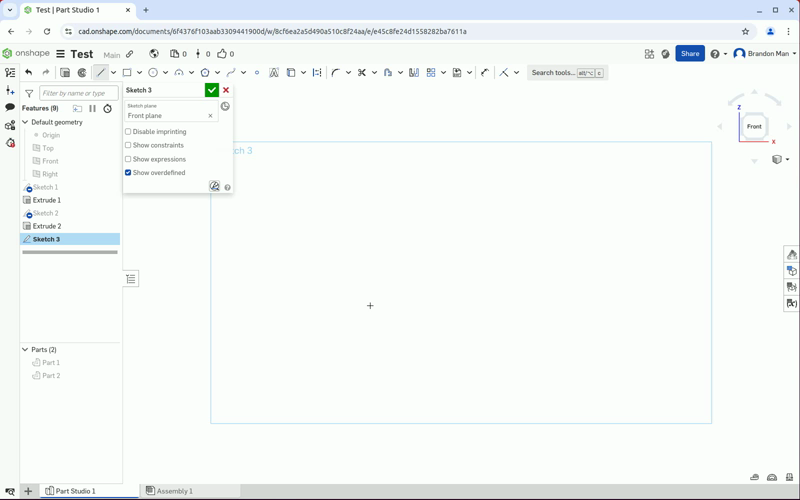
click(370, 305)
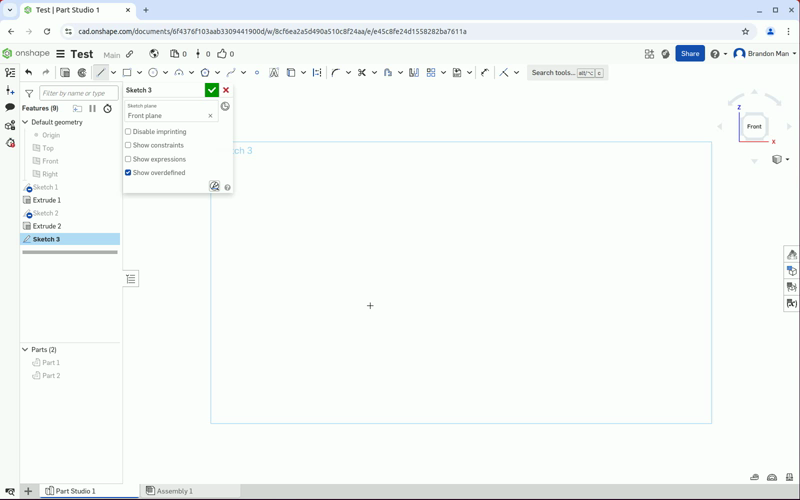
key_up(shift)
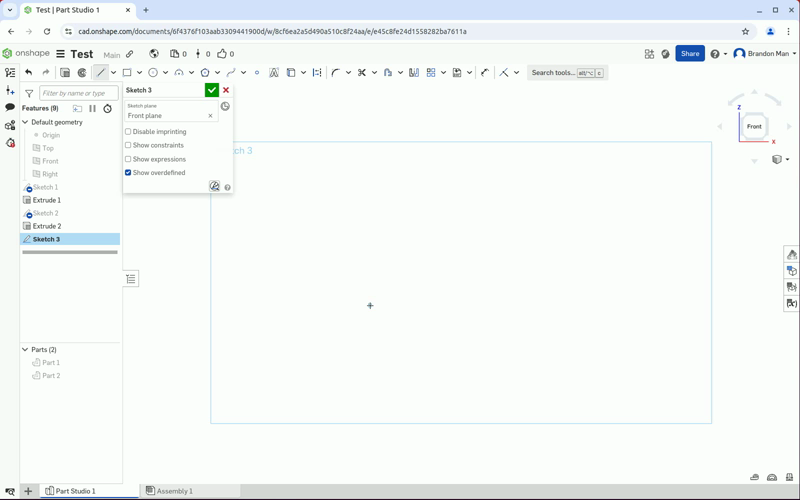
key_down(shift)
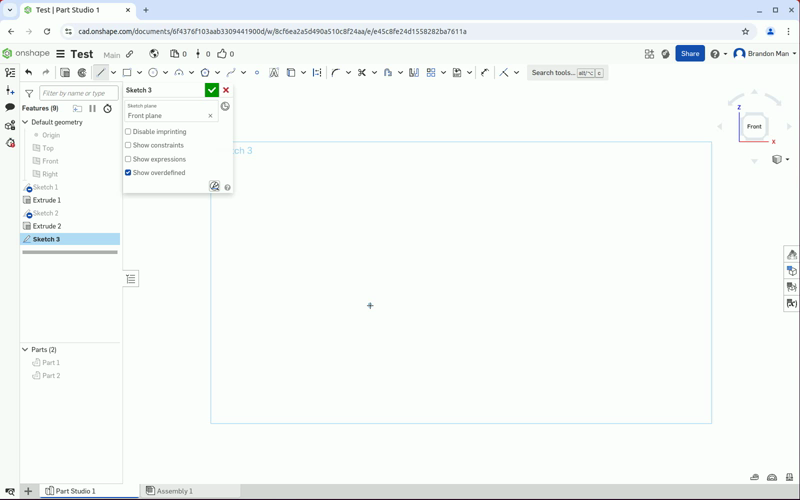
mouse_move(461, 305)
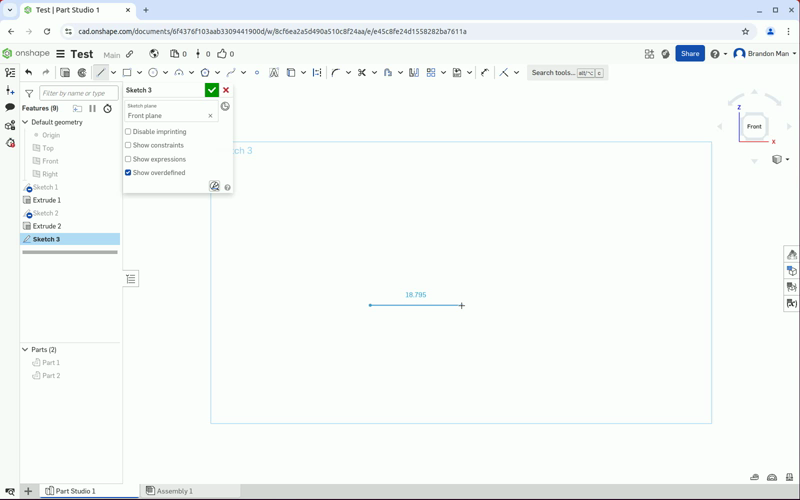
click(461, 305)
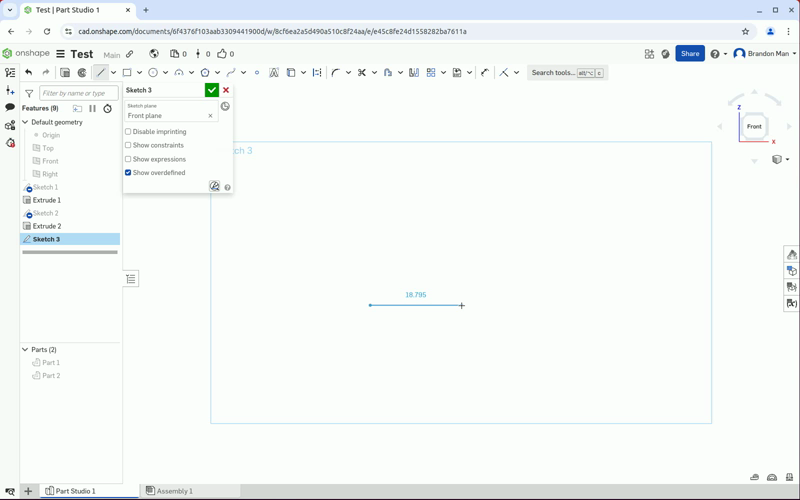
key_up(shift)
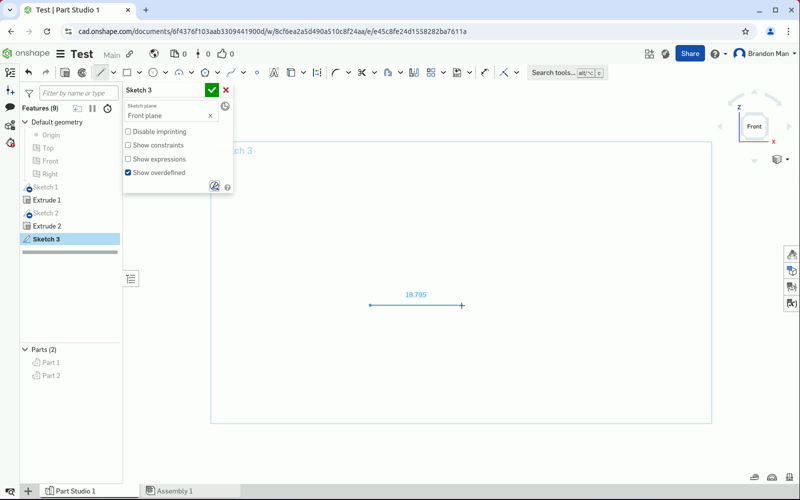
key_down(shift)
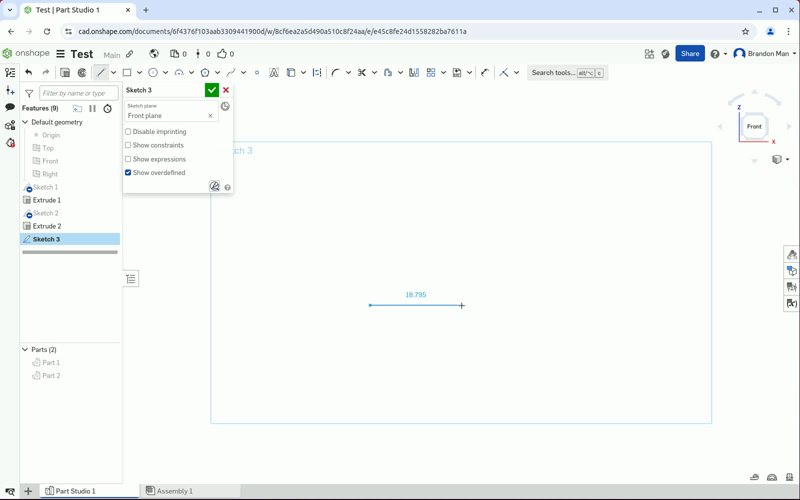
mouse_move(551, 305)
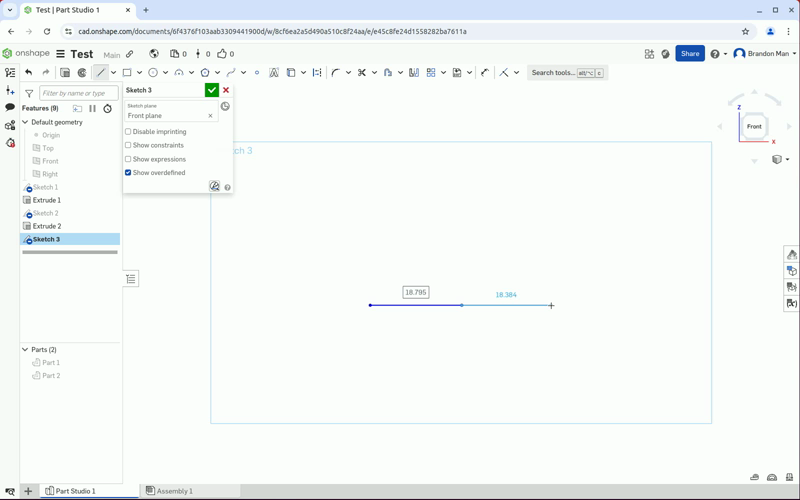
click(551, 305)
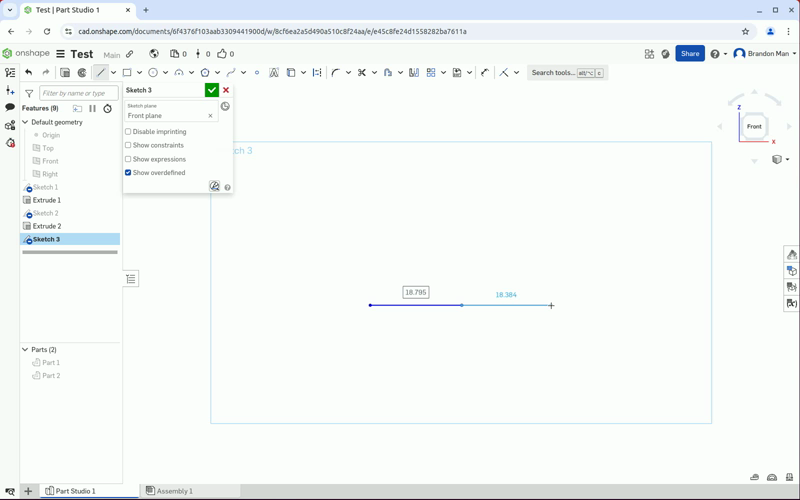
key_up(shift)
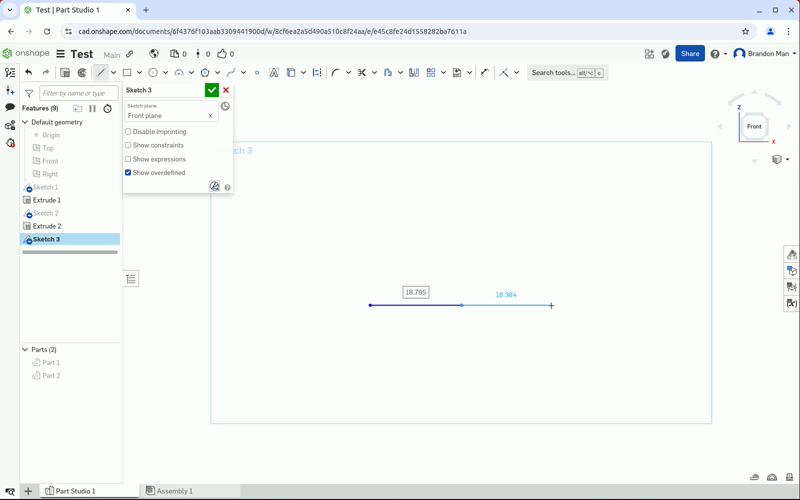
key(esc)
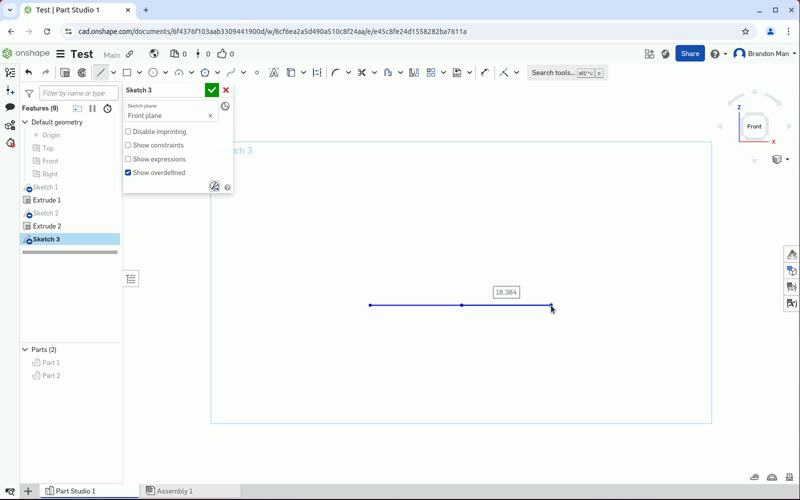
key(a)
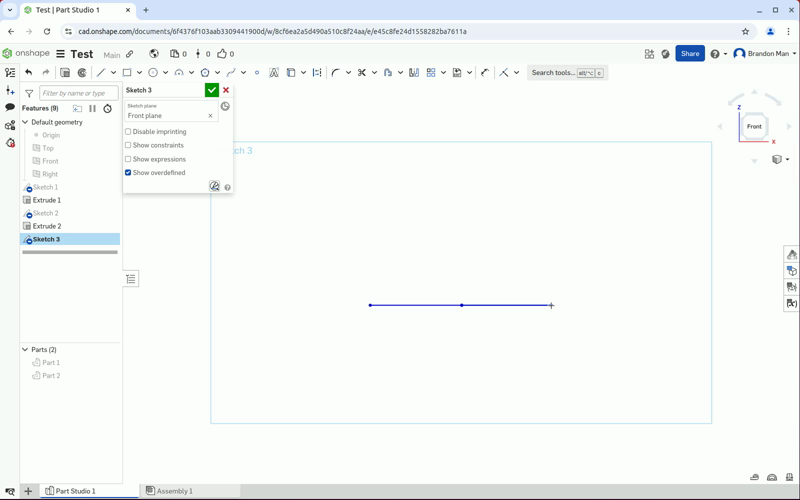
mouse_move(551, 305)
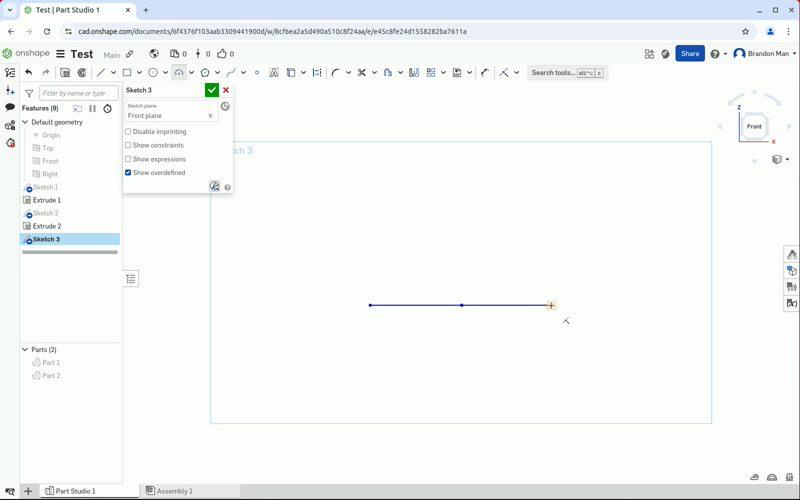
click(551, 305)
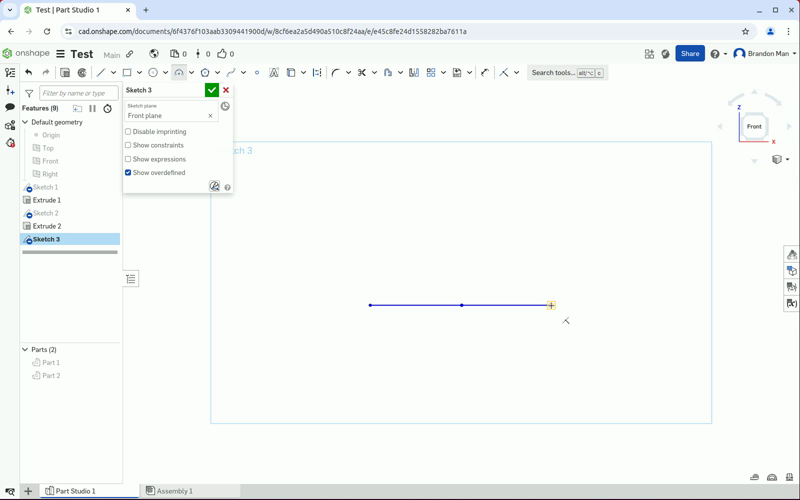
key_down(shift)
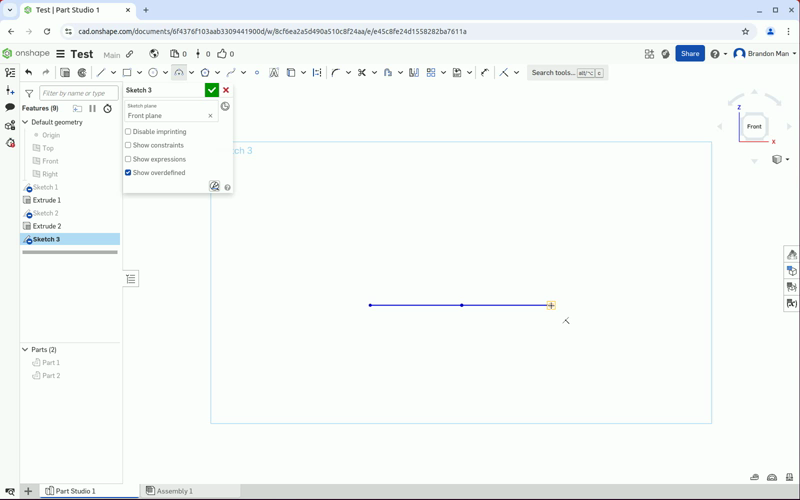
mouse_move(551, 261)
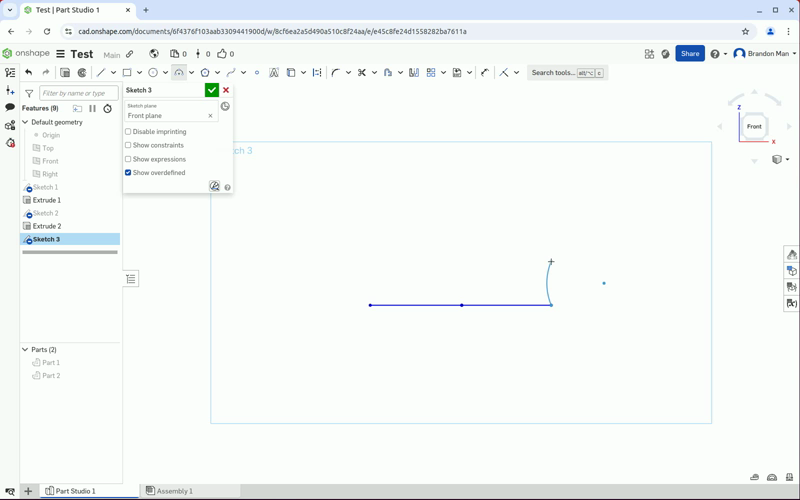
click(551, 261)
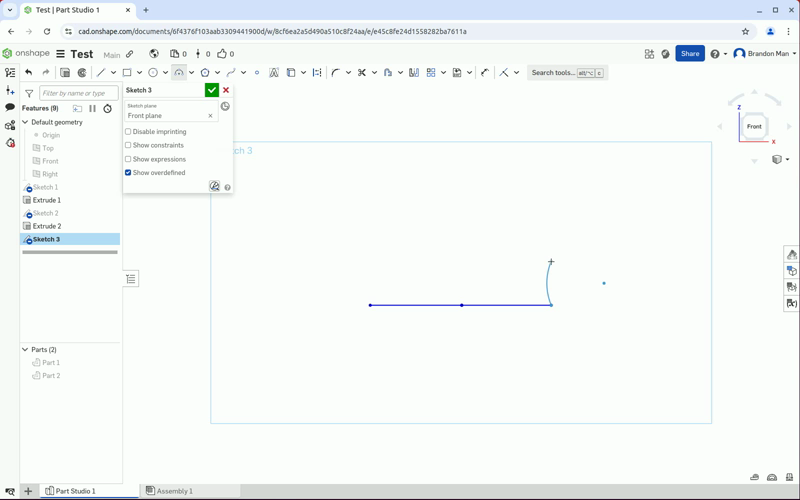
mouse_move(529, 283)
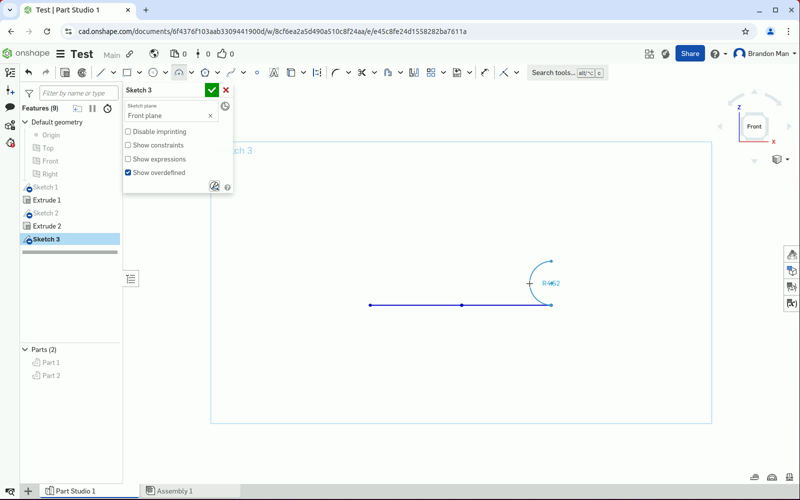
click(529, 283)
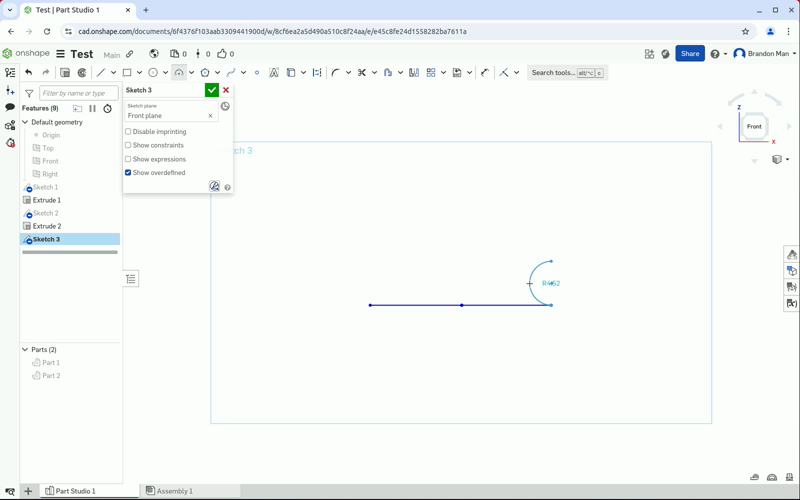
key_up(shift)
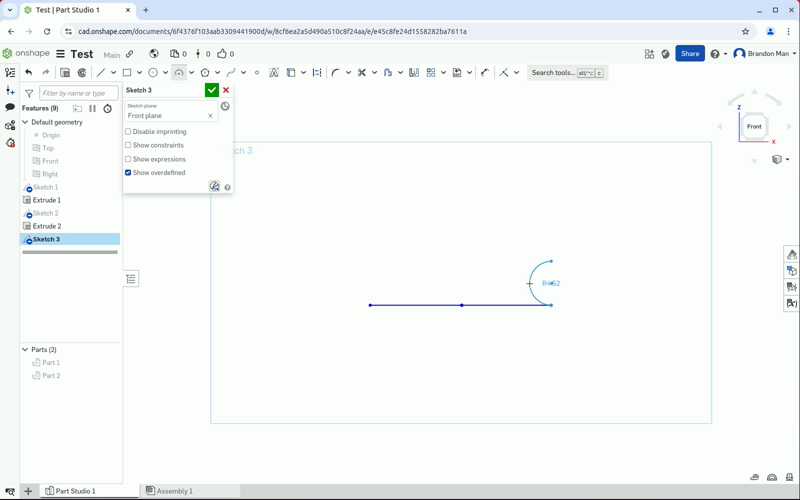
key(esc)
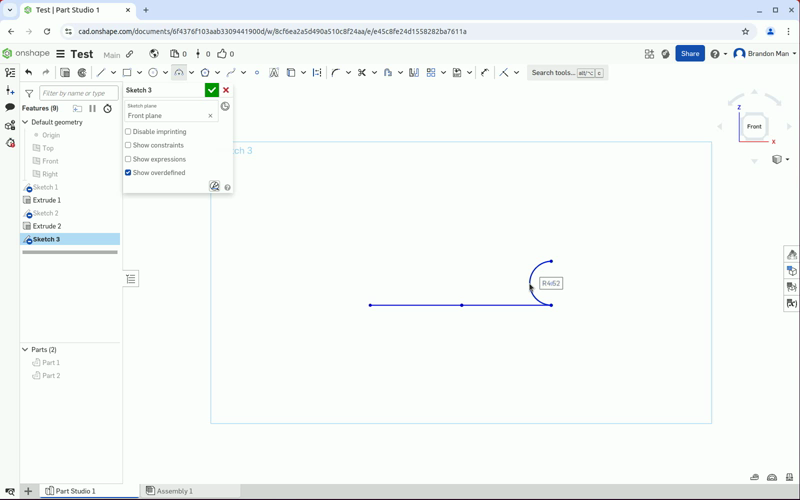
key(l)
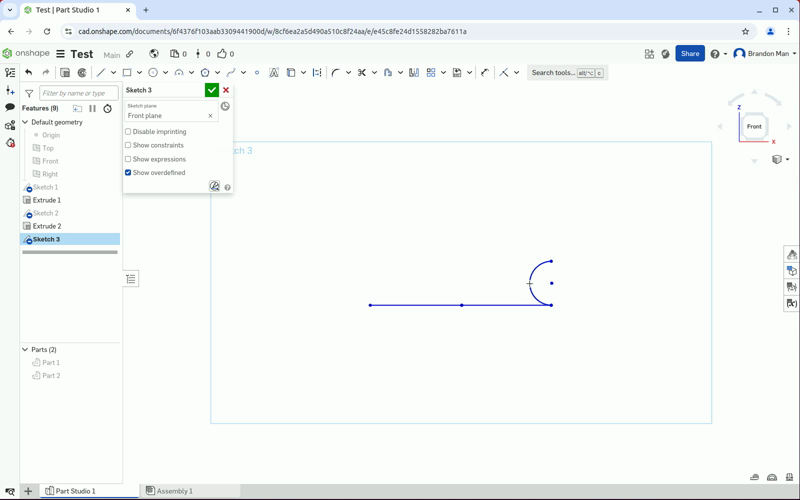
mouse_move(551, 261)
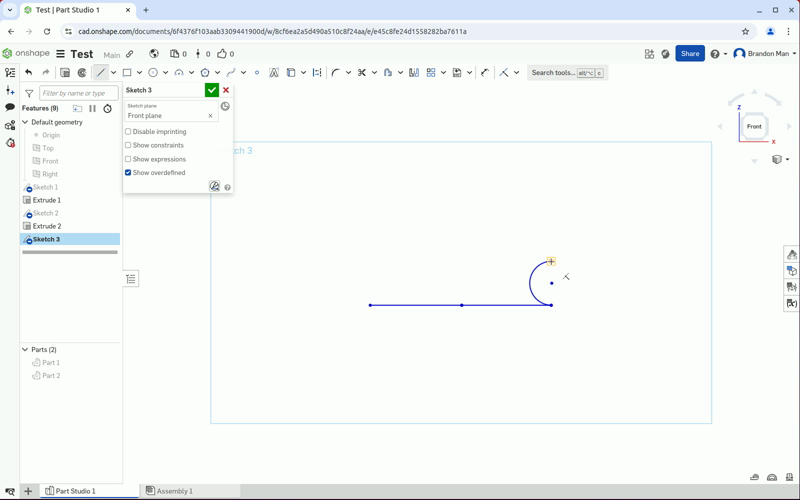
click(551, 261)
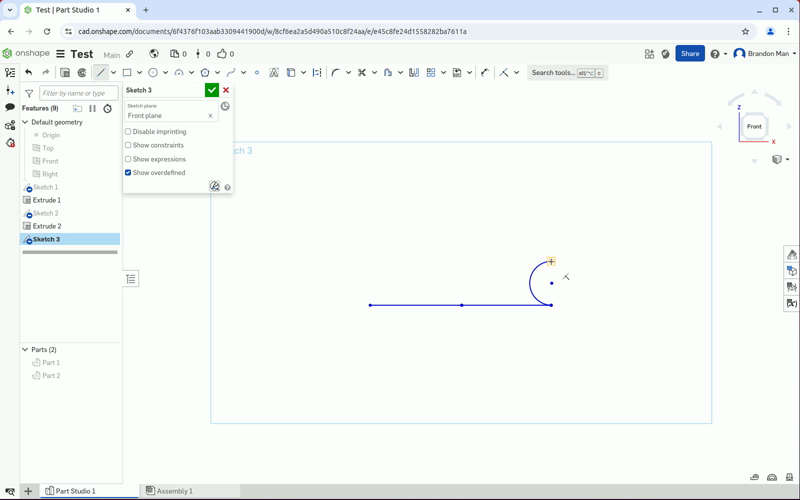
key_down(shift)
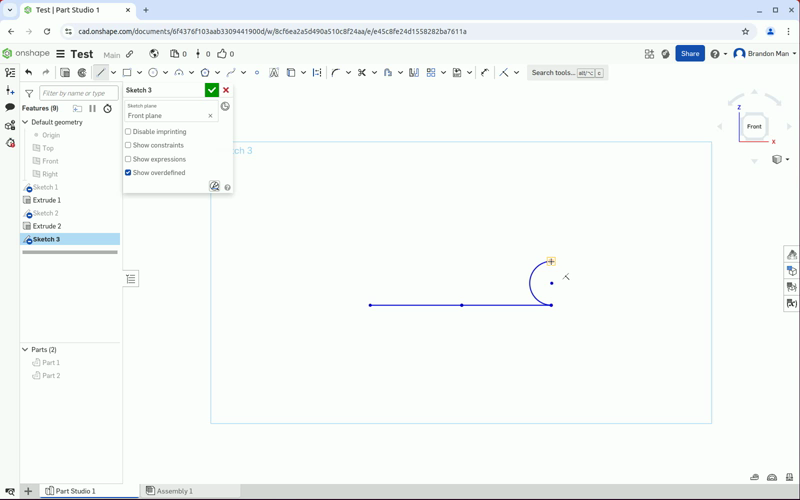
mouse_move(461, 261)
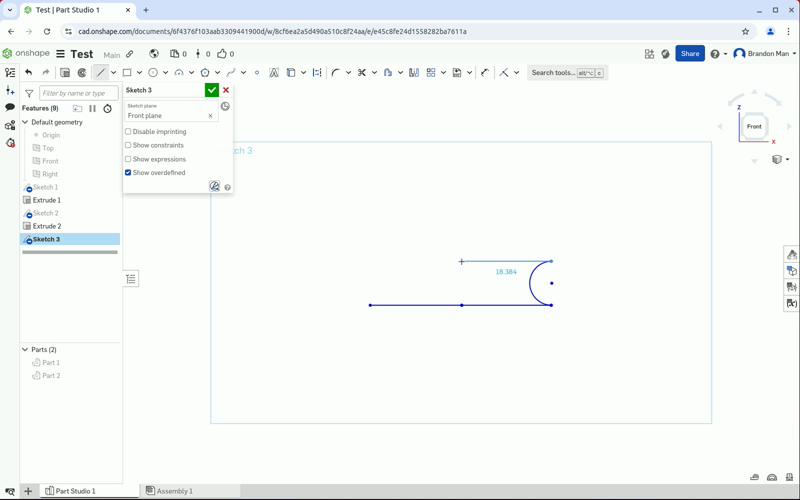
click(461, 261)
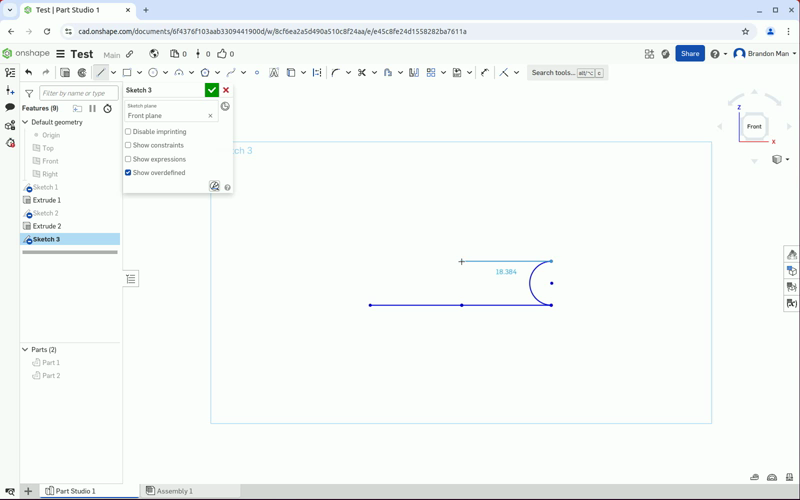
key_up(shift)
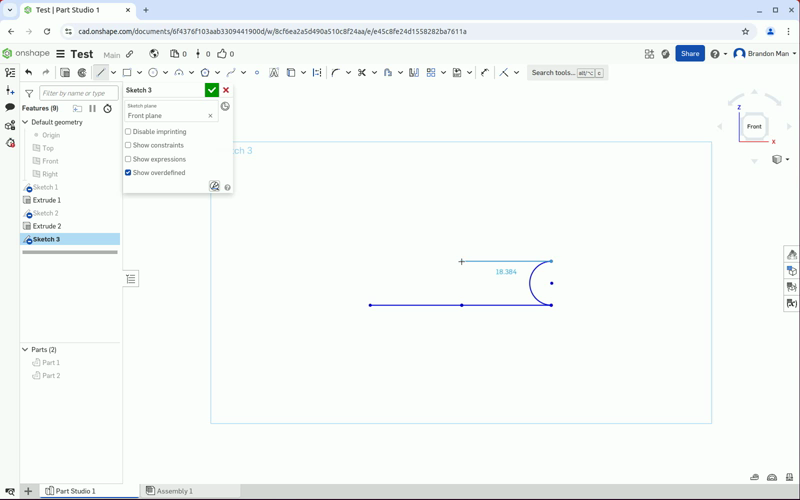
key_down(shift)
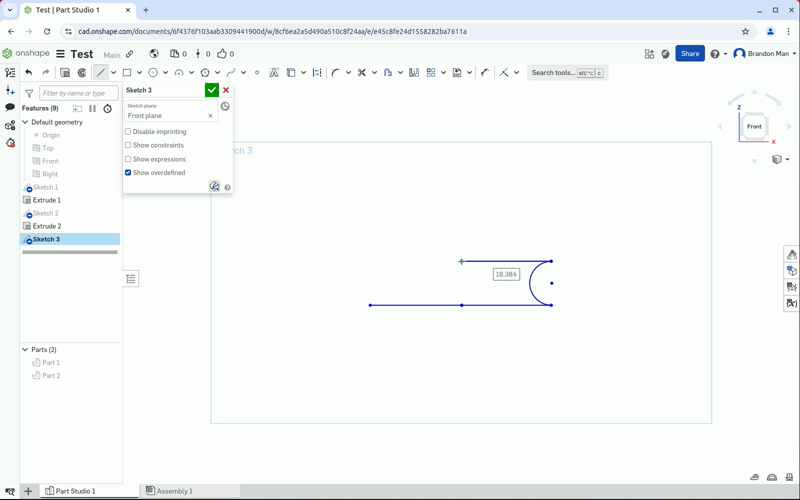
mouse_move(370, 261)
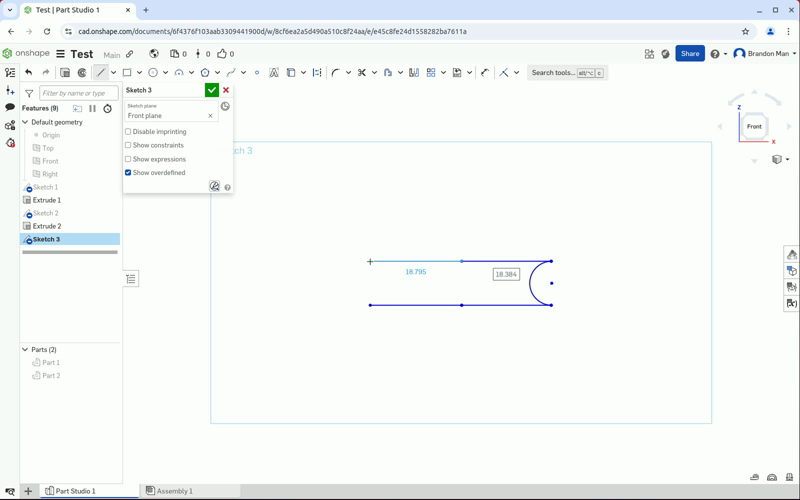
click(370, 261)
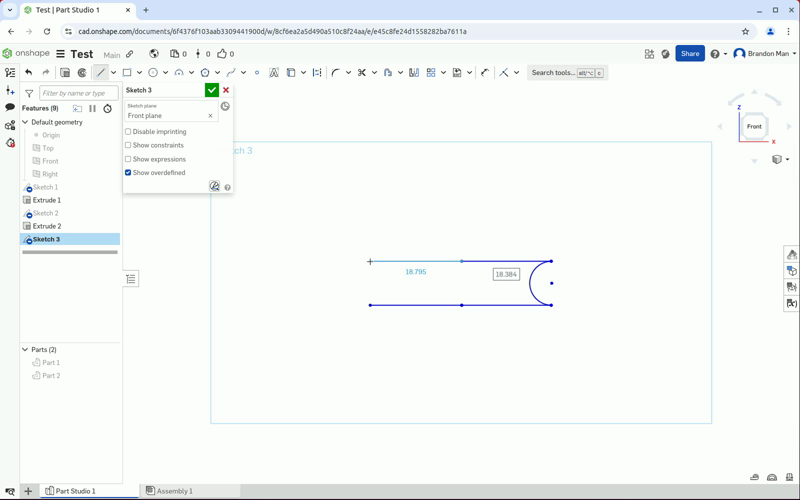
key_up(shift)
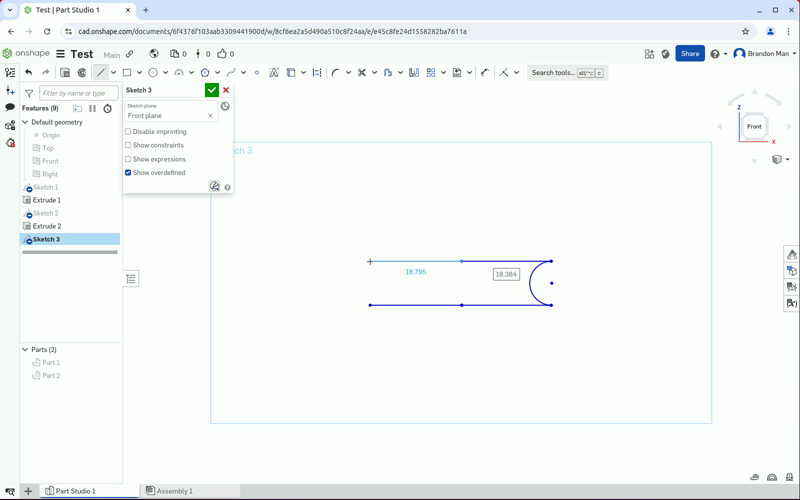
key(esc)
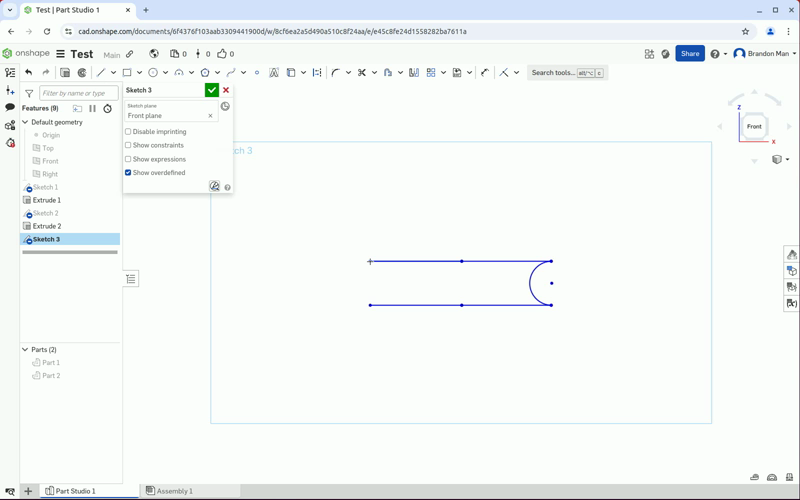
key(a)
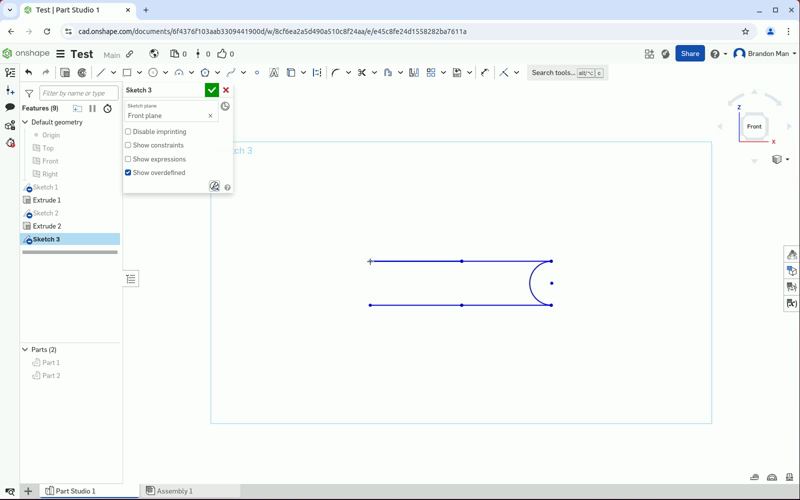
mouse_move(370, 261)
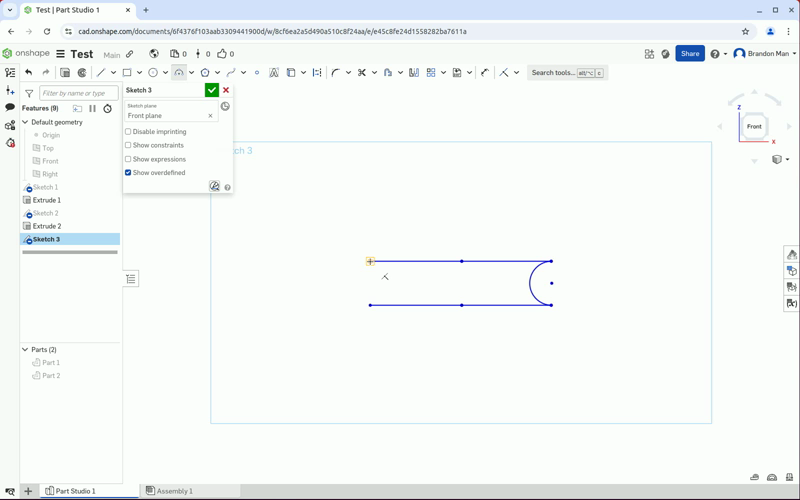
click(370, 261)
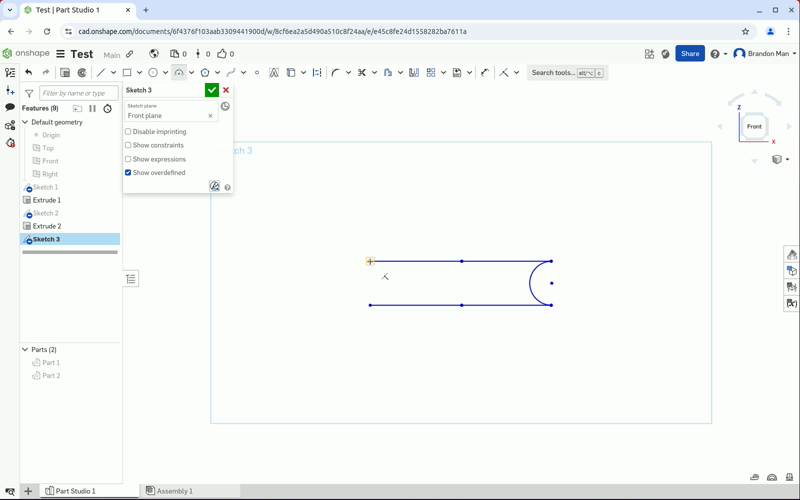
mouse_move(370, 305)
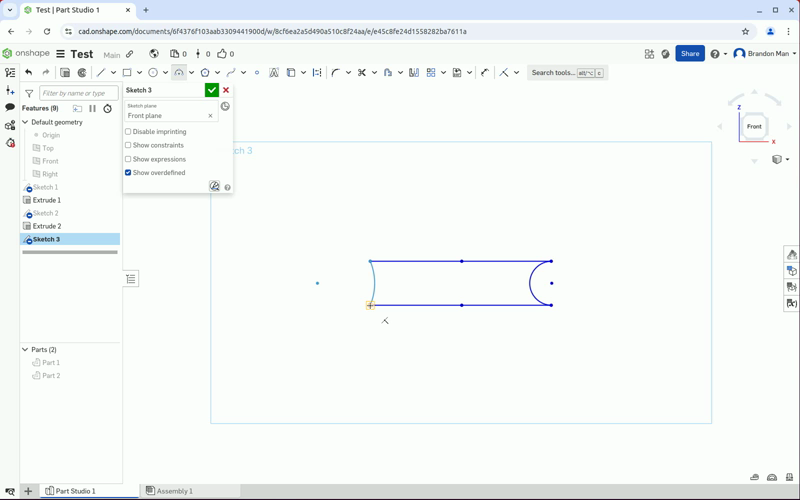
click(370, 305)
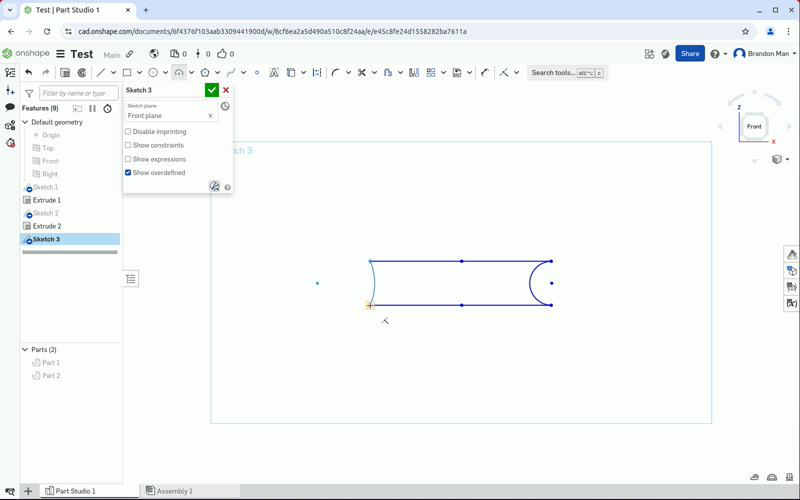
key_down(shift)
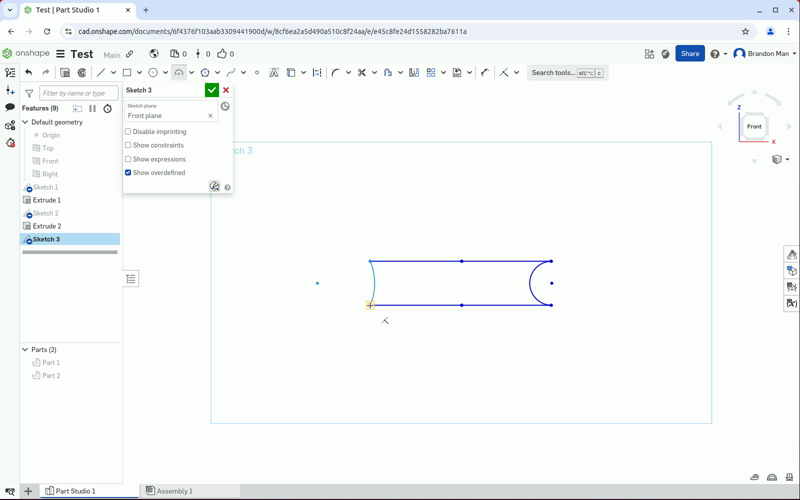
mouse_move(392, 283)
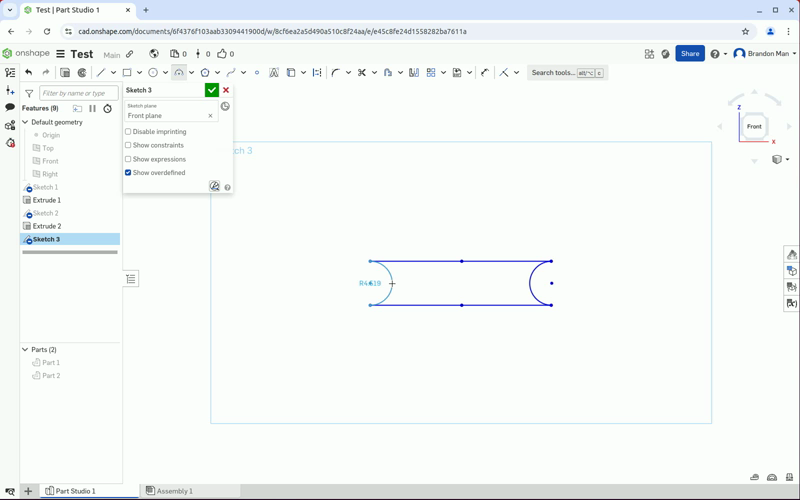
click(392, 283)
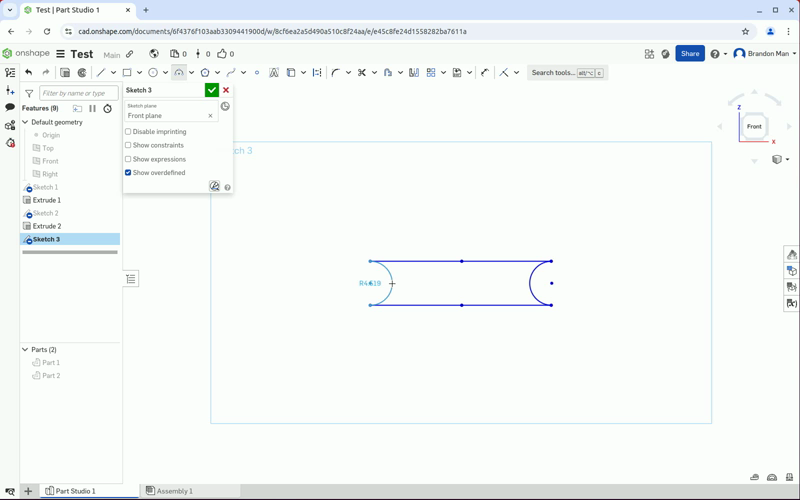
key_up(shift)
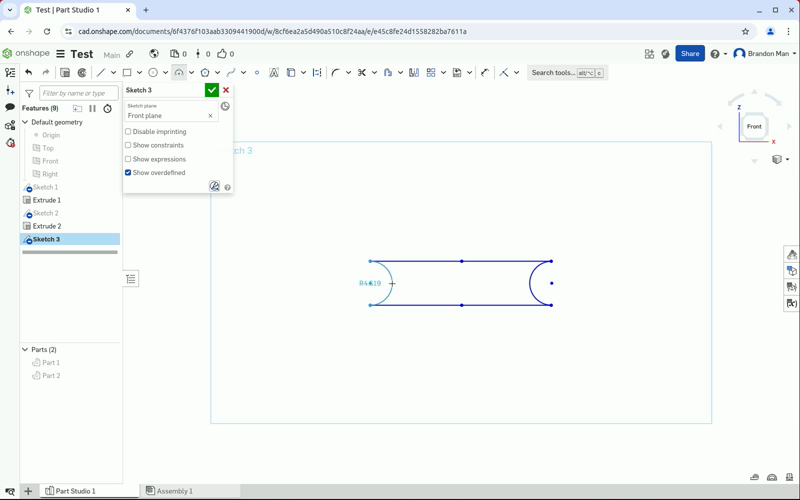
key(esc)
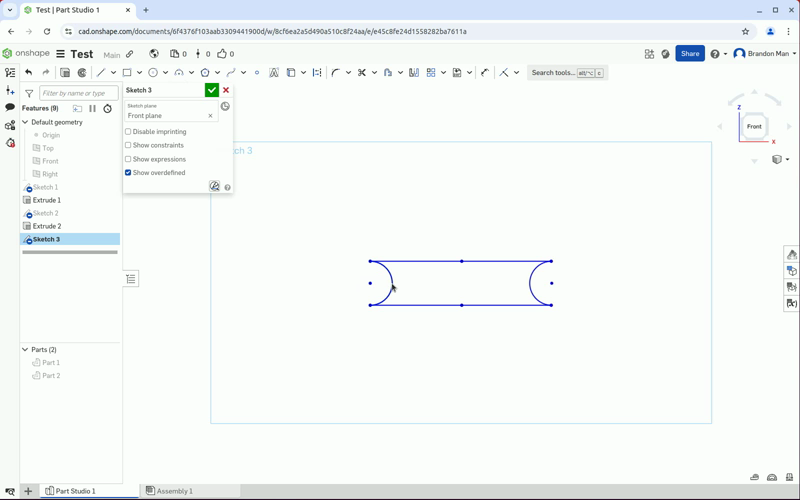
mouse_move(466, 299)
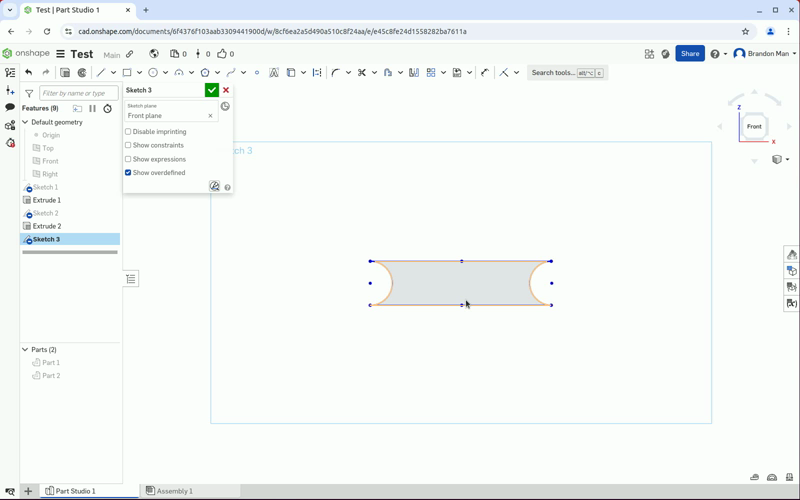
click(466, 299)
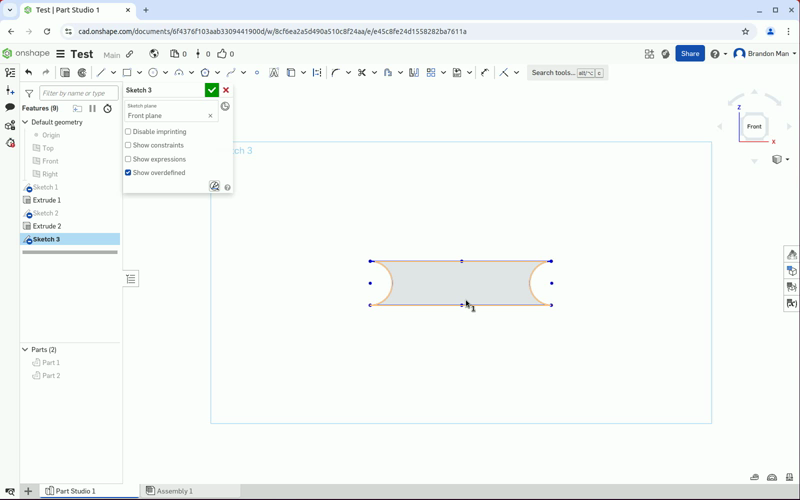
mouse_move(73, 352)
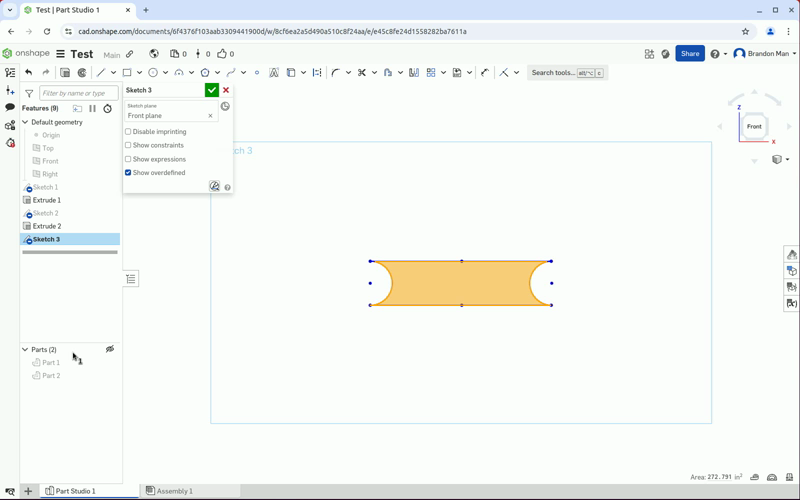
key(shift+y)
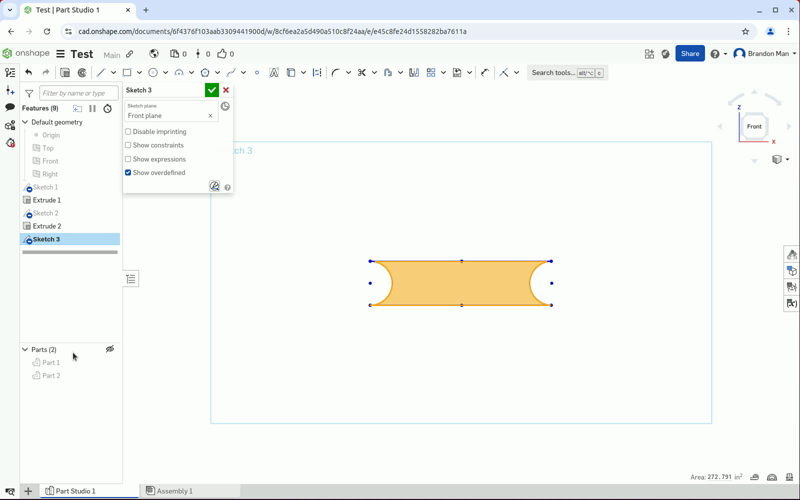
key(shift+e)
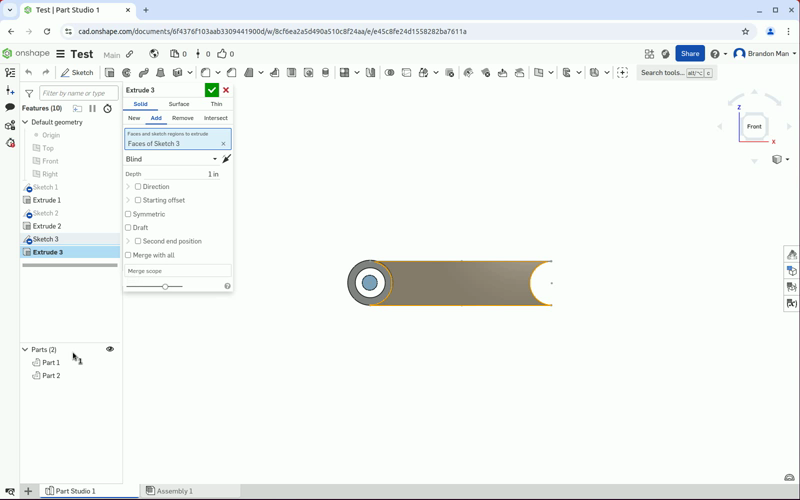
mouse_move(143, 106)
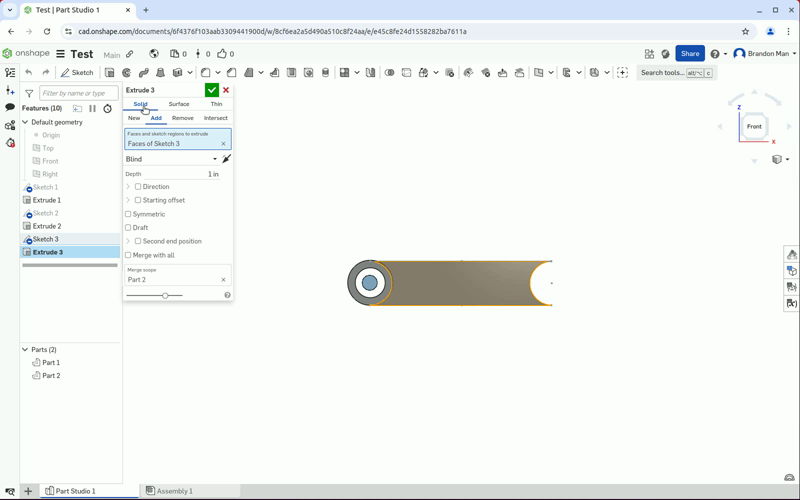
click(143, 106)
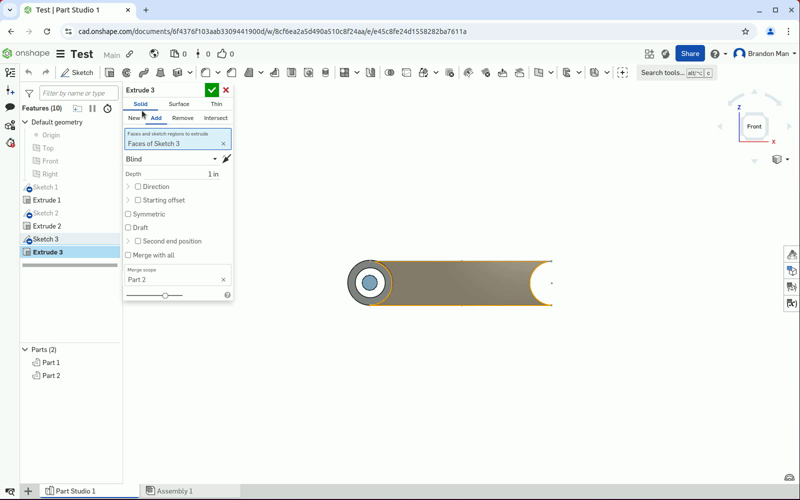
mouse_move(137, 120)
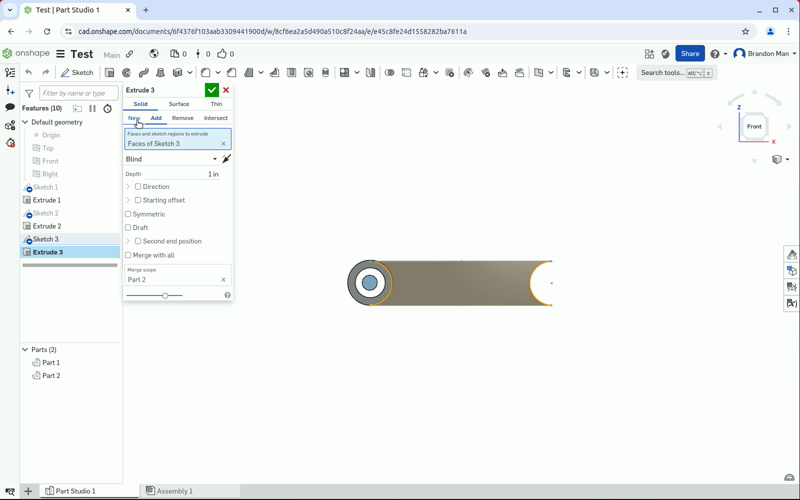
click(137, 120)
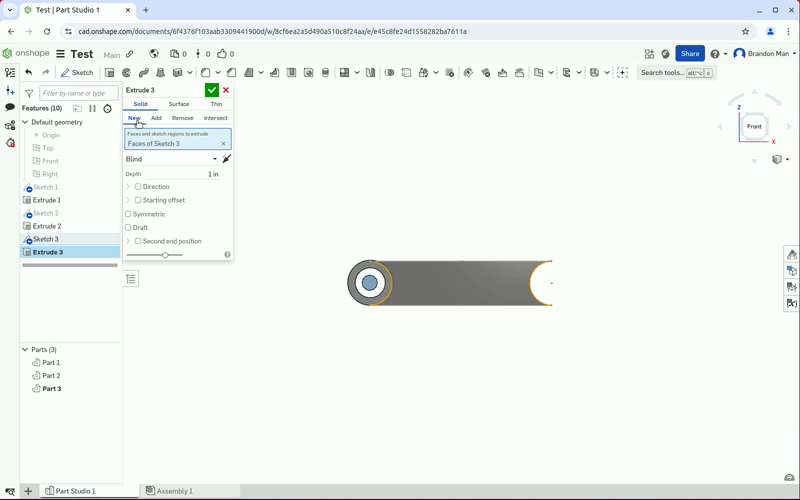
key(tab, 4)
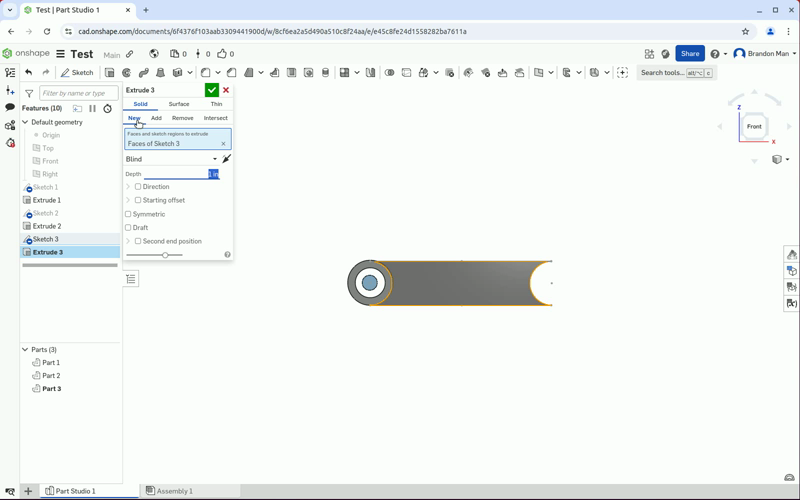
text(3.611)
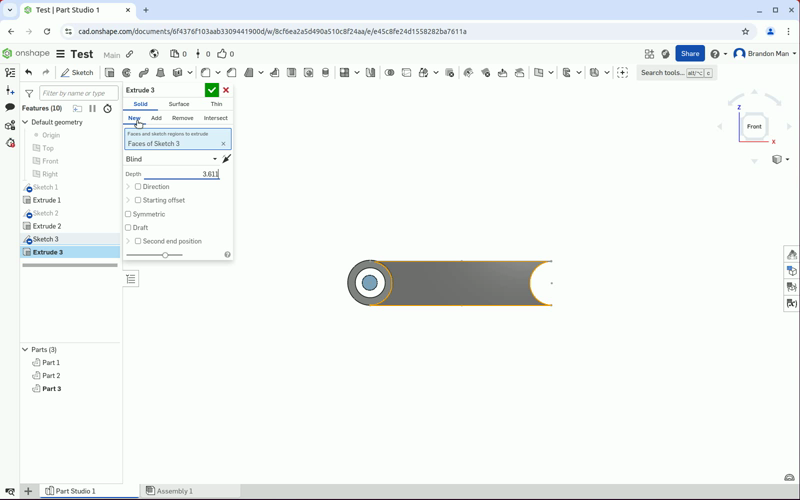
key(enter)
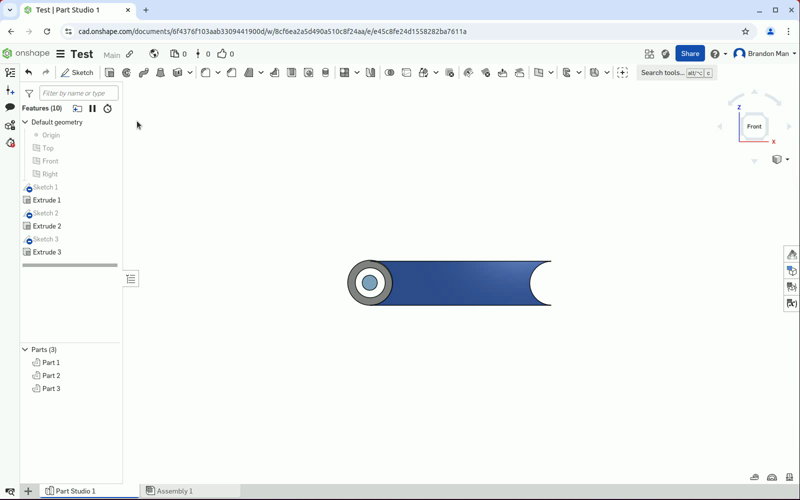
key(shift+h)
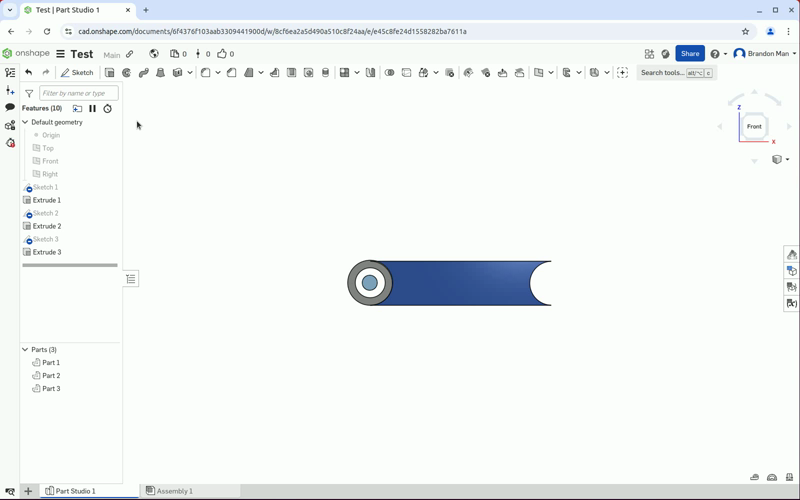
key(shift+h)
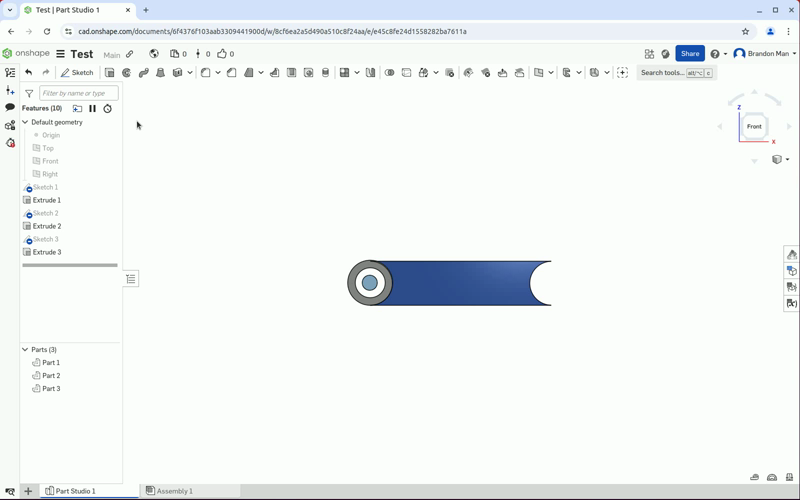
mouse_move(73, 189)
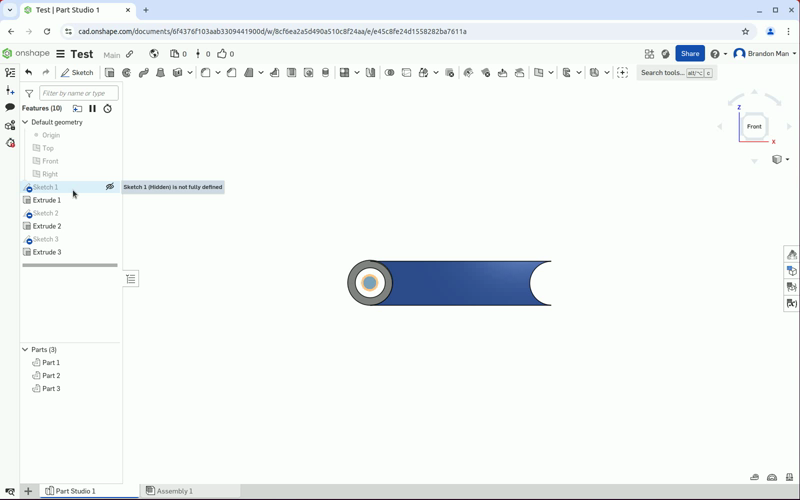
click(73, 189)
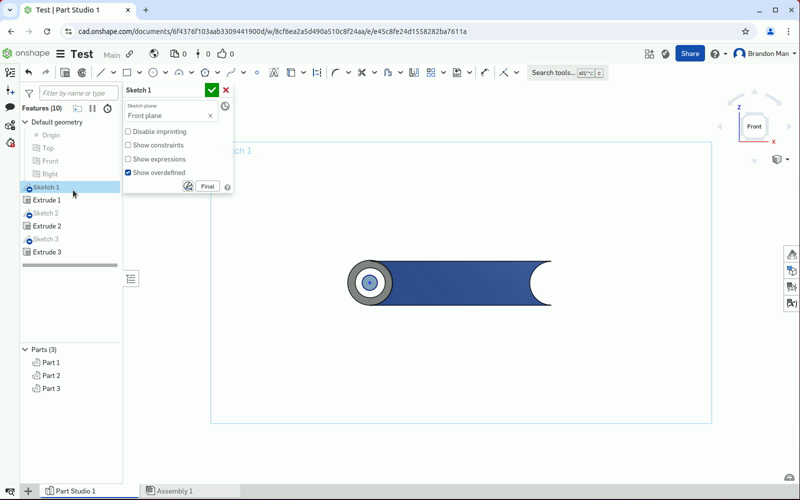
mouse_move(229, 92)
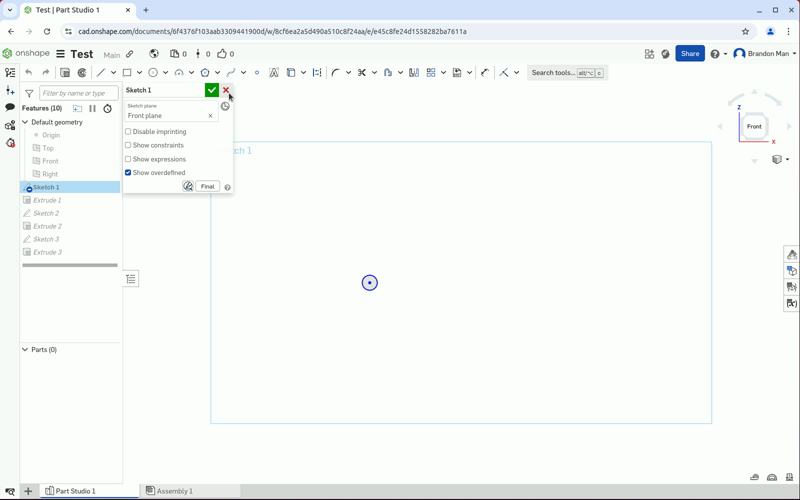
click(229, 92)
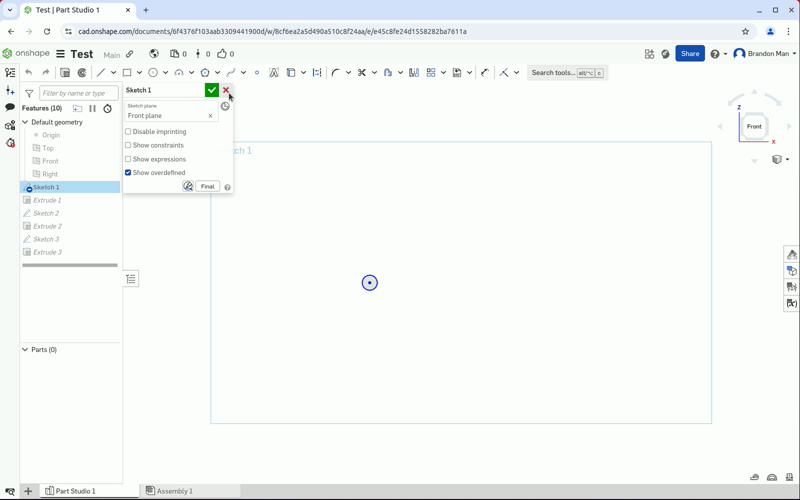
key(shift+s)
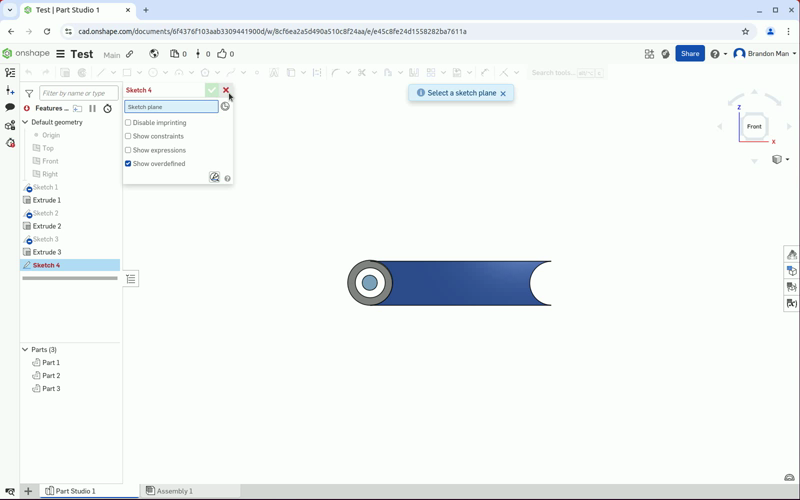
mouse_move(73, 163)
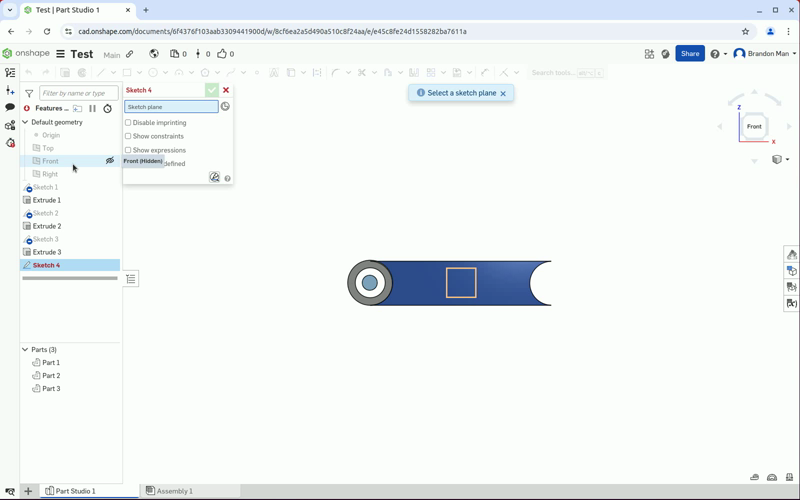
click(73, 163)
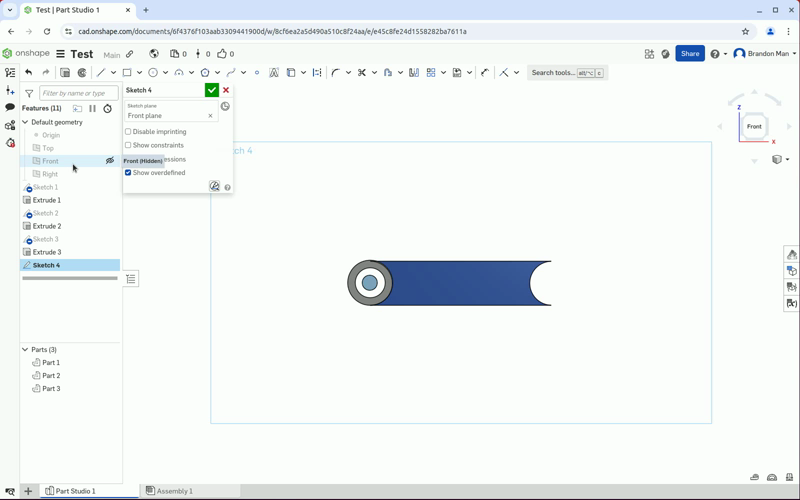
mouse_move(73, 352)
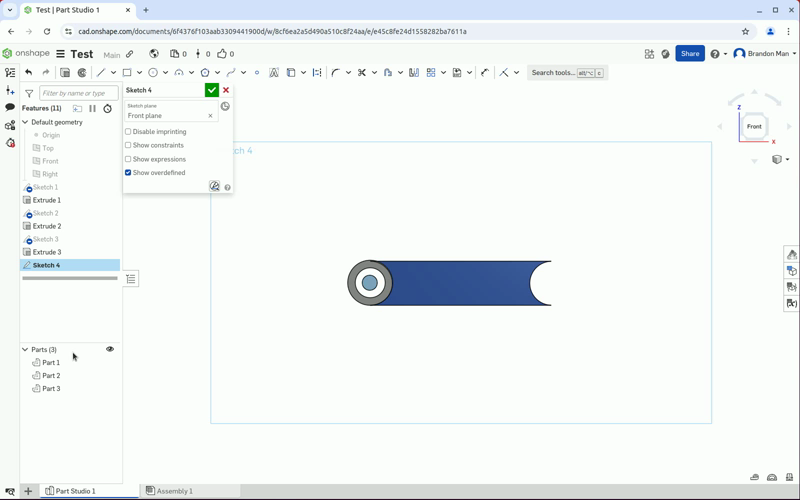
key(y)
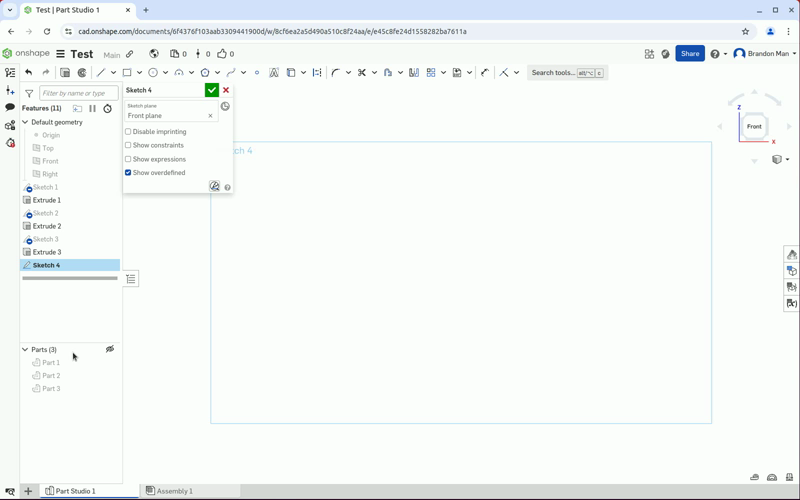
key(c)
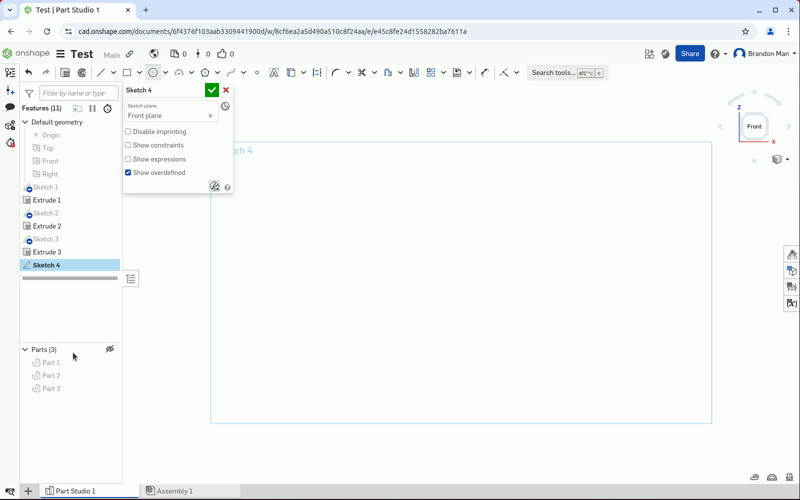
key_down(shift)
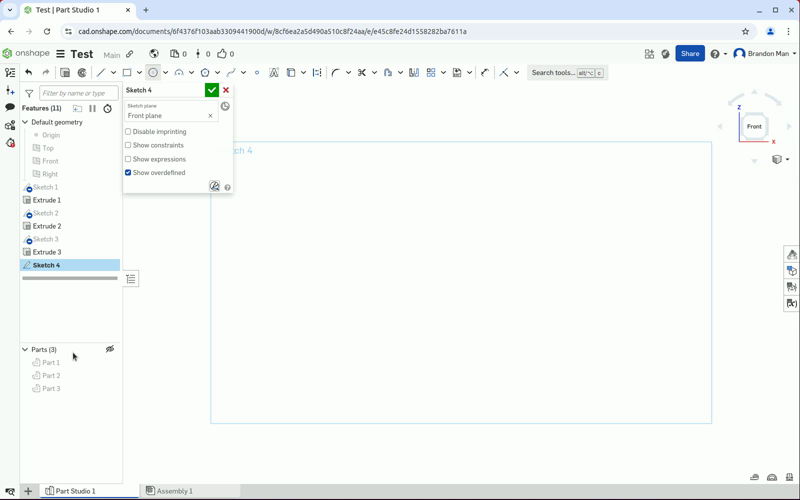
mouse_move(552, 282)
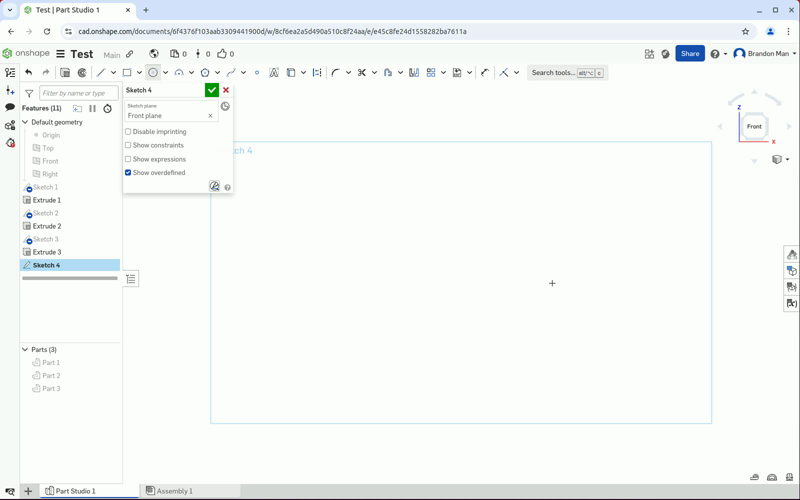
click(552, 282)
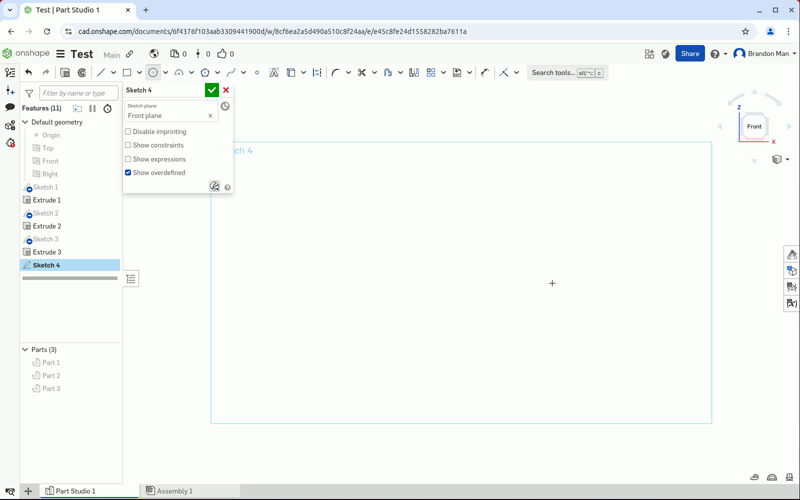
key_up(shift)
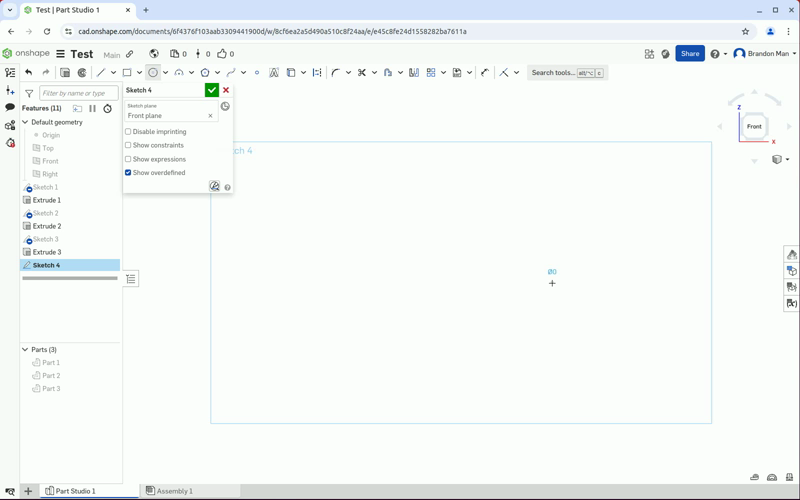
mouse_move(574, 282)
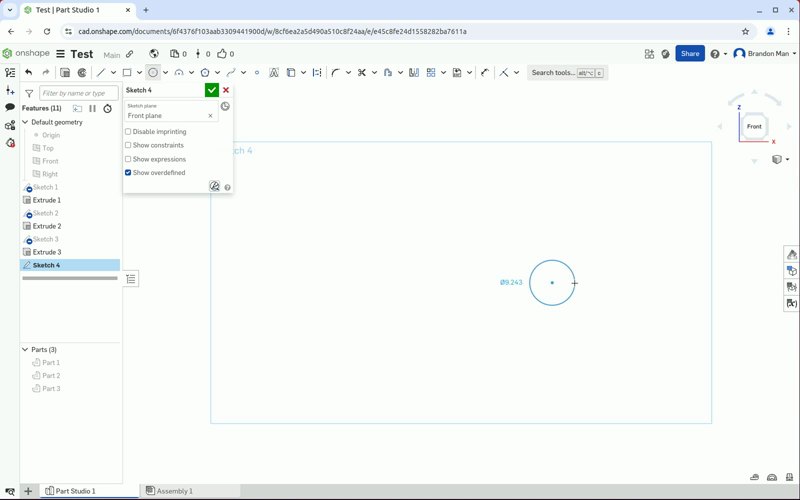
click(574, 282)
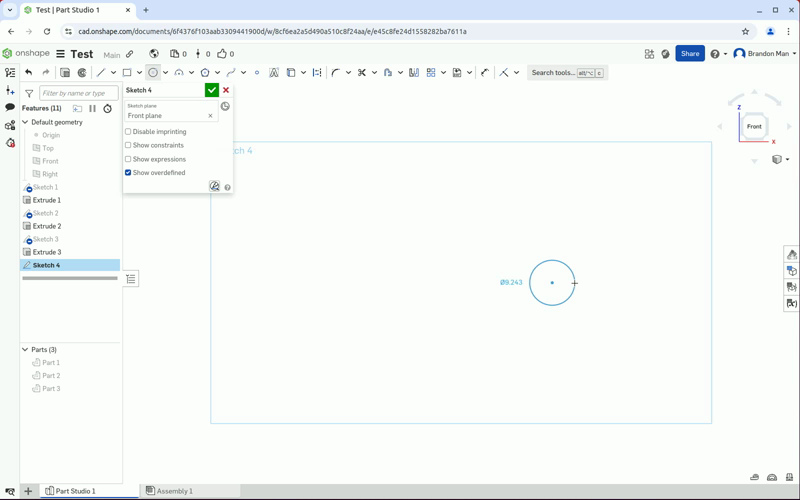
key(esc)
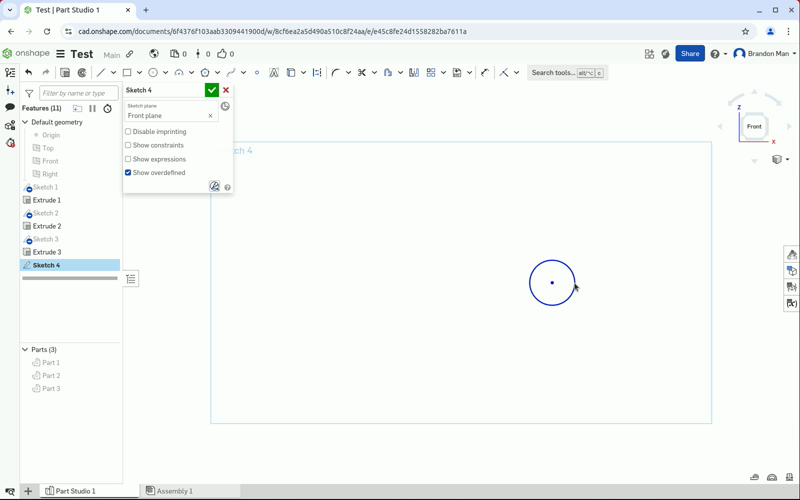
key(c)
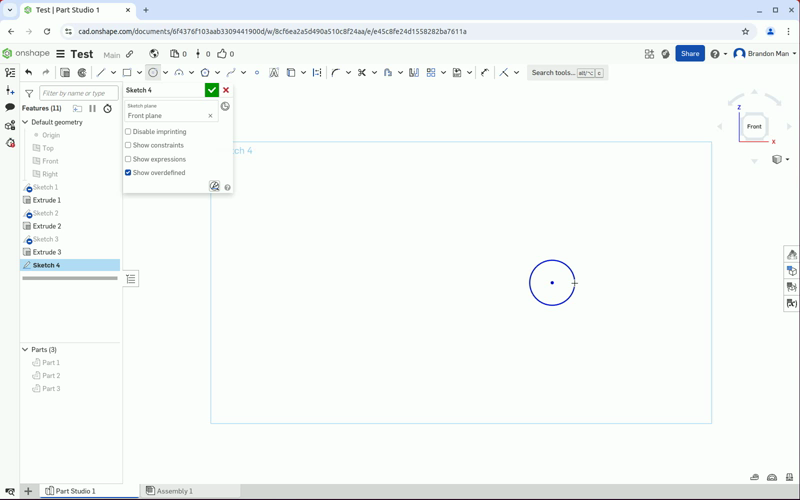
key_down(shift)
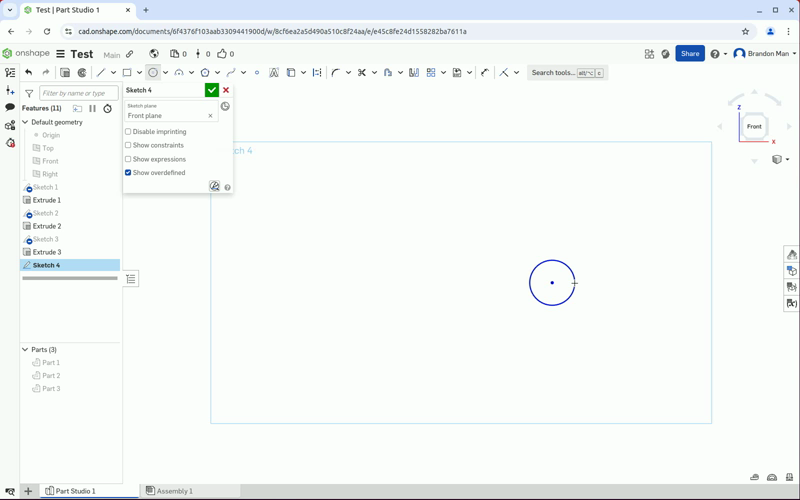
mouse_move(552, 282)
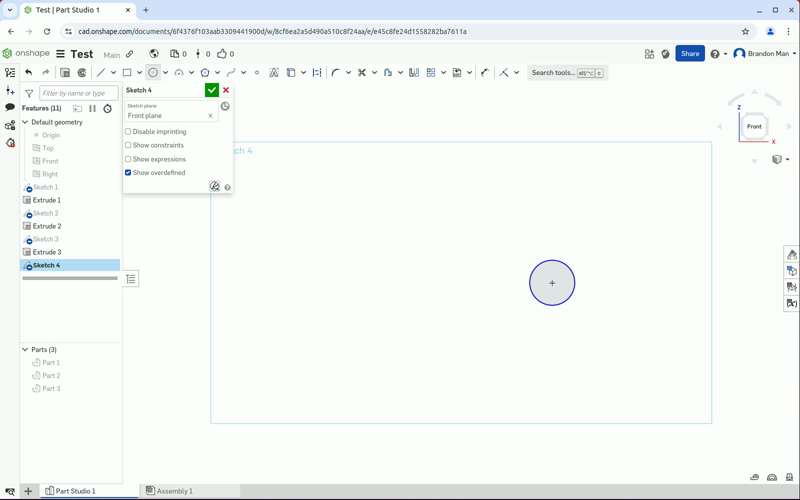
click(552, 282)
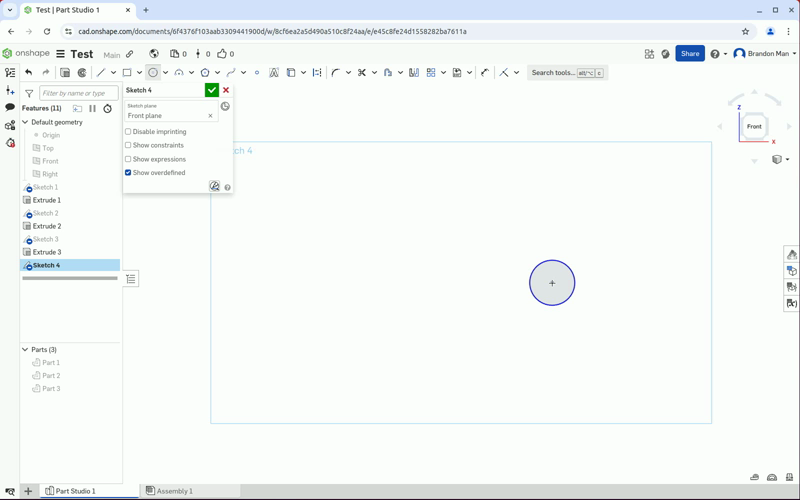
key_up(shift)
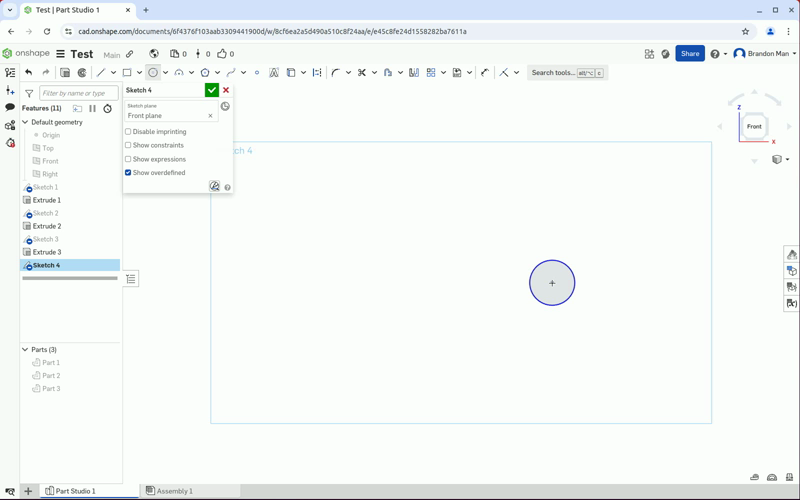
mouse_move(567, 282)
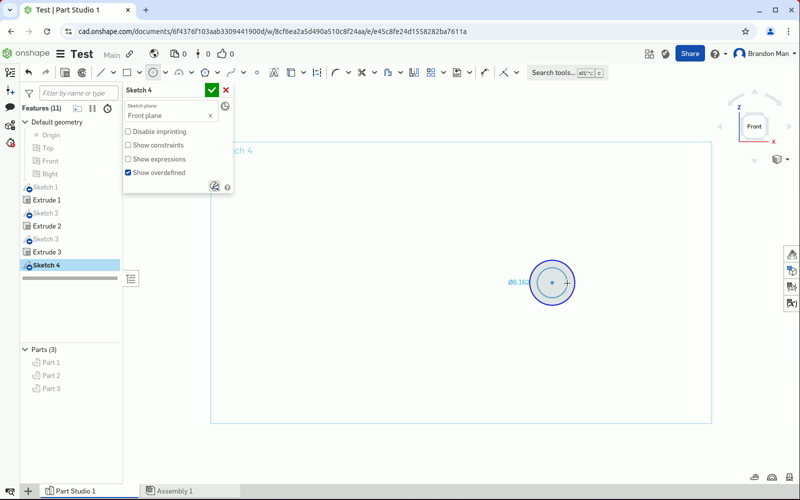
click(567, 282)
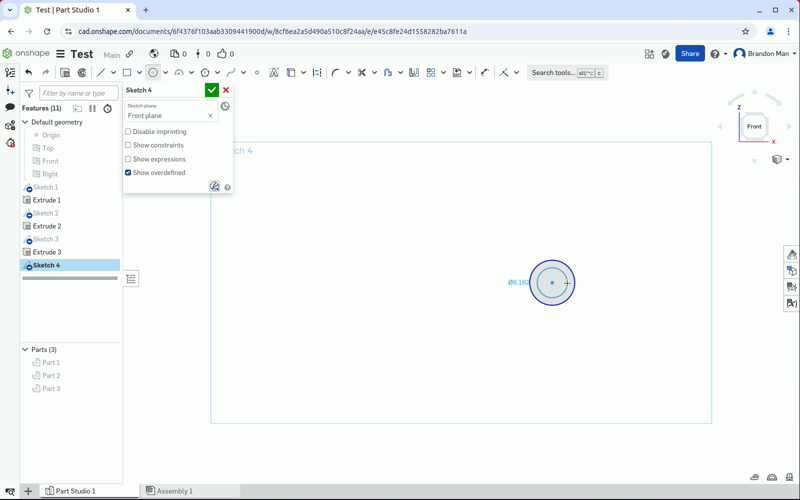
key(esc)
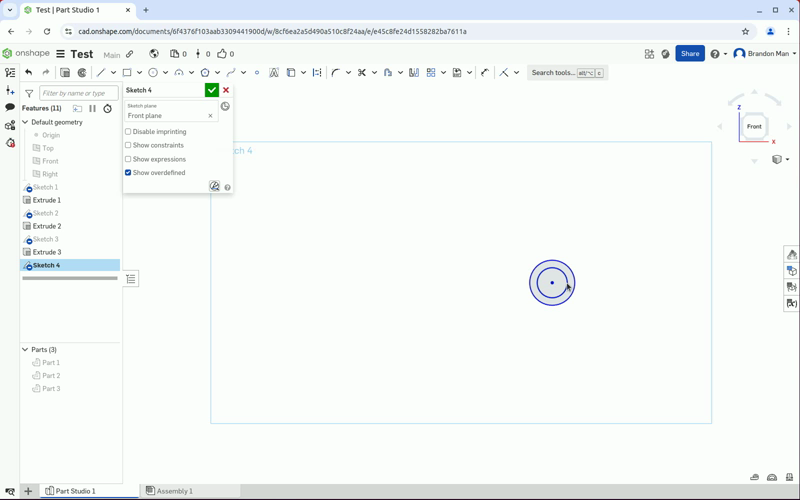
mouse_move(543, 268)
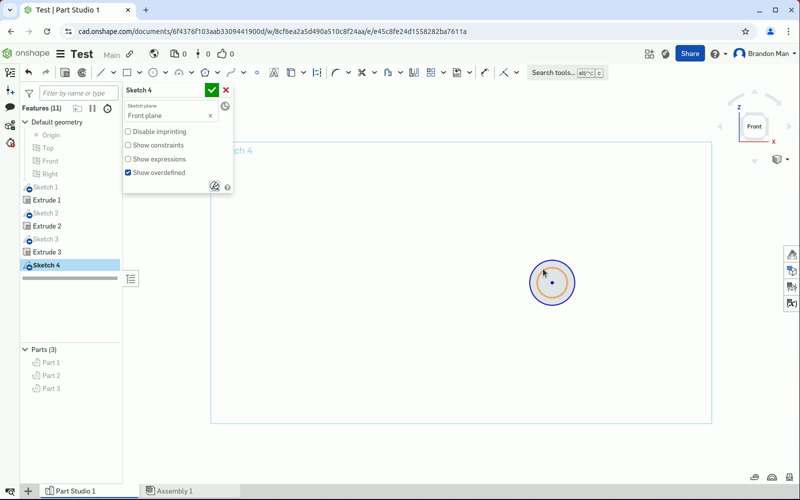
scroll(6)
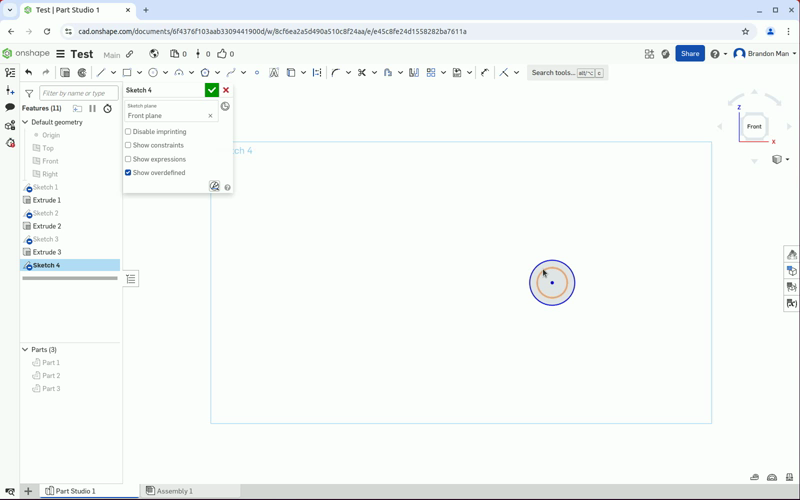
scroll(6)
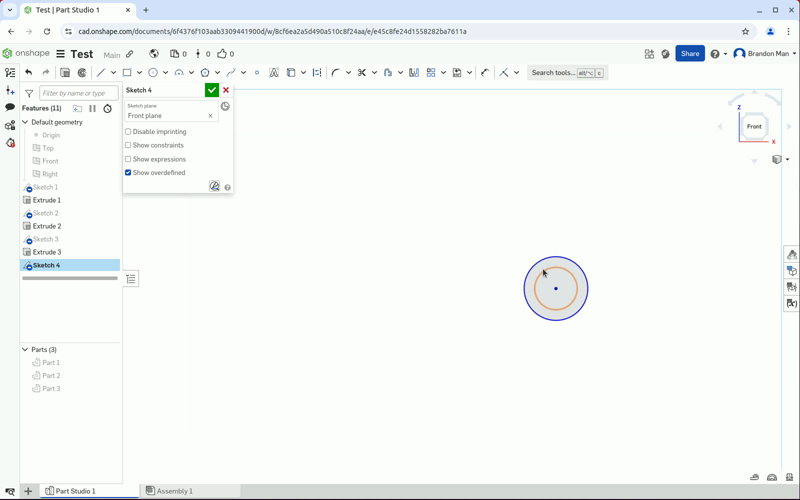
scroll(6)
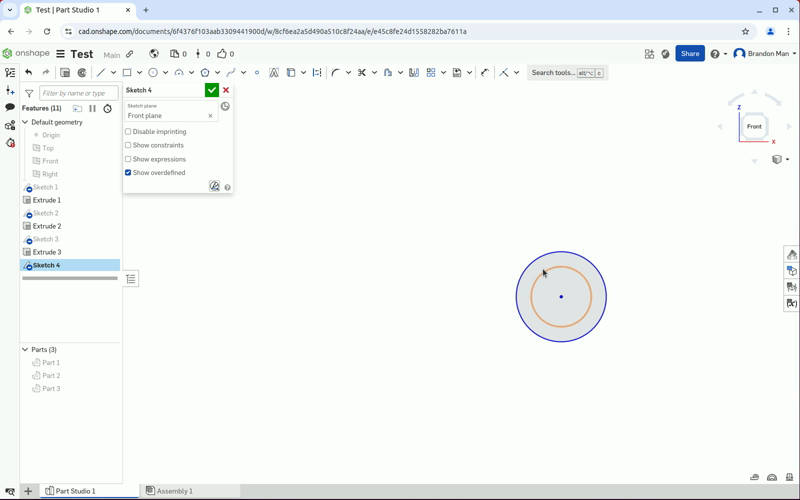
scroll(6)
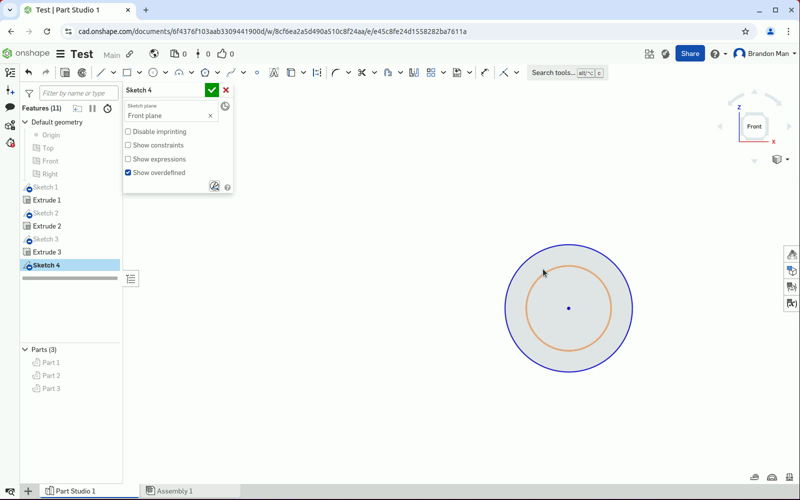
scroll(6)
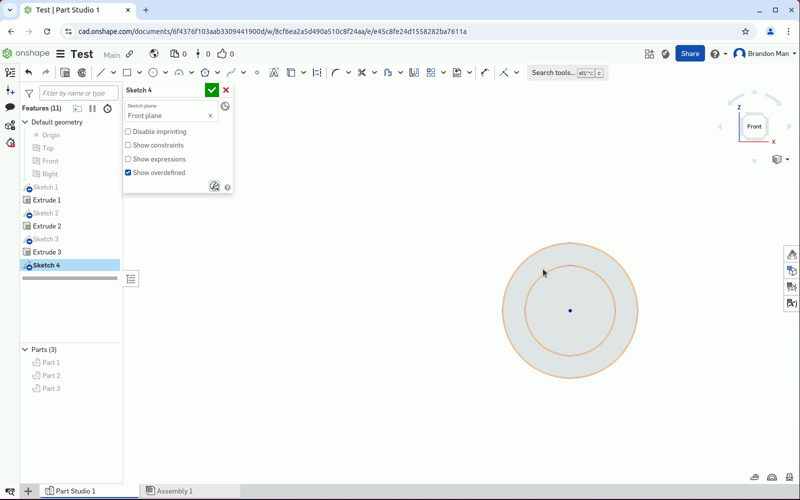
scroll(6)
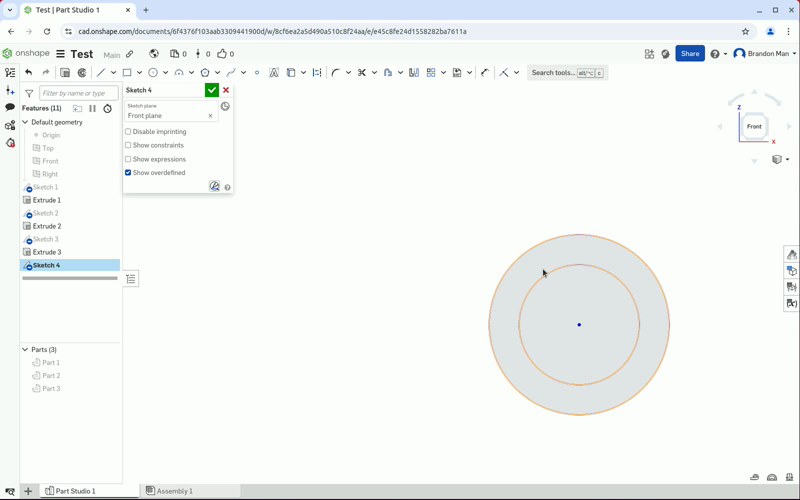
scroll(6)
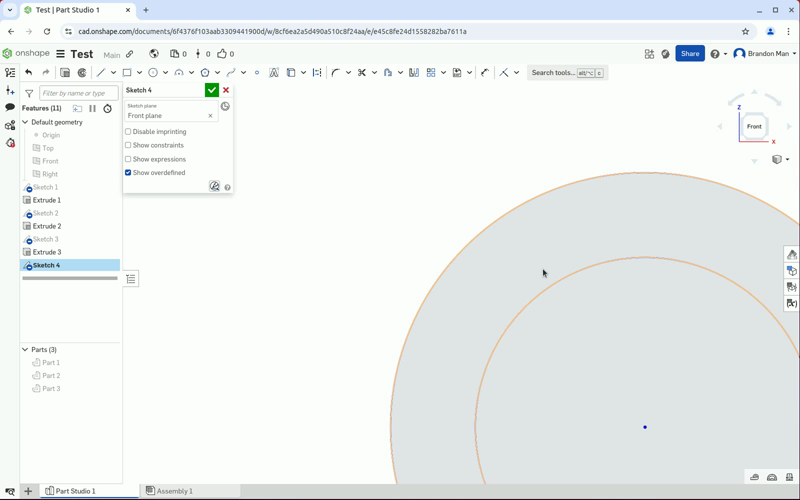
click(543, 268)
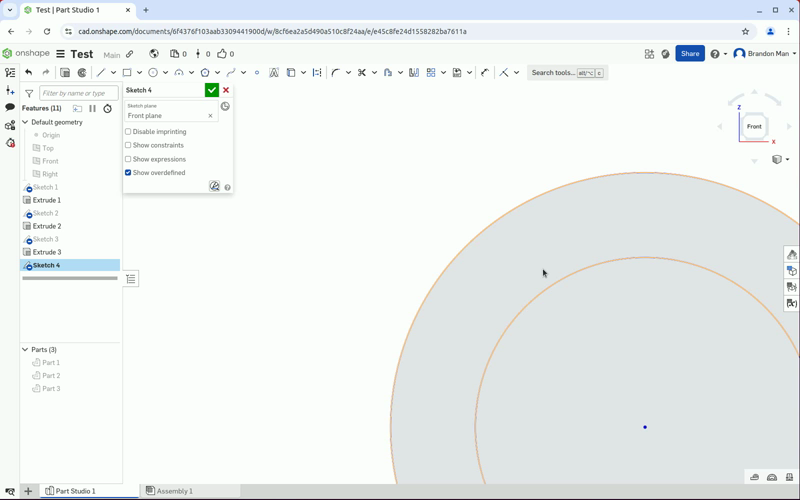
scroll(-6)
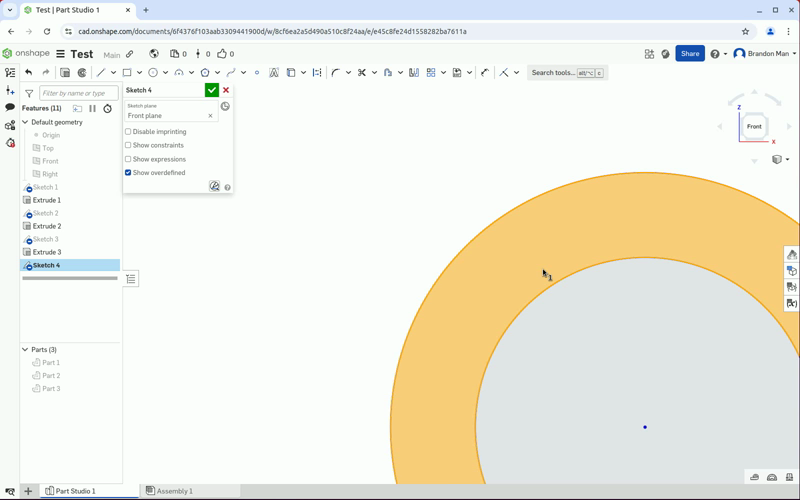
scroll(-6)
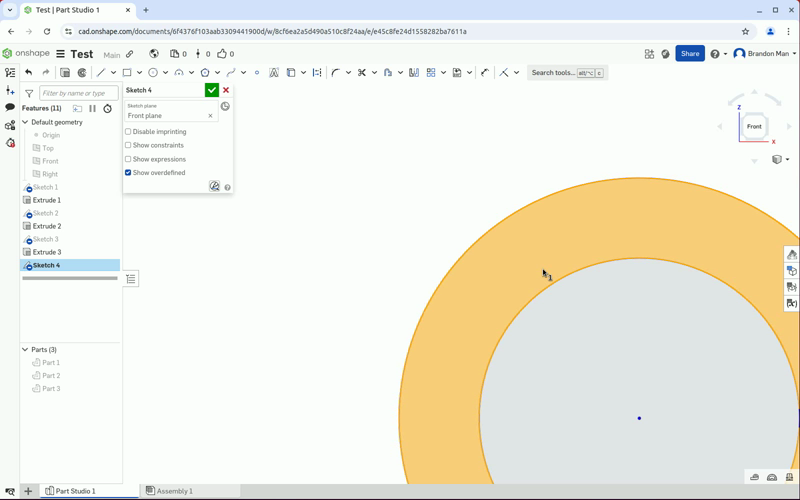
scroll(-6)
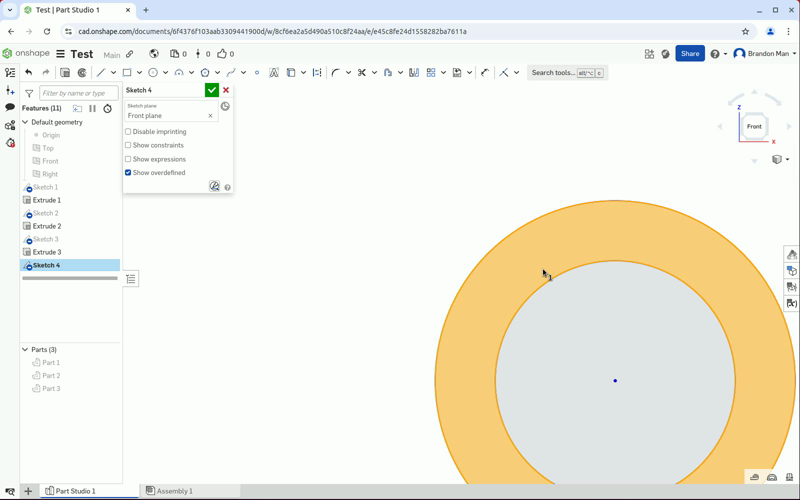
scroll(-6)
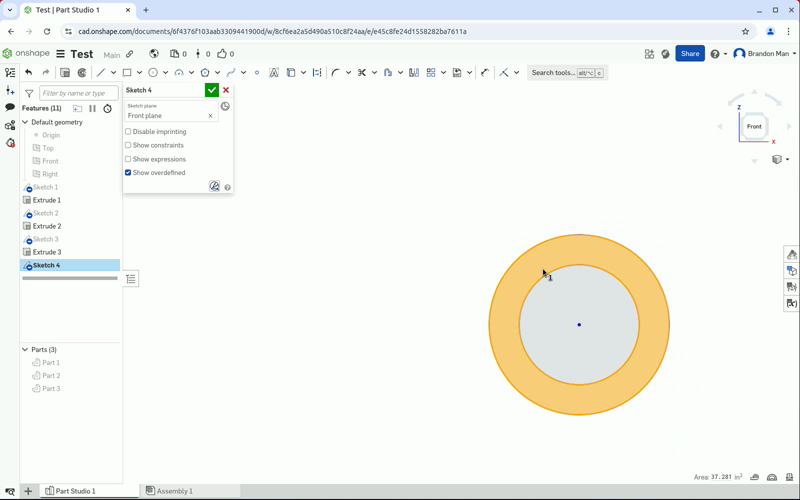
scroll(-6)
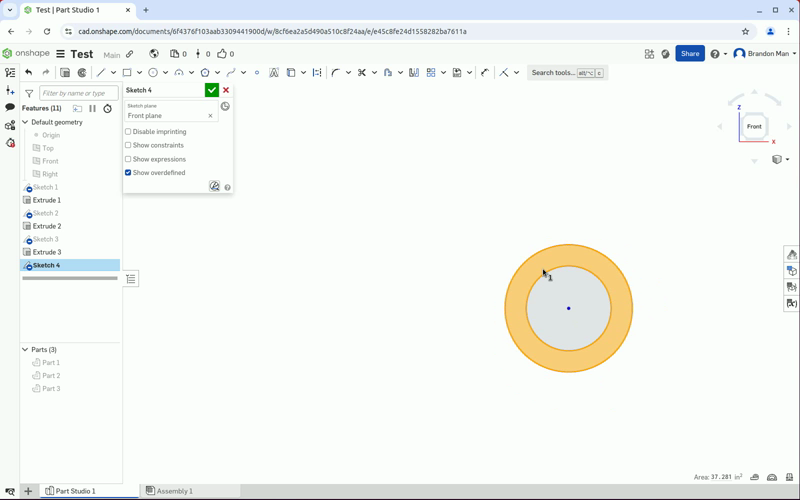
scroll(-6)
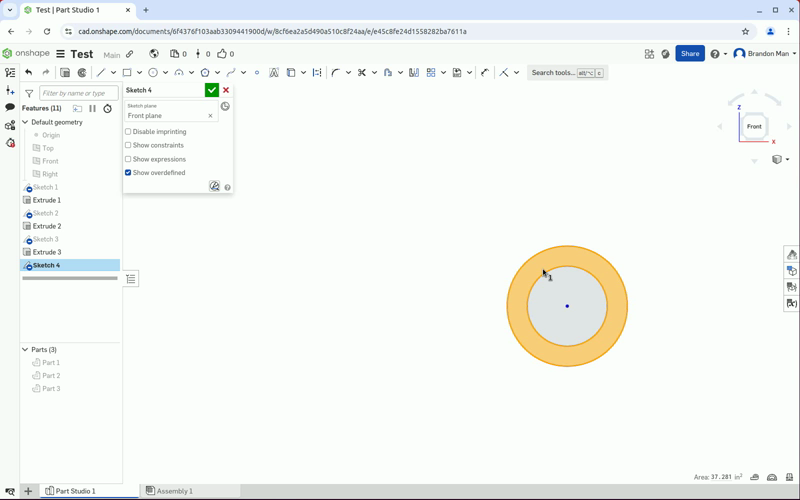
scroll(-6)
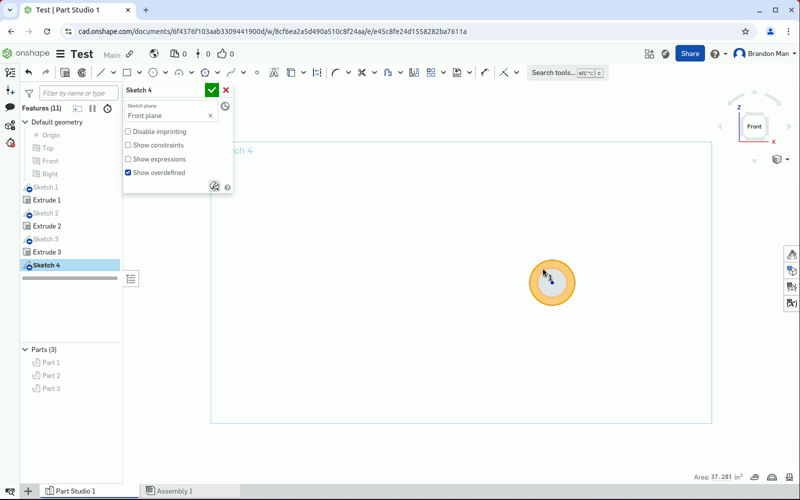
mouse_move(73, 352)
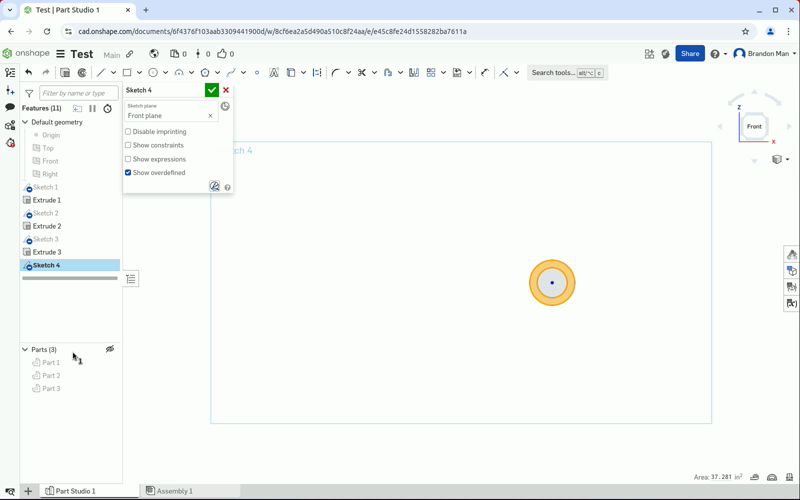
key(shift+y)
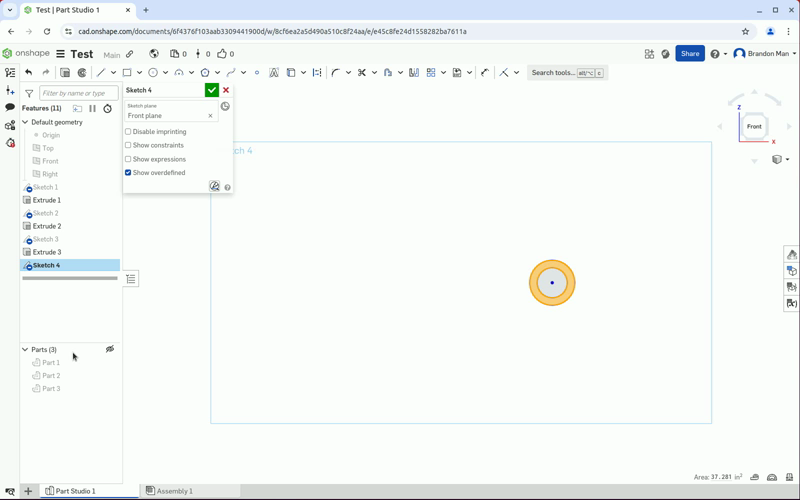
key(shift+e)
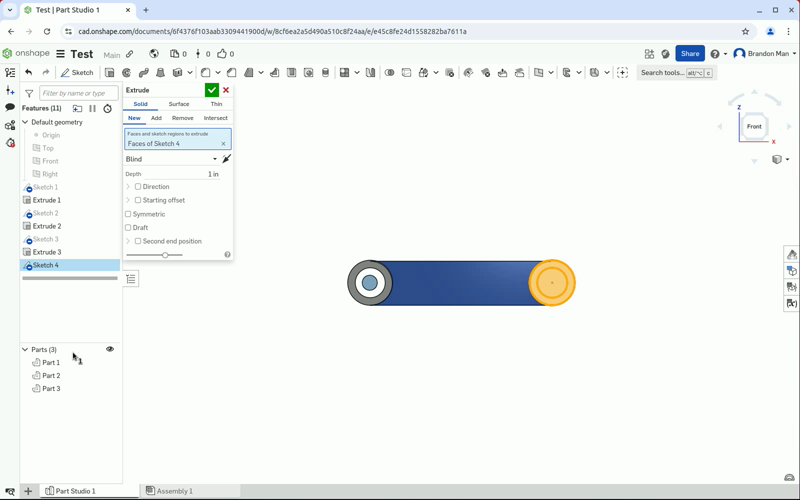
mouse_move(143, 106)
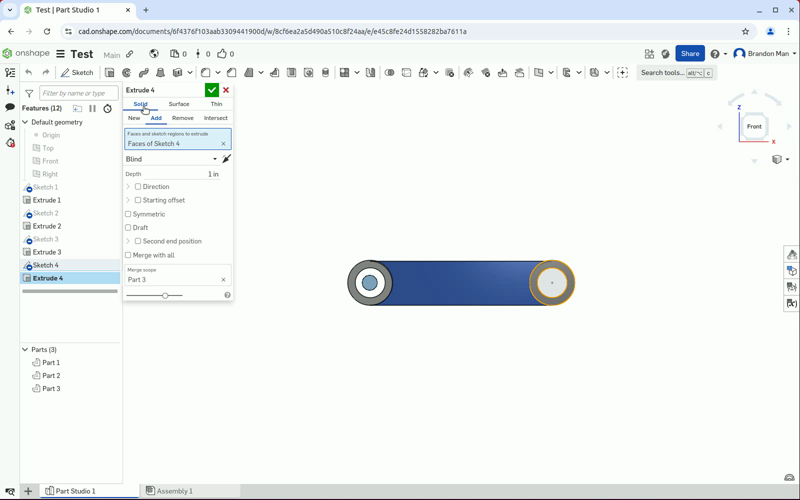
click(143, 106)
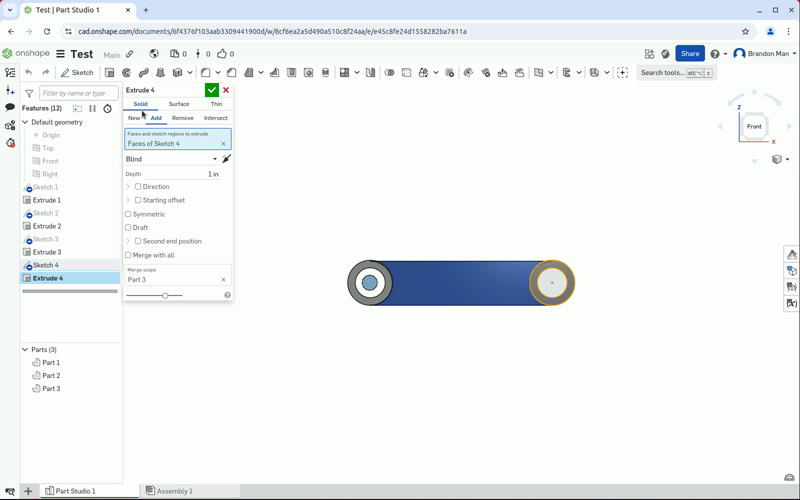
mouse_move(137, 120)
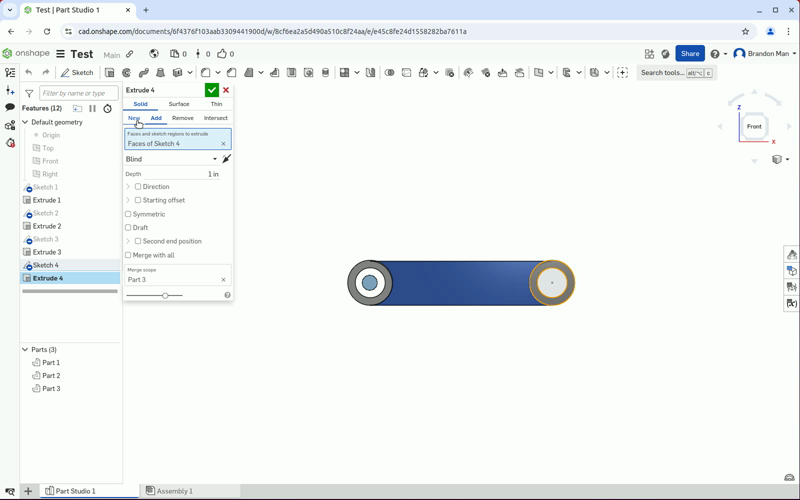
click(137, 120)
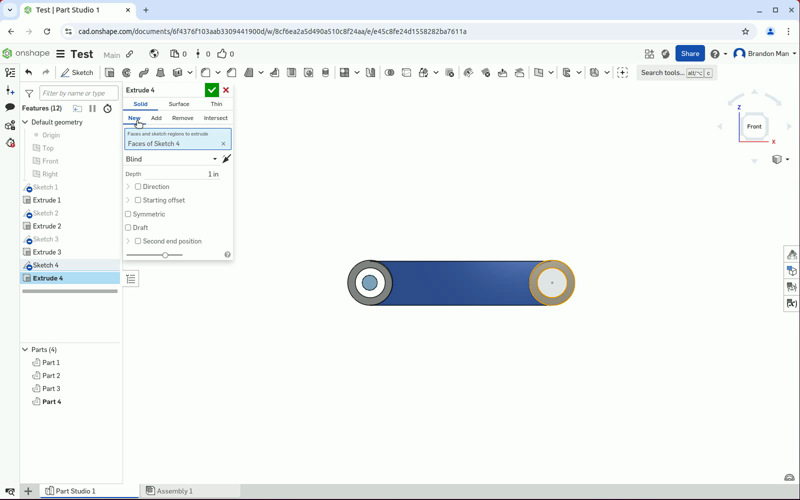
key(tab, 4)
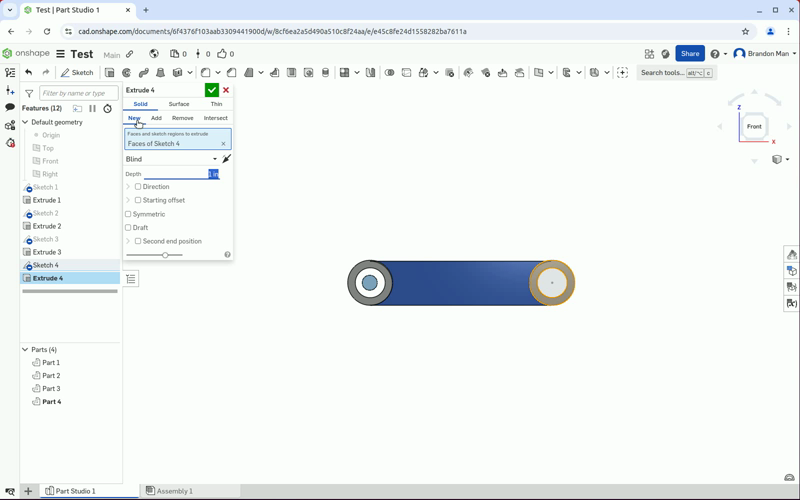
text(3.611)
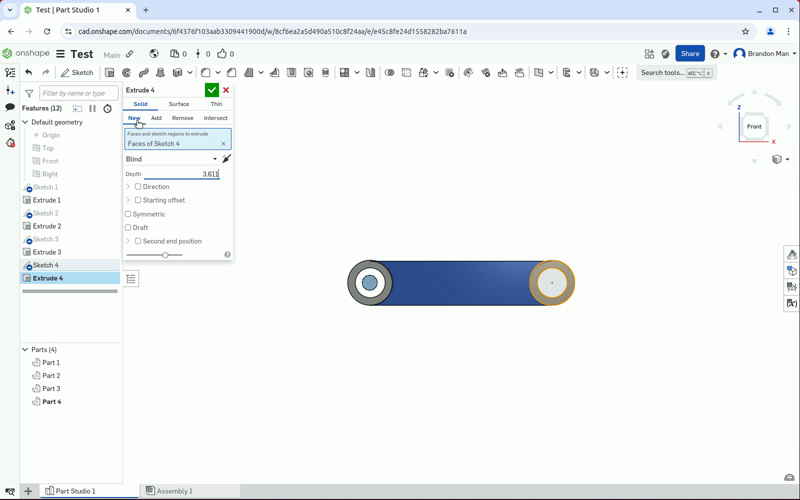
key(enter)
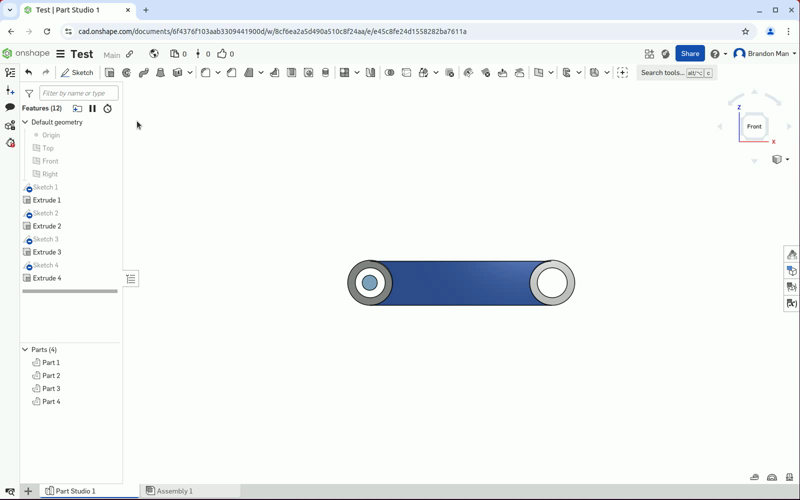
key(shift+h)
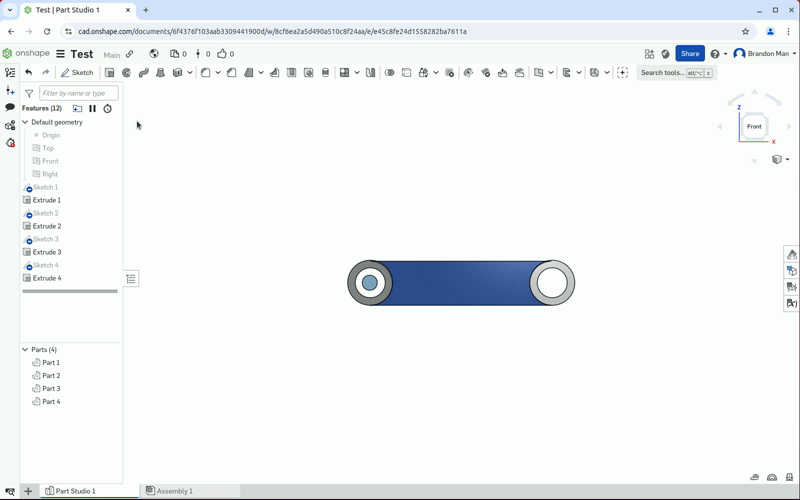
key(shift+h)
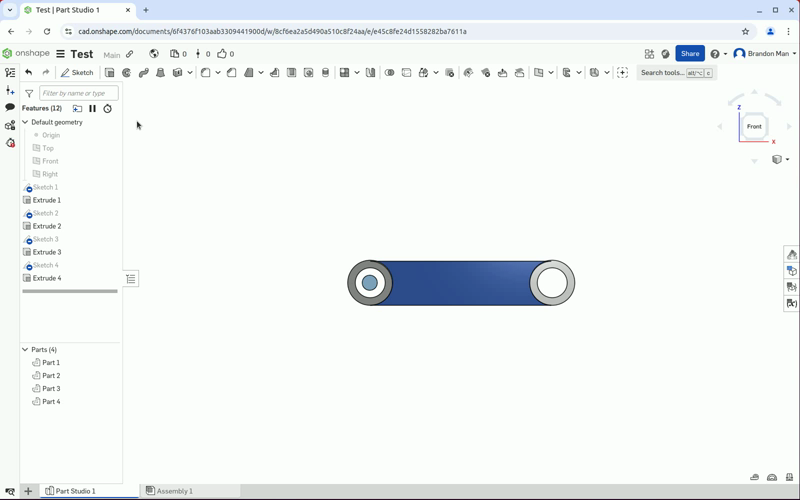
mouse_move(73, 189)
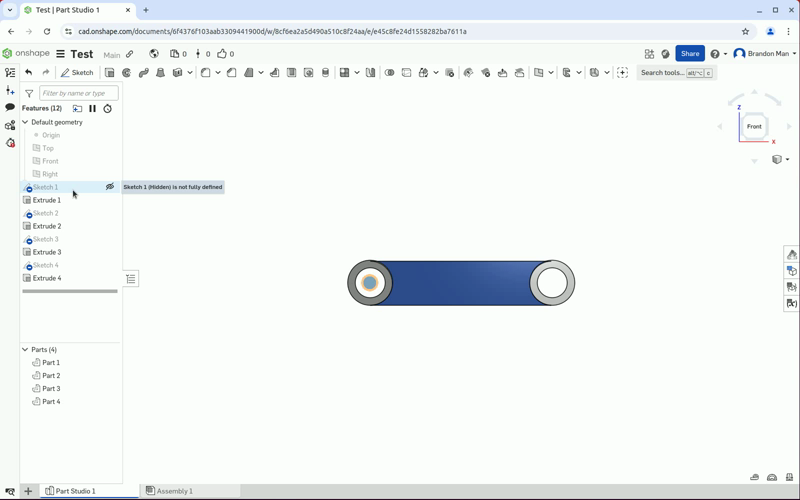
click(73, 189)
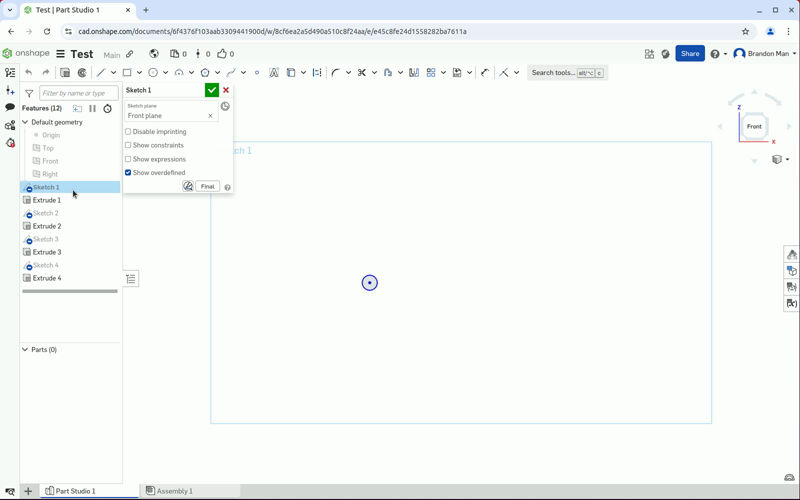
mouse_move(229, 92)
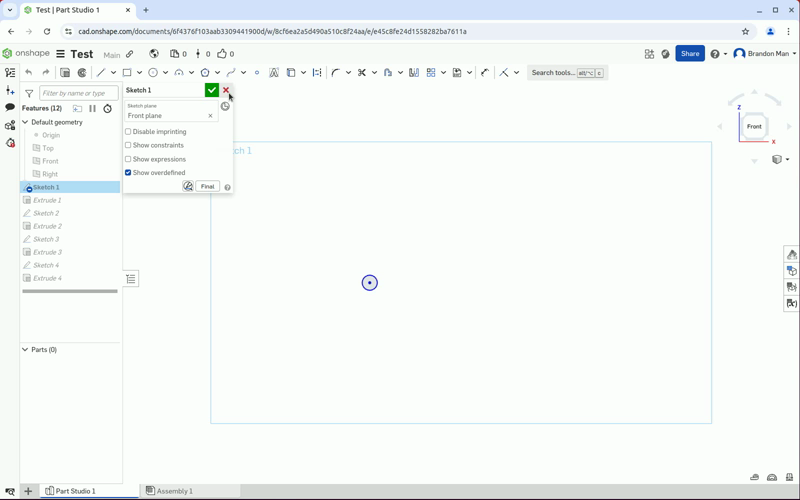
click(229, 92)
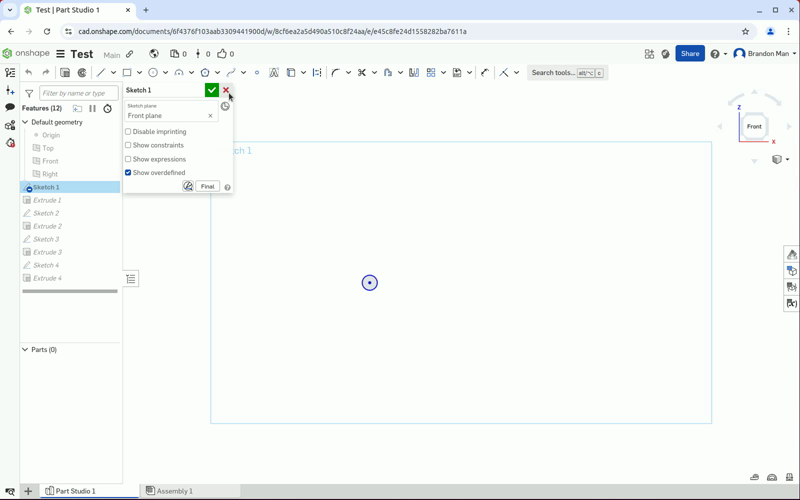
key(shift+s)
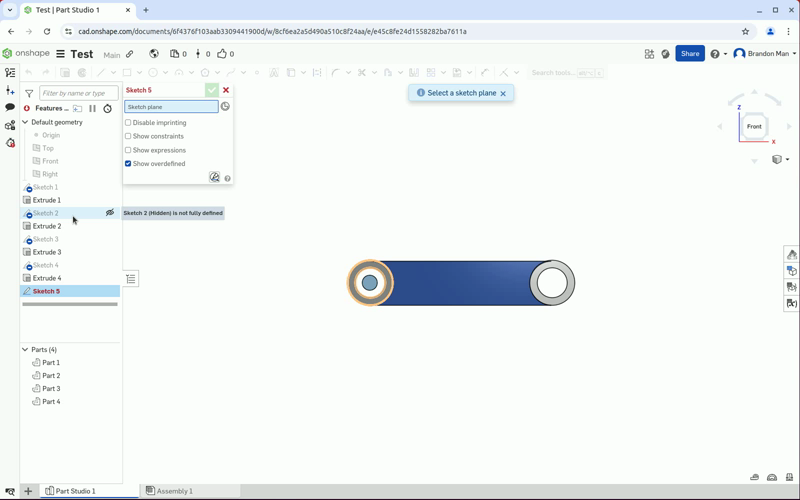
scroll(3)
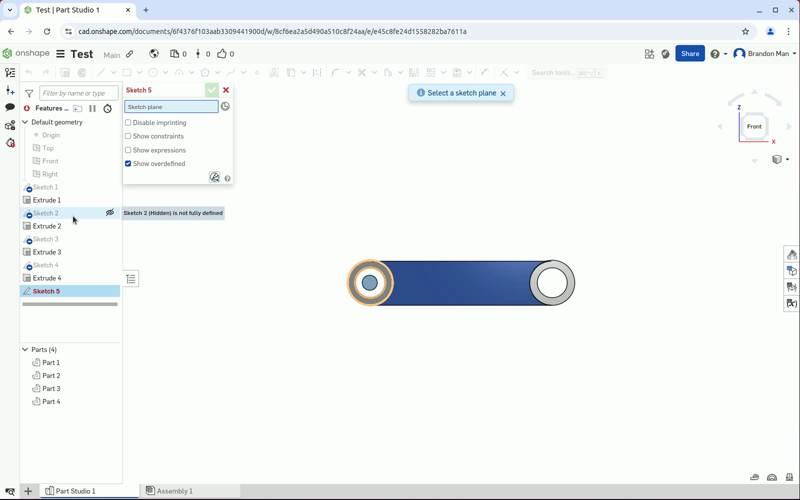
mouse_move(73, 163)
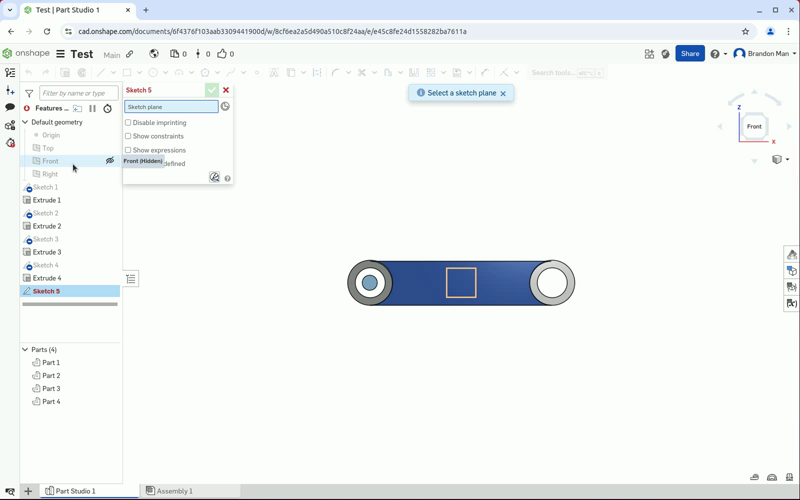
click(73, 163)
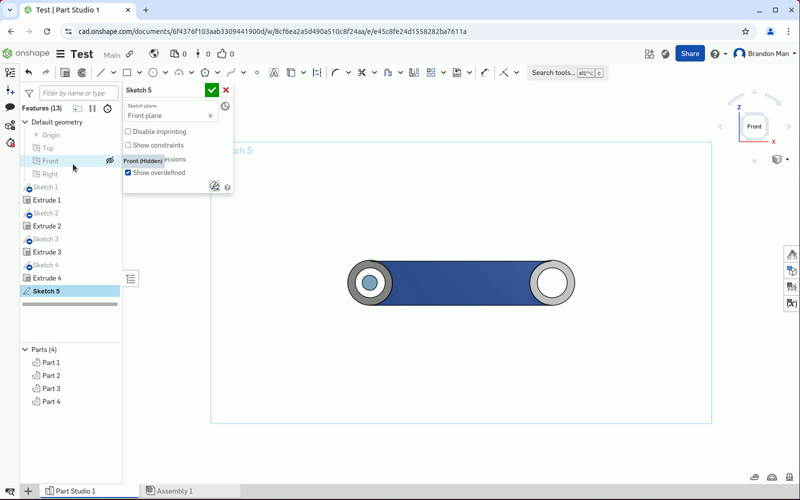
mouse_move(73, 352)
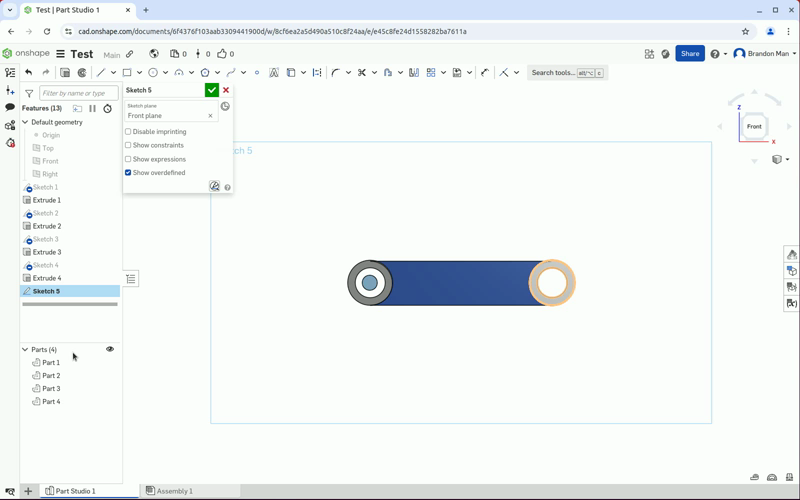
key(y)
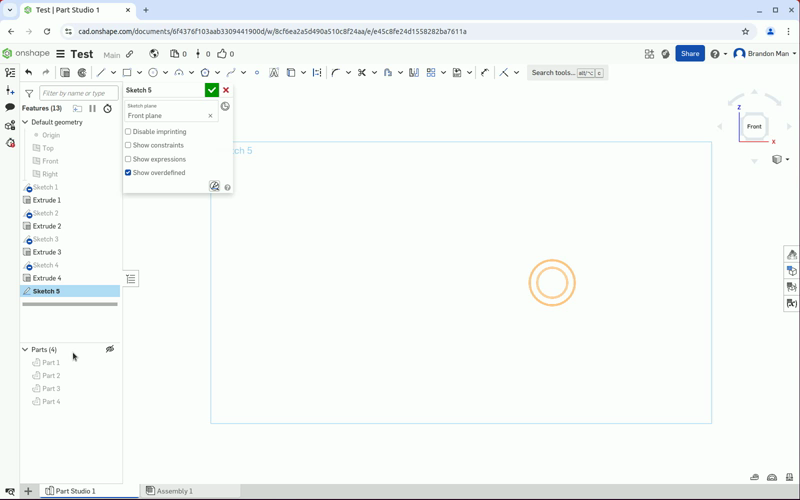
key(c)
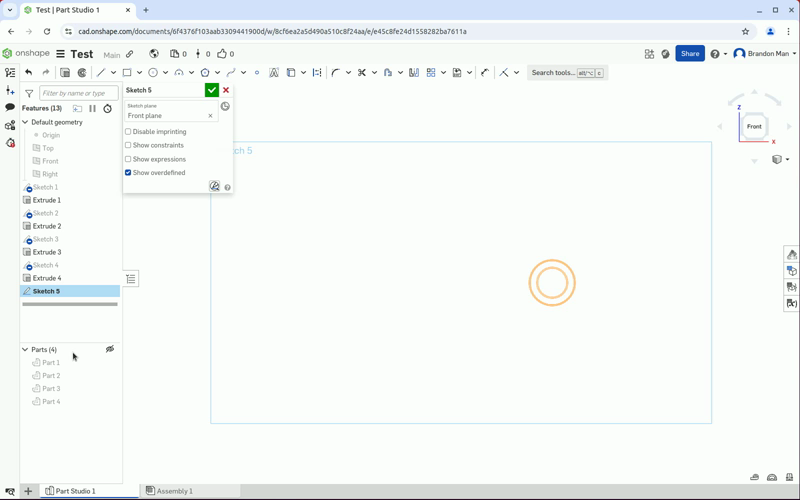
key_down(shift)
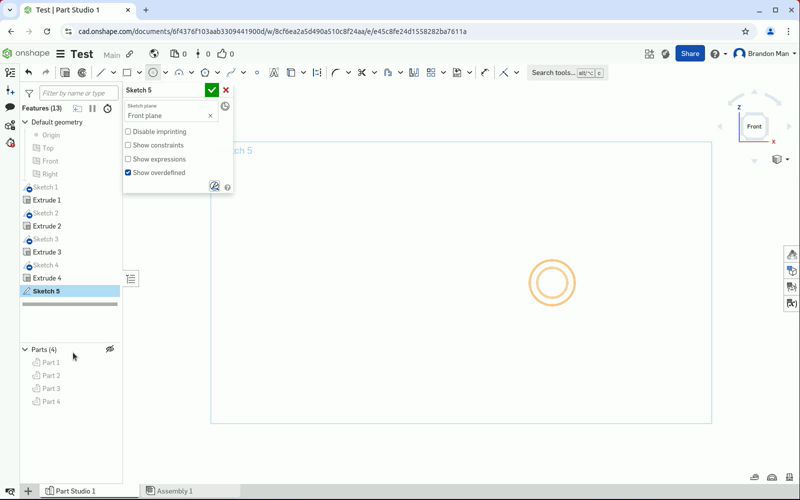
mouse_move(551, 282)
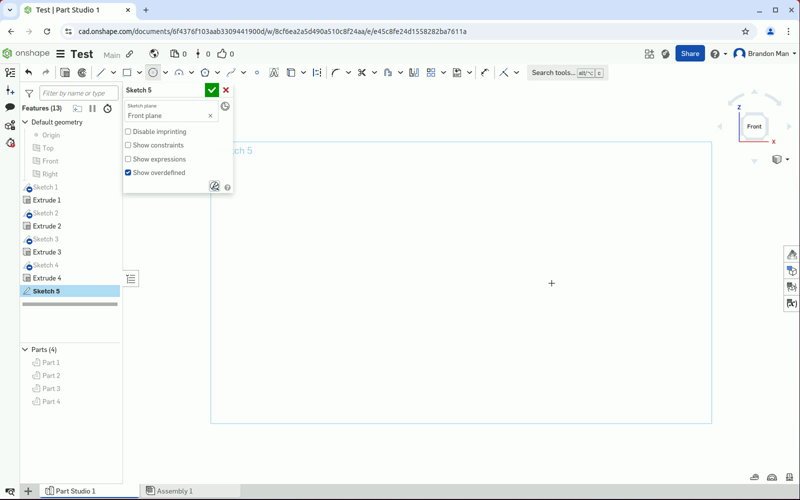
click(551, 282)
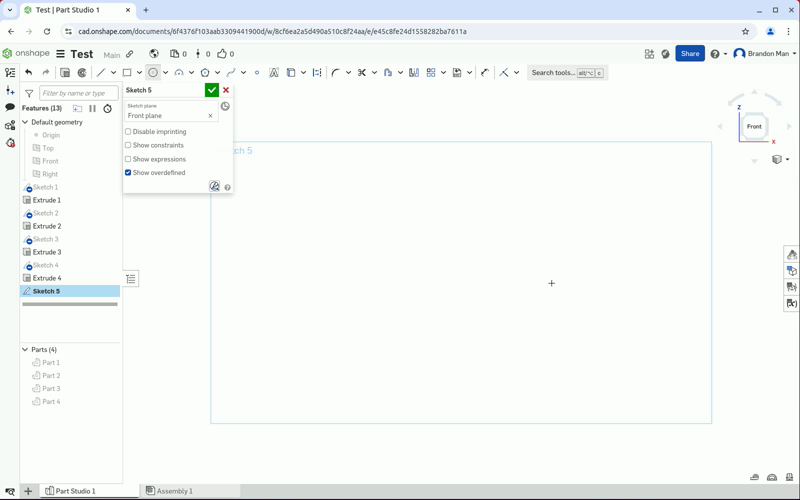
key_up(shift)
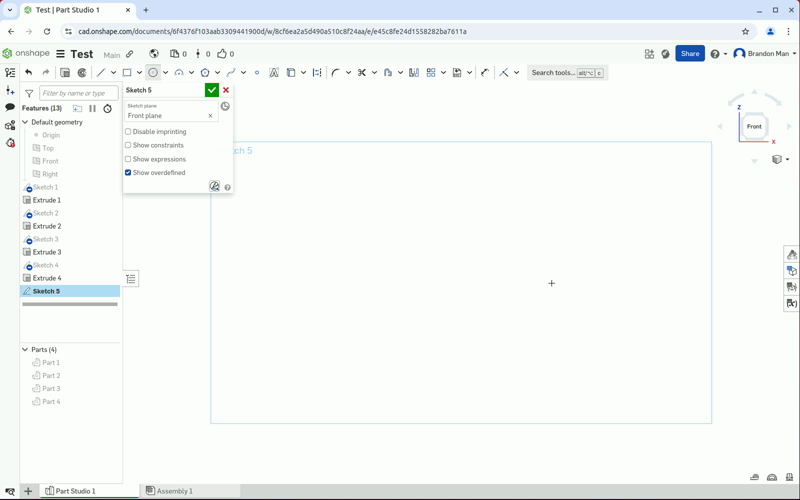
mouse_move(559, 282)
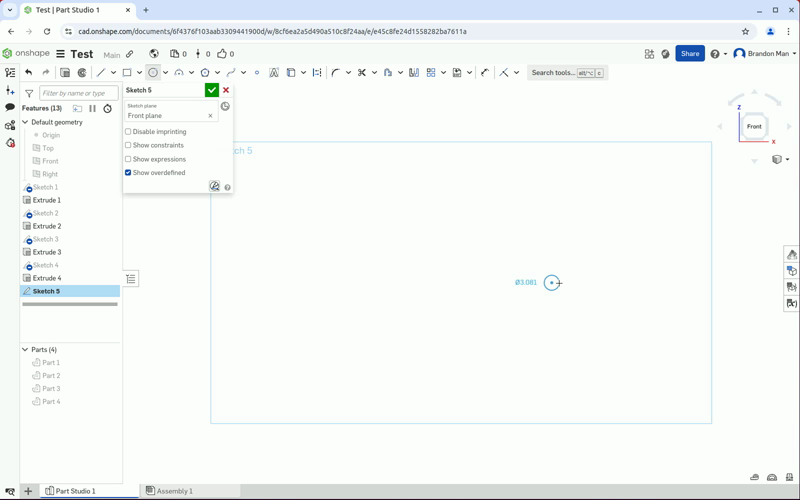
click(559, 282)
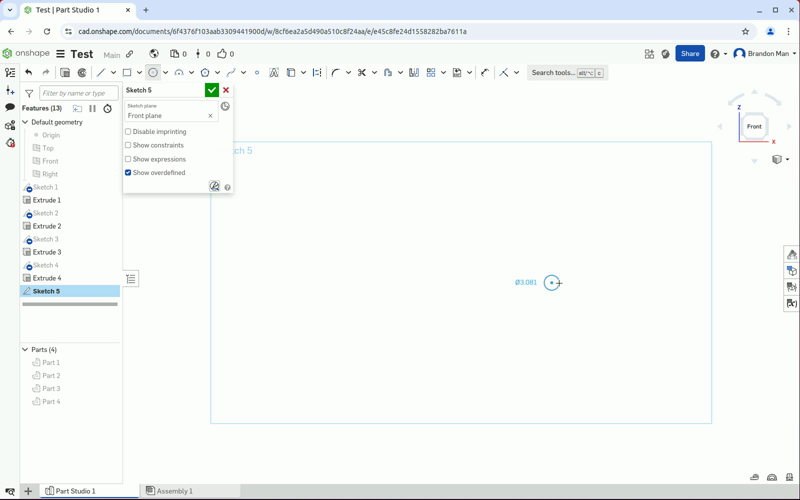
key(esc)
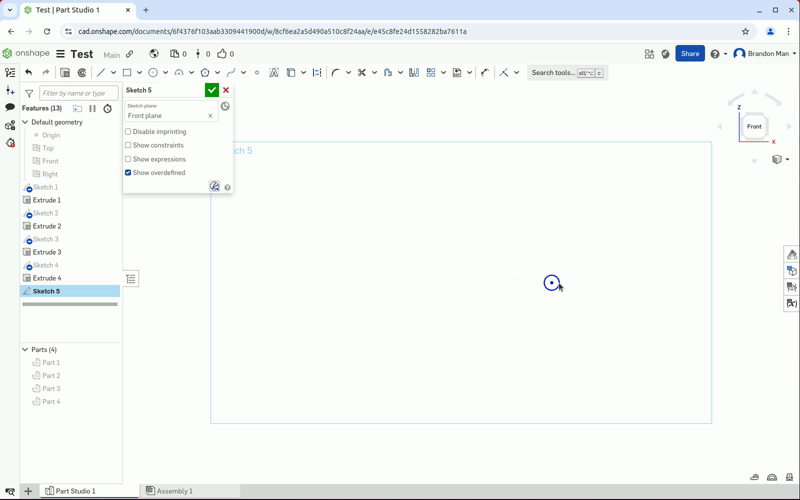
mouse_move(549, 282)
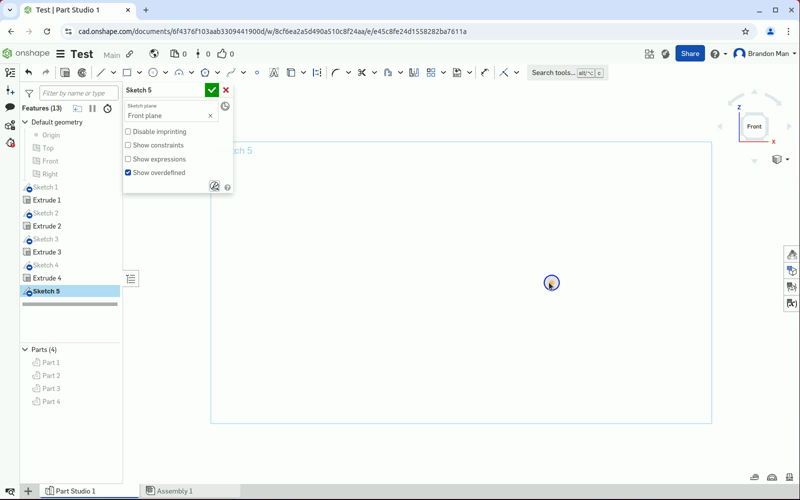
scroll(6)
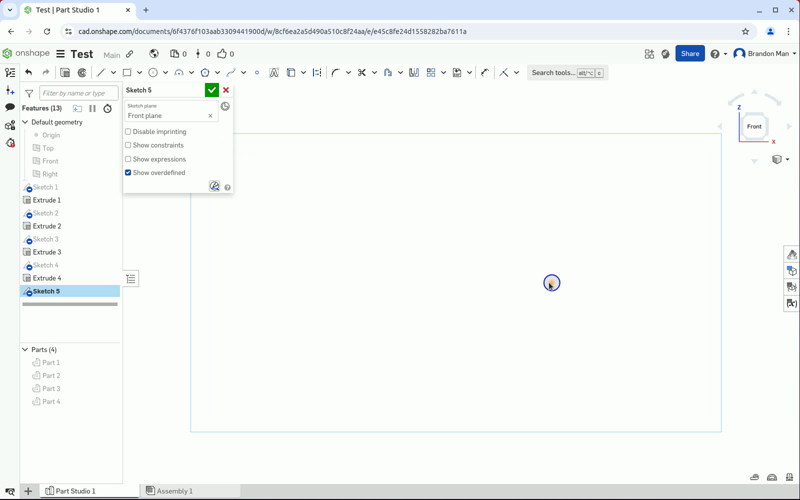
scroll(6)
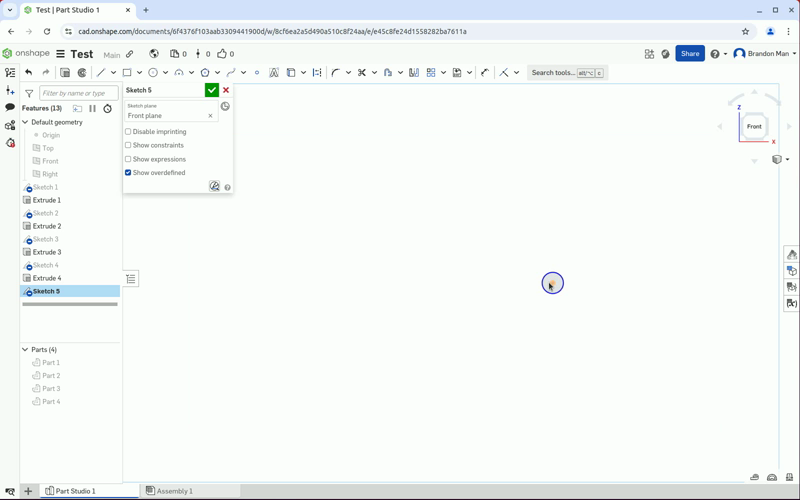
scroll(6)
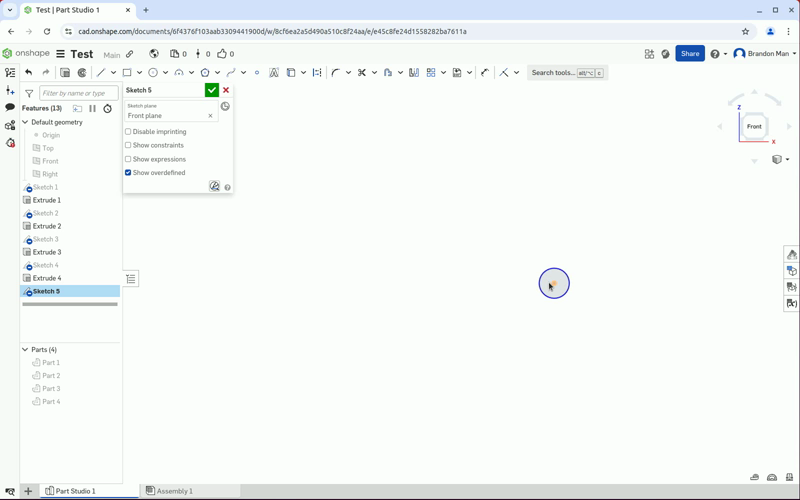
scroll(6)
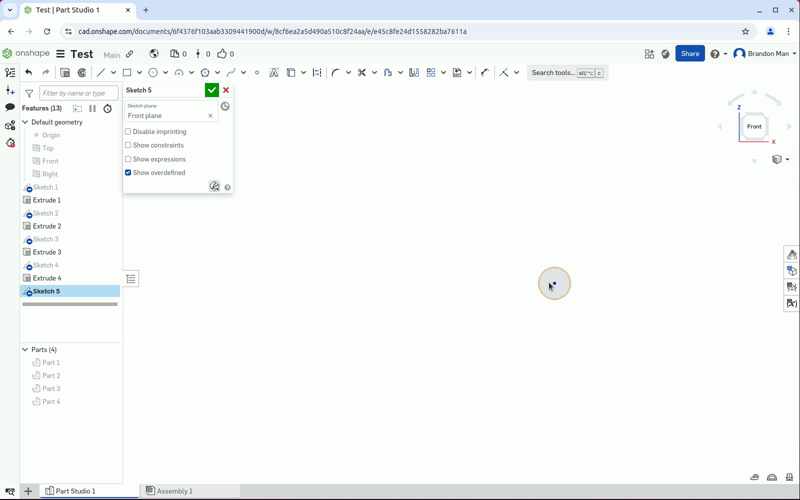
scroll(6)
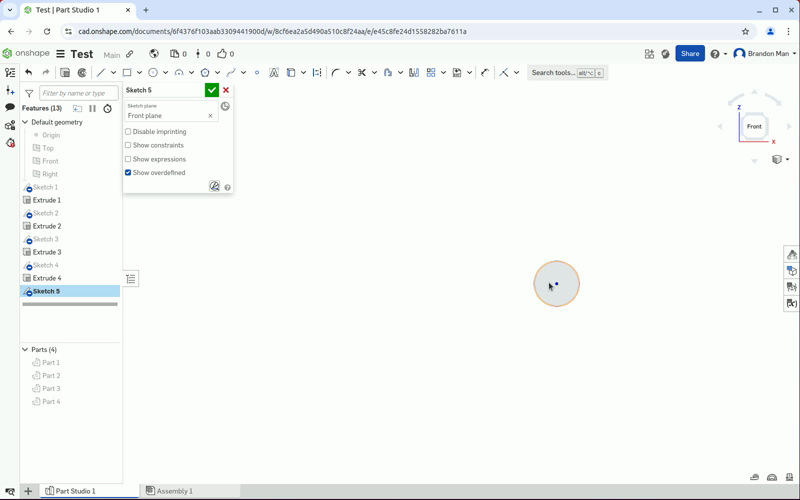
scroll(6)
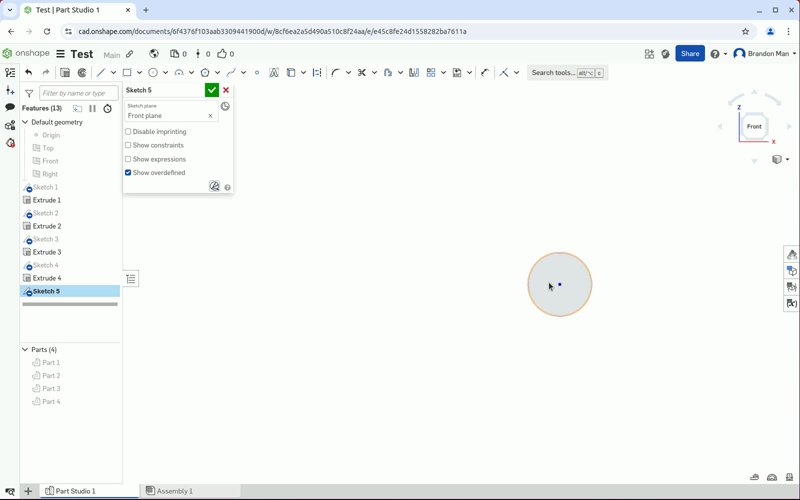
scroll(6)
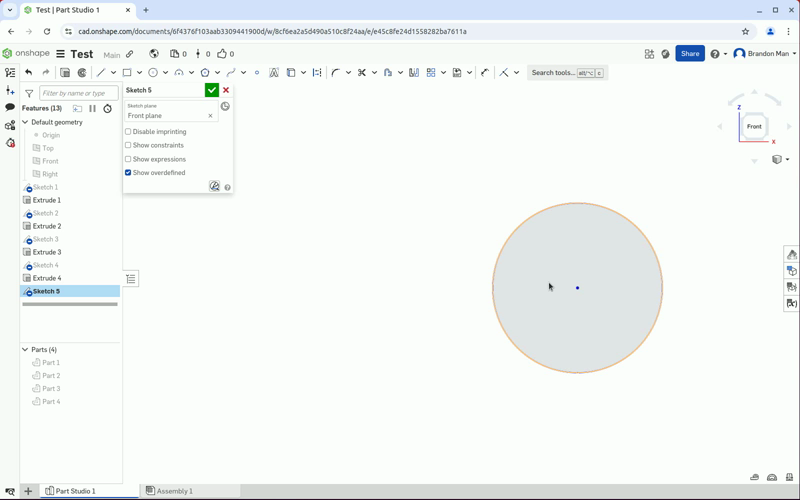
click(549, 282)
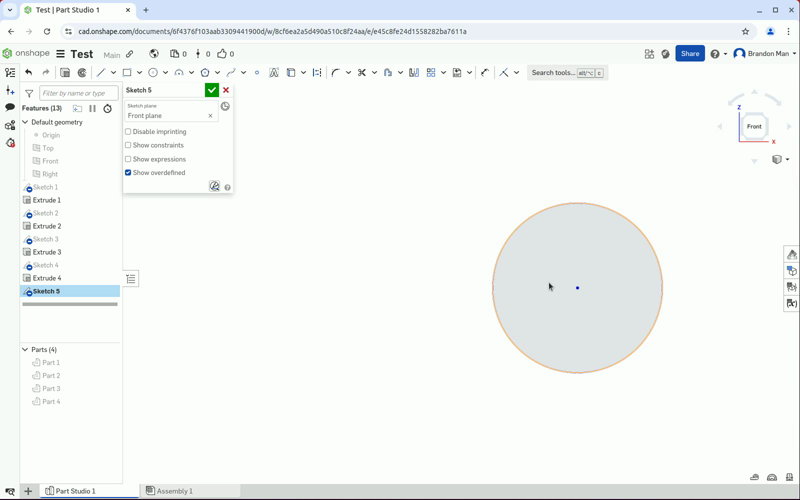
scroll(-6)
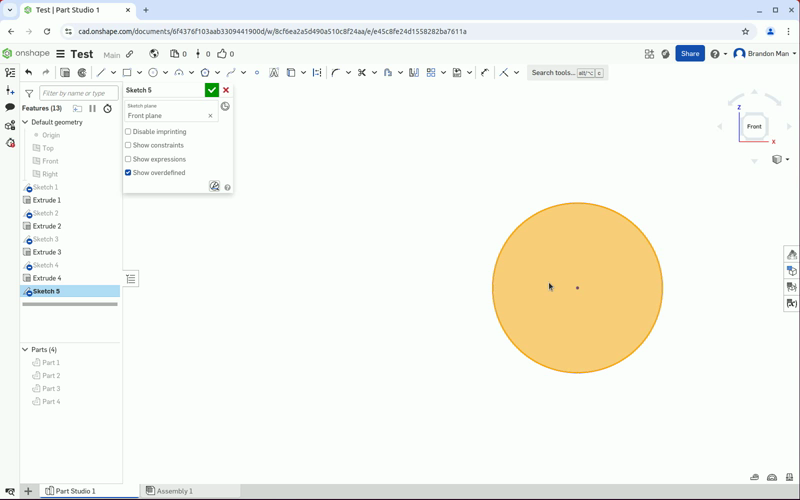
scroll(-6)
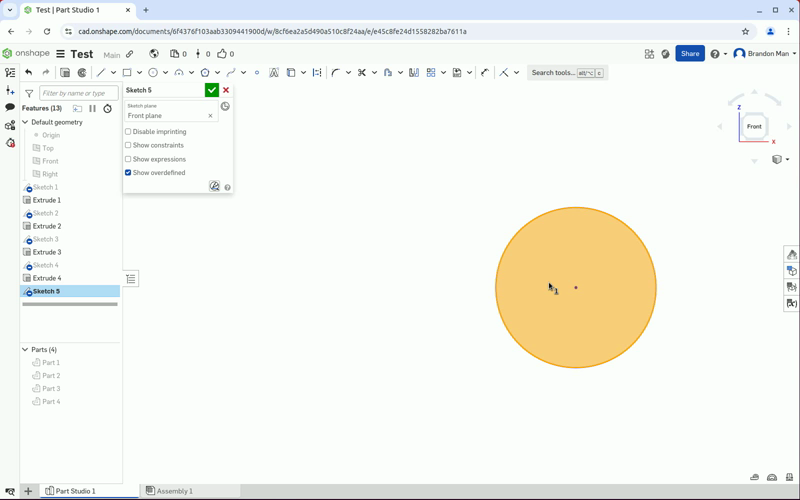
scroll(-6)
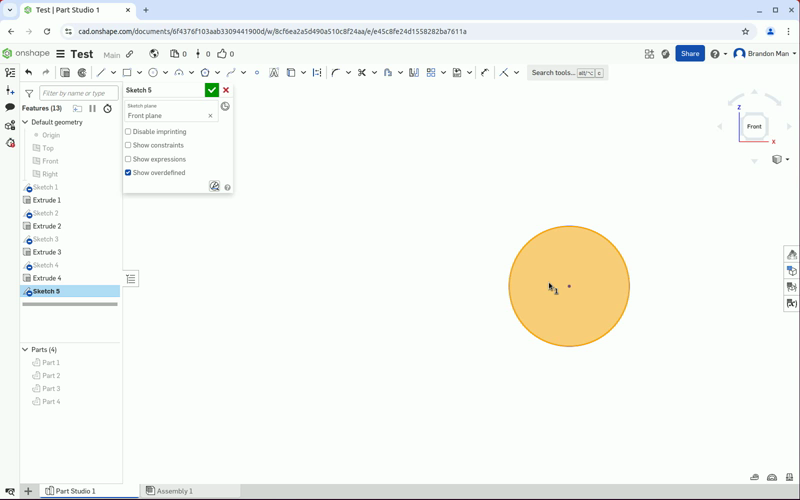
scroll(-6)
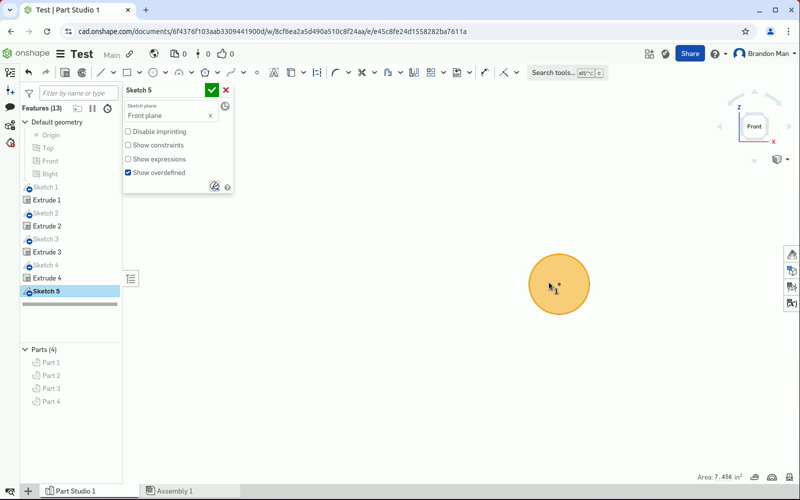
scroll(-6)
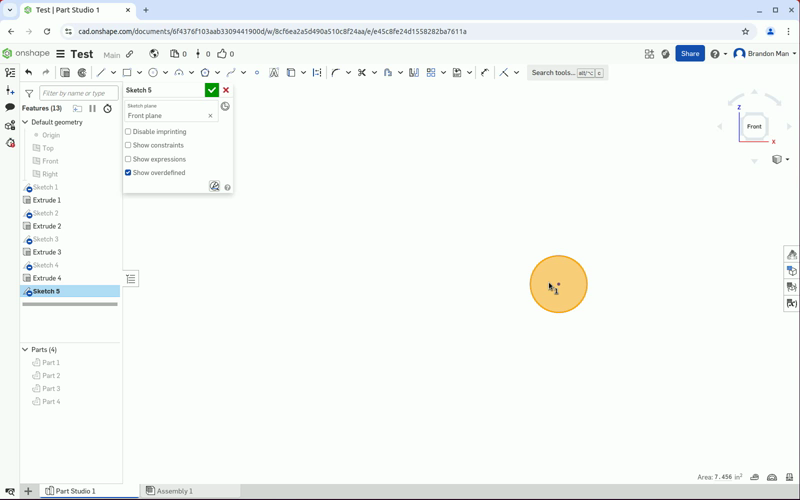
scroll(-6)
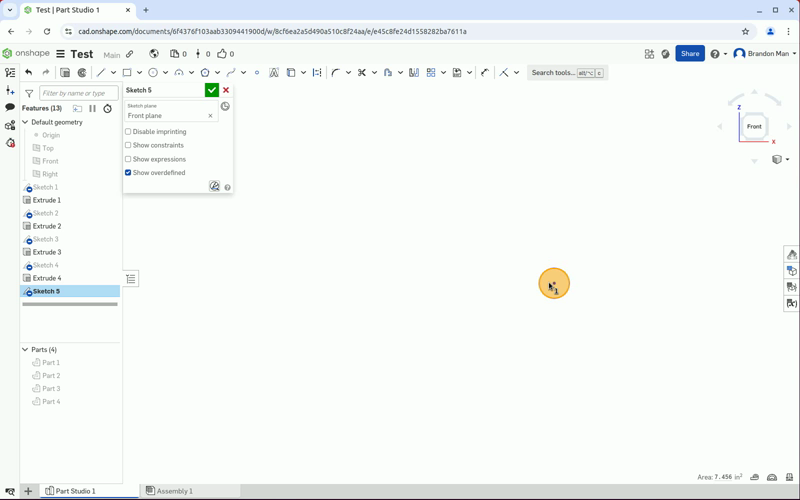
scroll(-6)
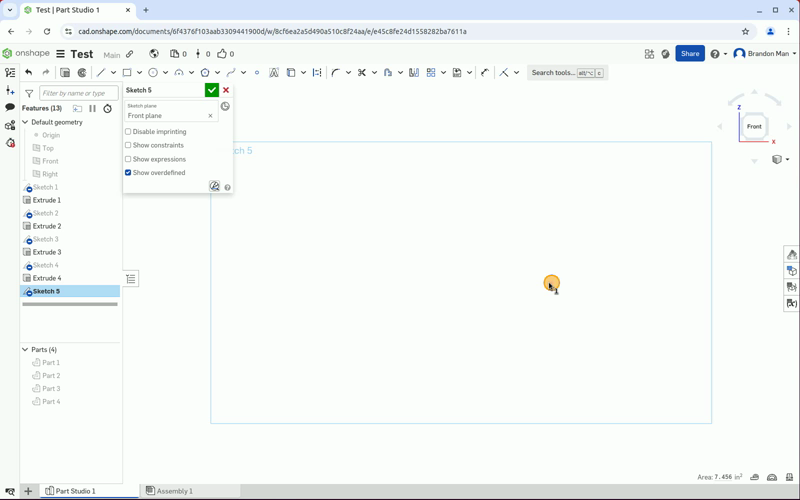
mouse_move(73, 352)
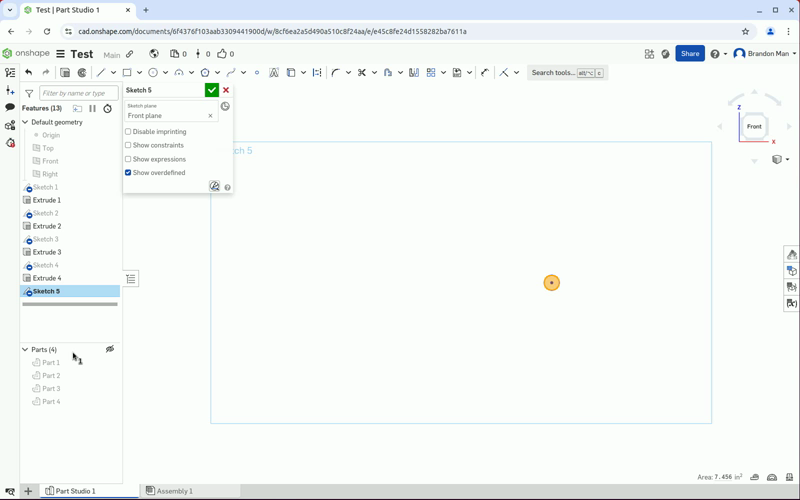
key(shift+y)
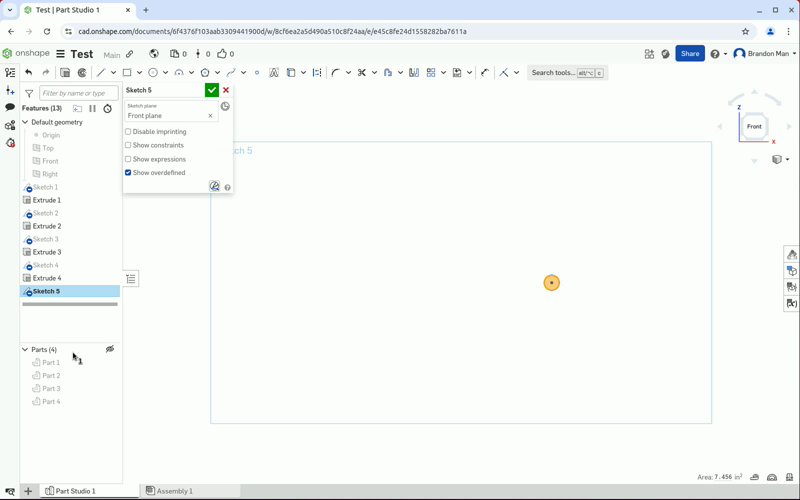
key(shift+e)
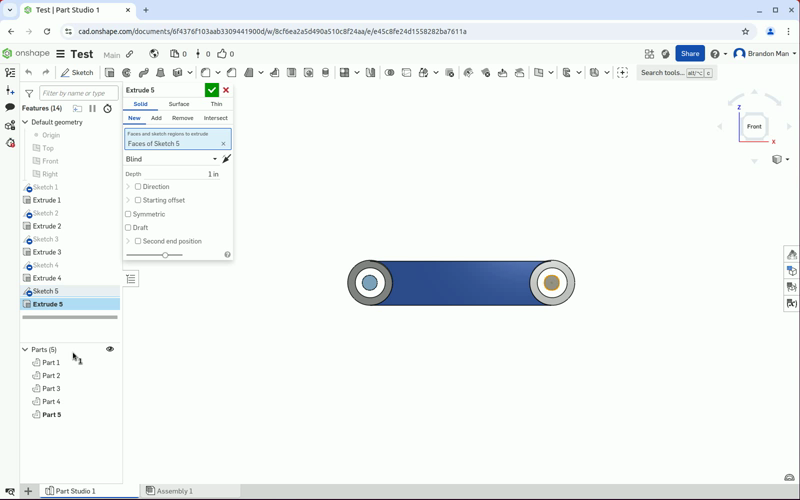
mouse_move(143, 106)
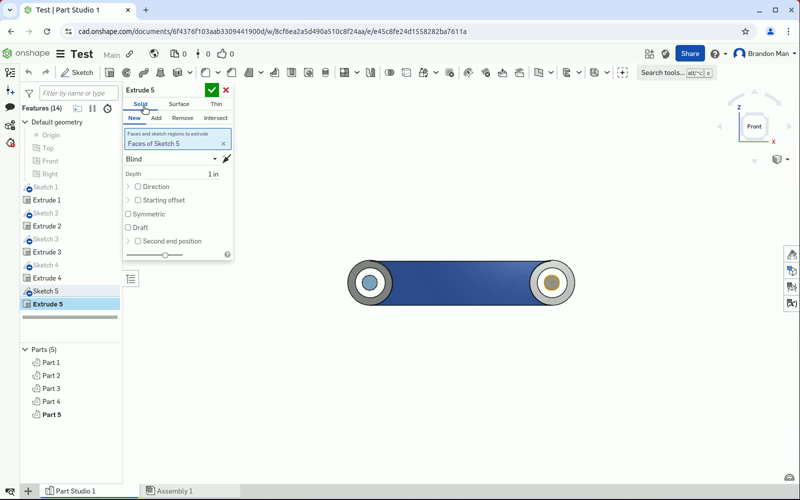
click(143, 106)
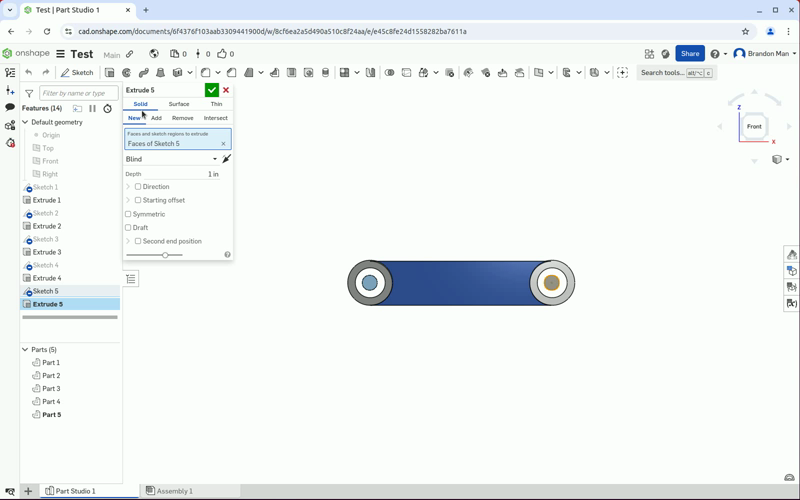
mouse_move(137, 120)
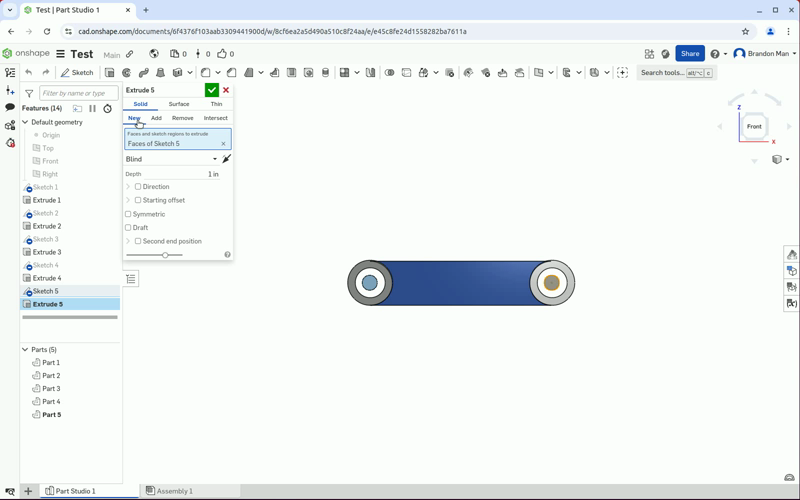
click(137, 120)
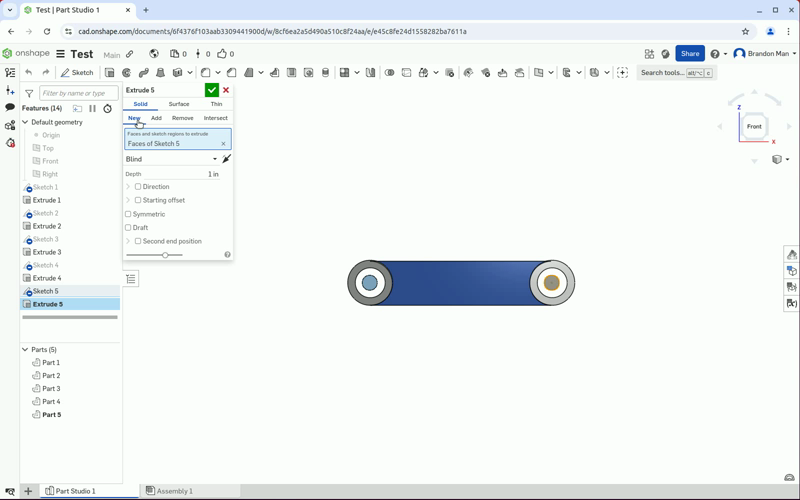
key(tab, 4)
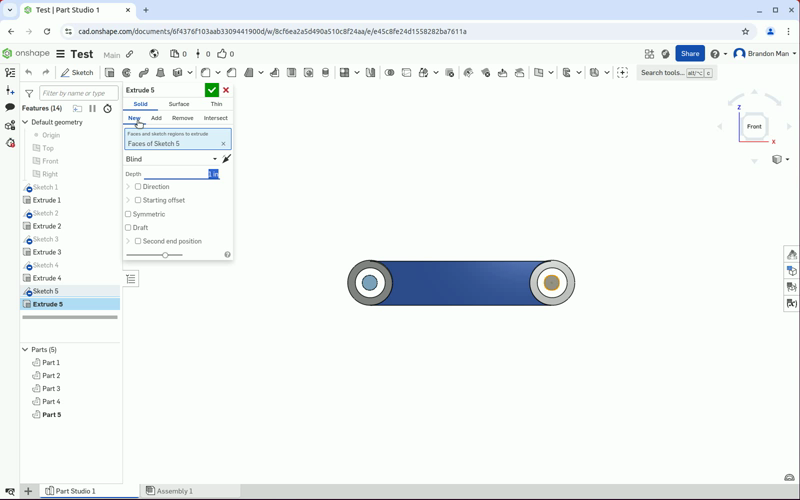
text(3.611)
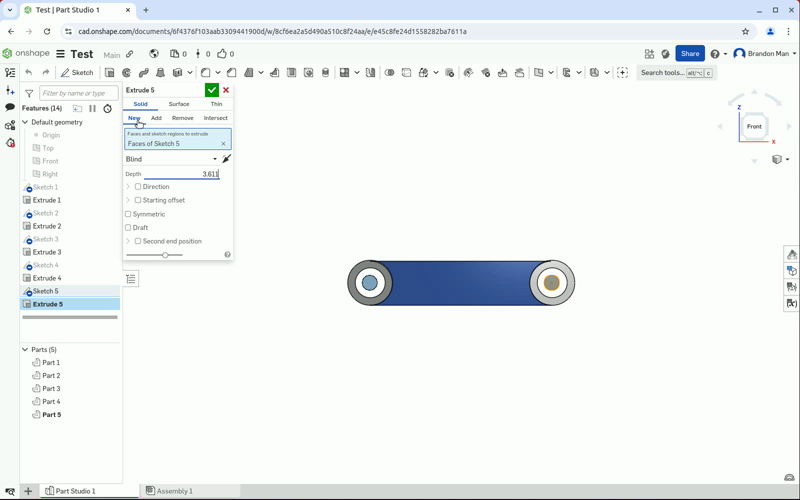
key(enter)
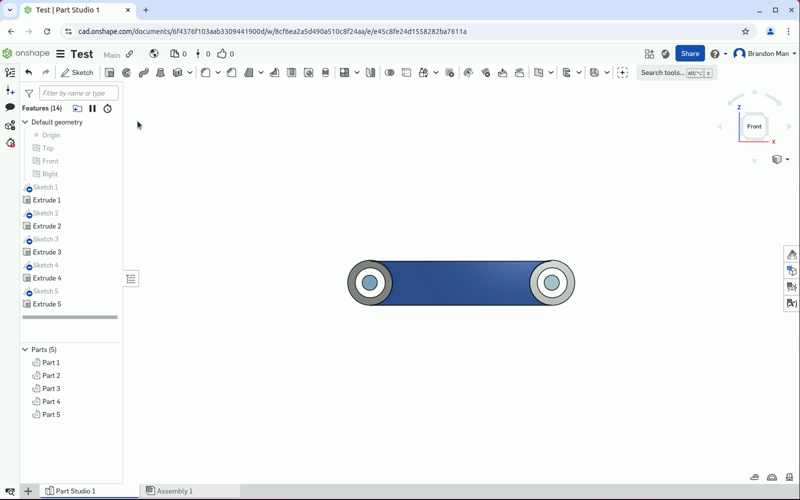
key(shift+h)
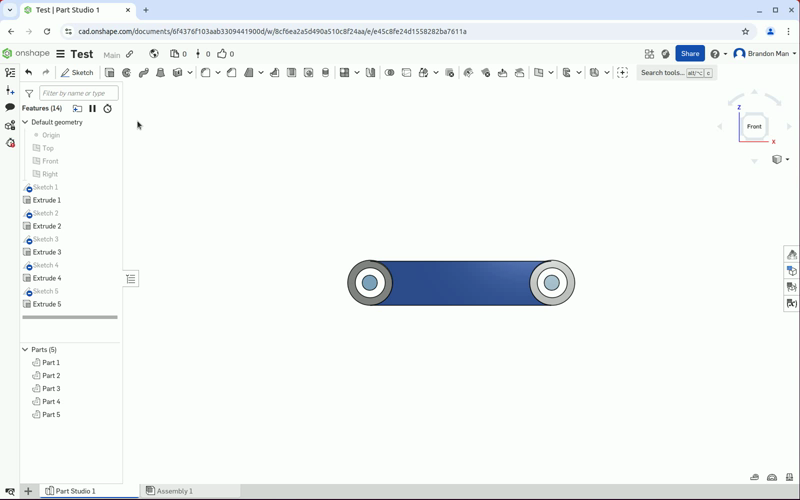
key(shift+h)
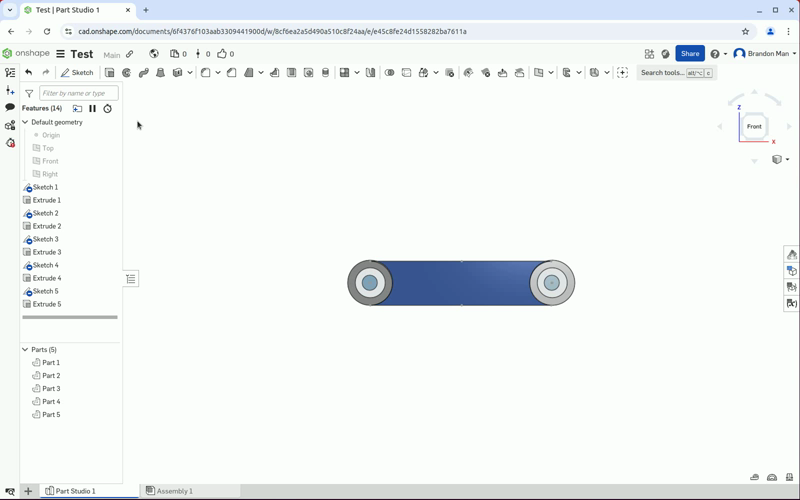
key(shift+7)
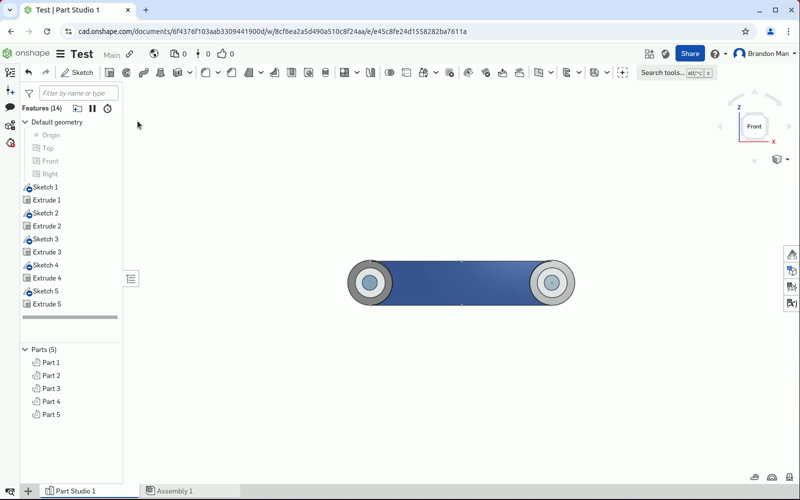
key(left, 2)
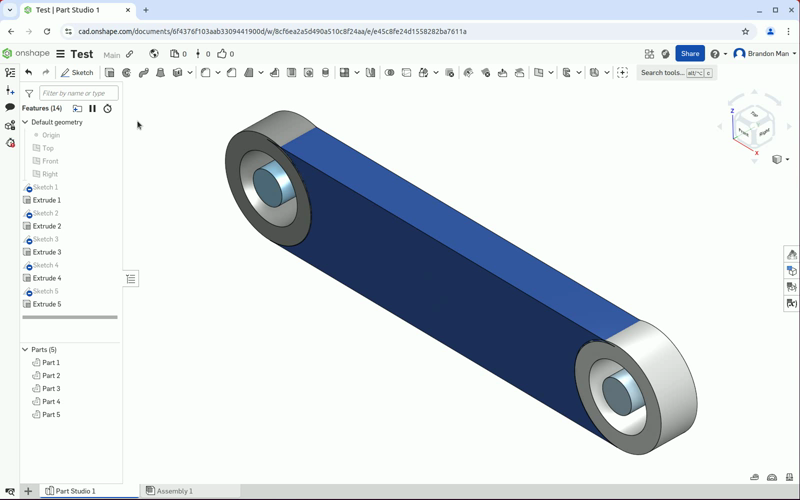
key(down, 2)
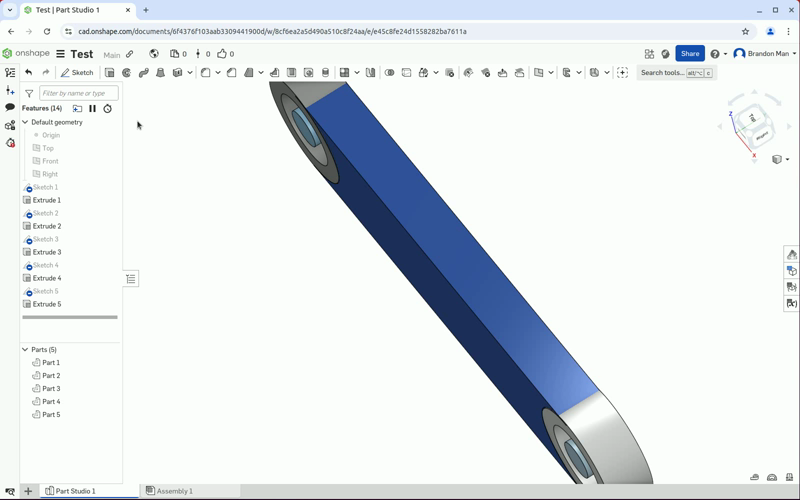
key(up, 2)
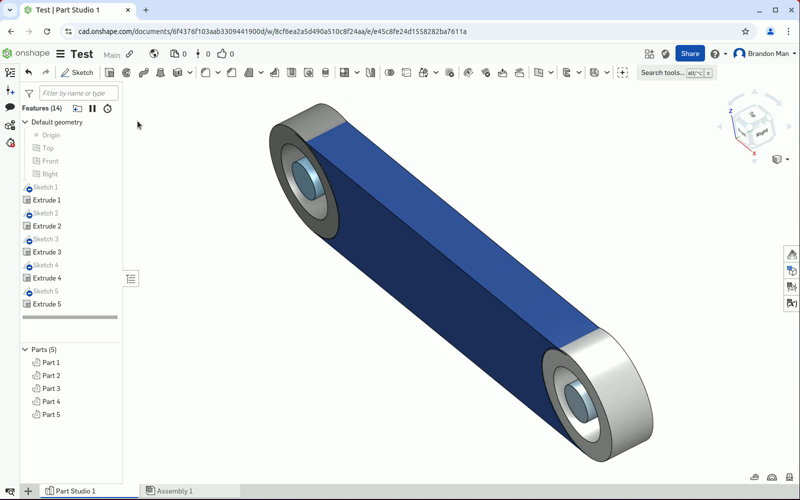
key(right, 2)
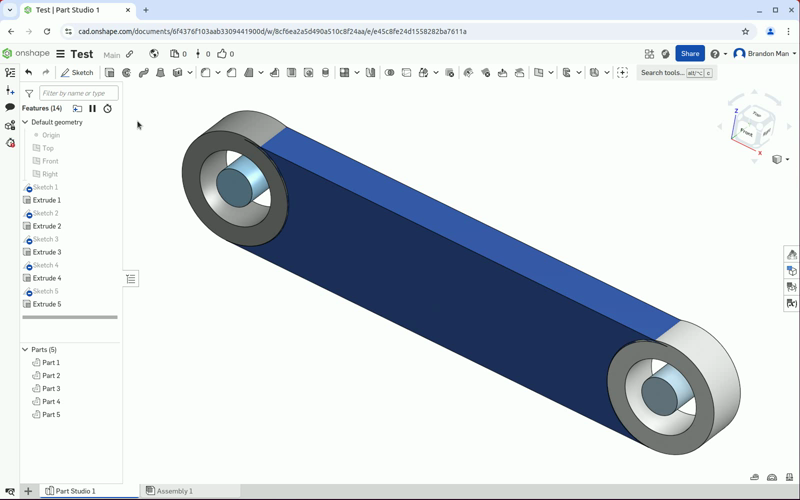
mouse_move(73, 189)
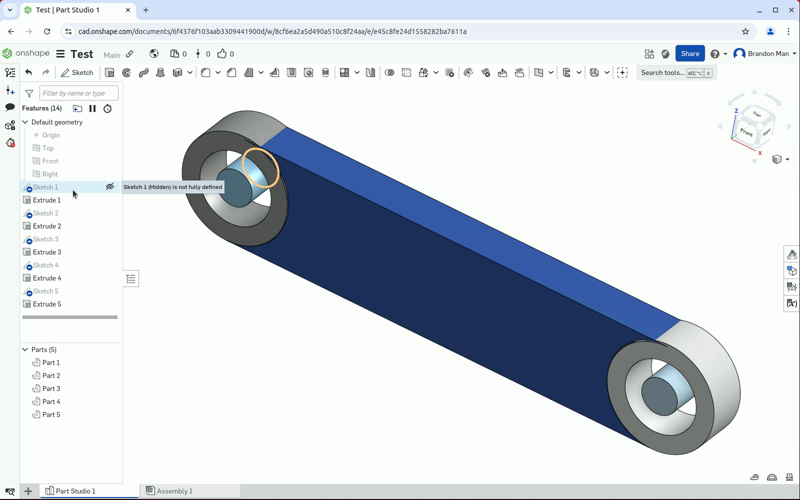
click(73, 189)